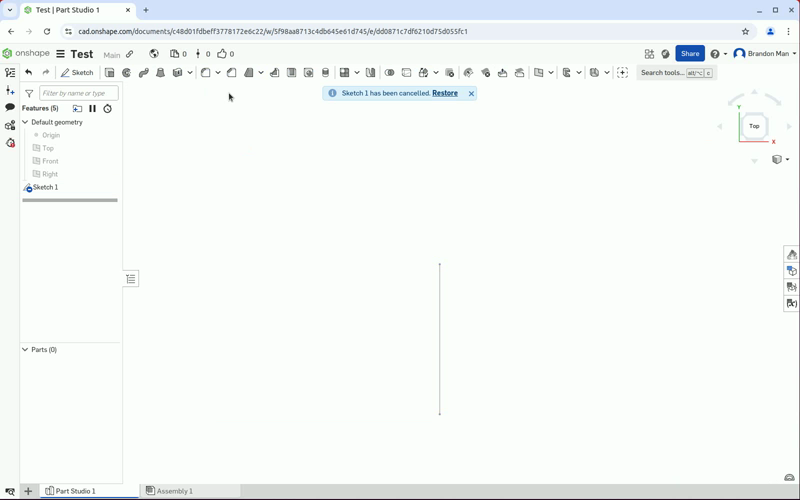
key(shift+h)
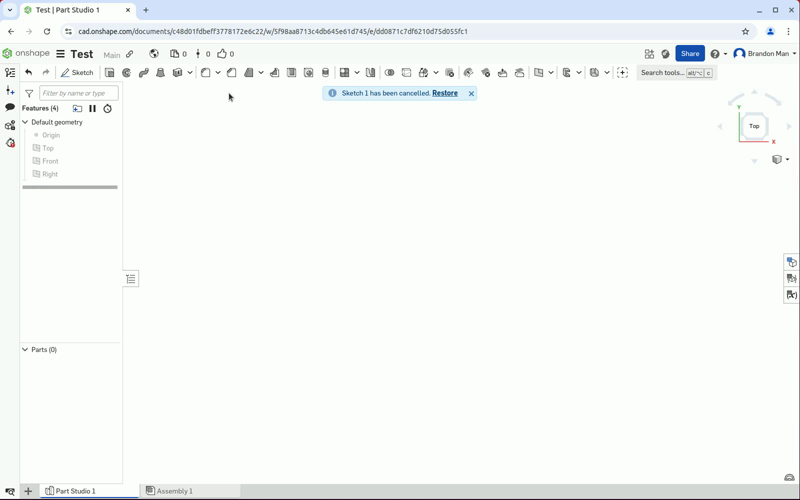
key(shift+s)
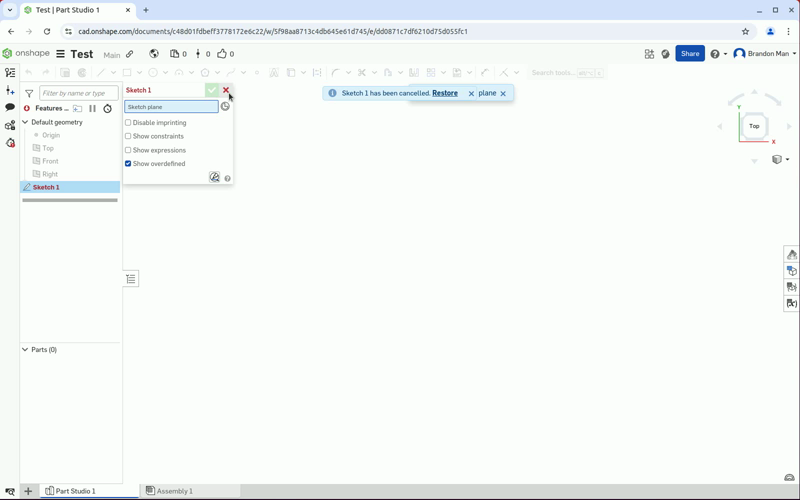
mouse_move(73, 150)
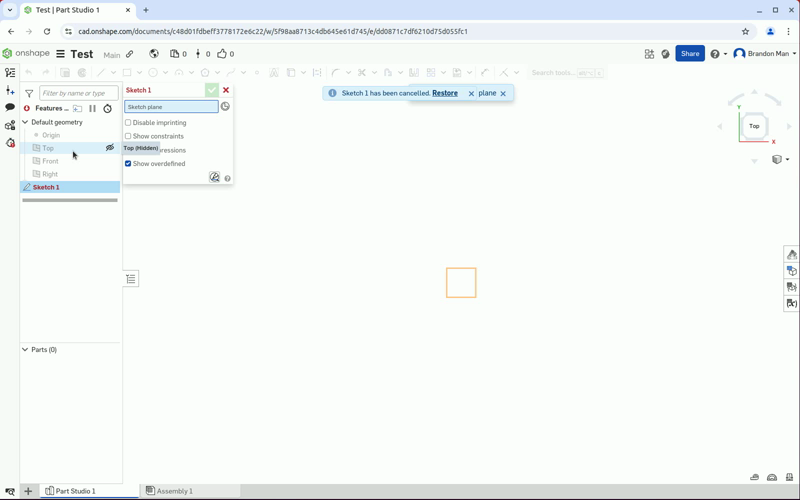
click(73, 150)
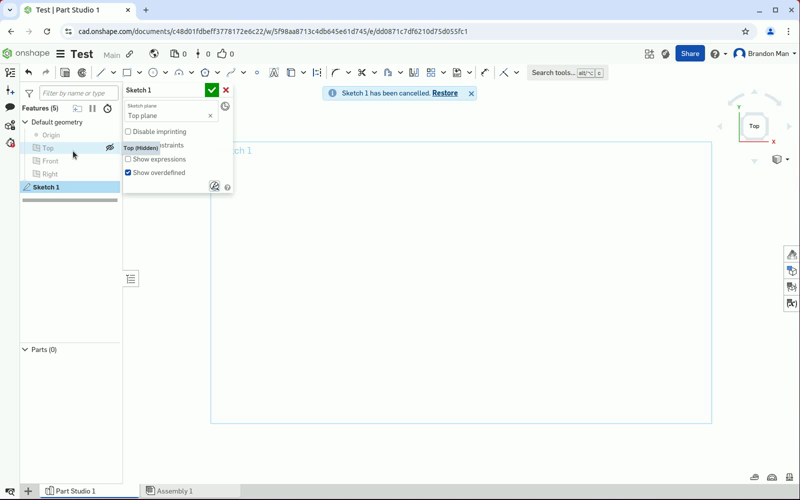
mouse_move(73, 352)
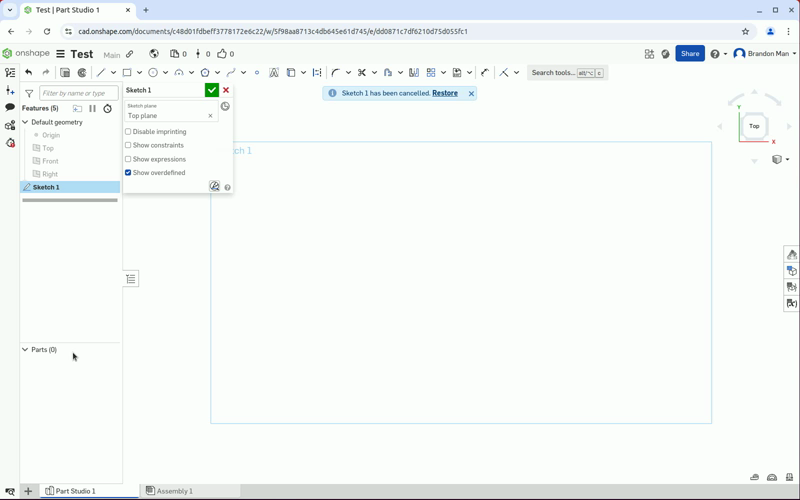
key(y)
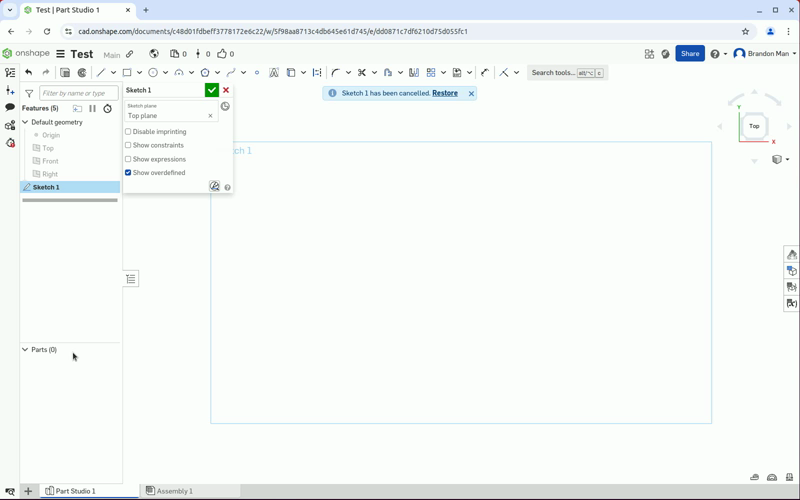
key(l)
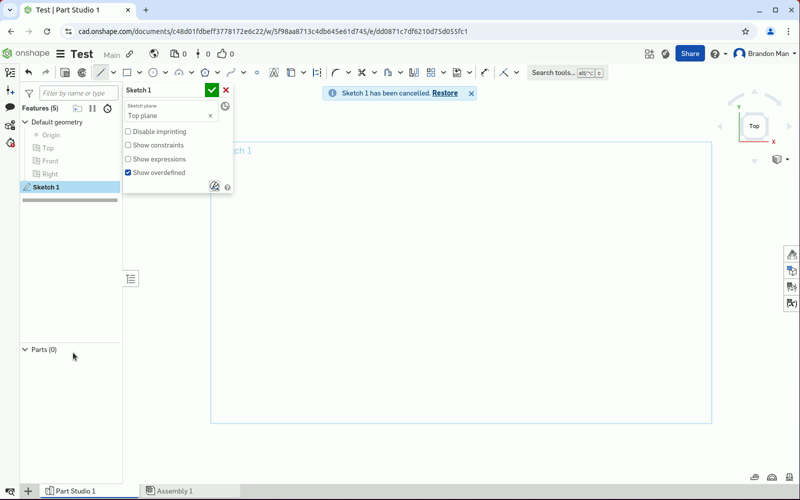
key_down(shift)
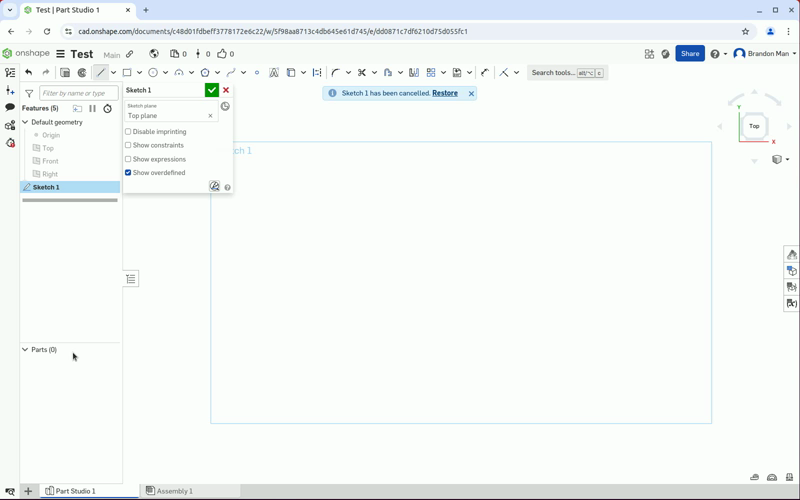
mouse_move(479, 200)
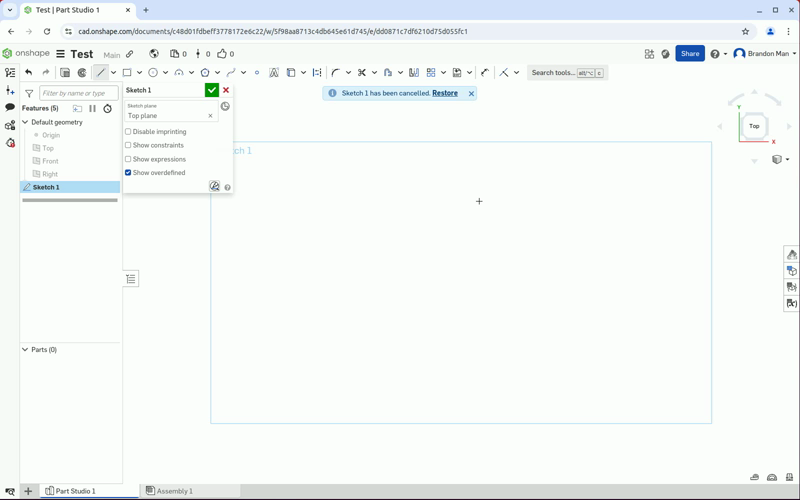
click(479, 200)
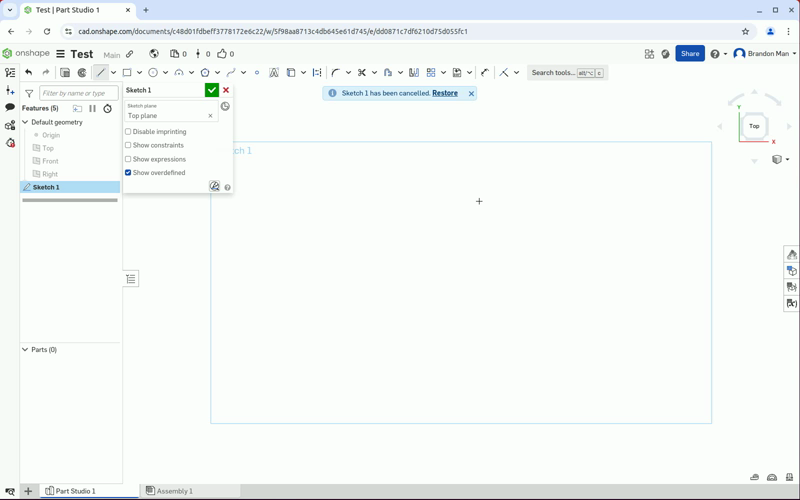
key_up(shift)
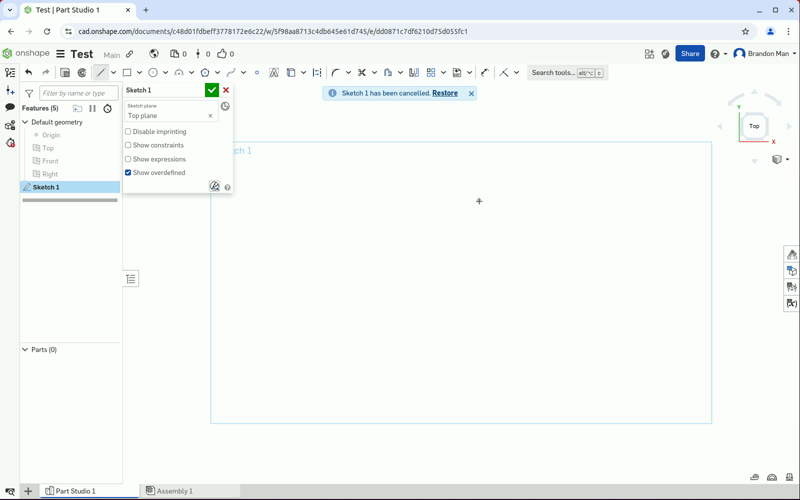
key_down(shift)
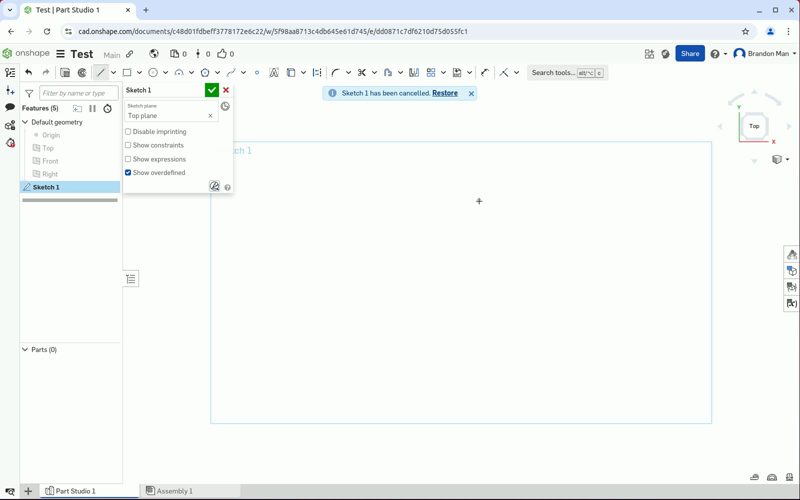
mouse_move(509, 200)
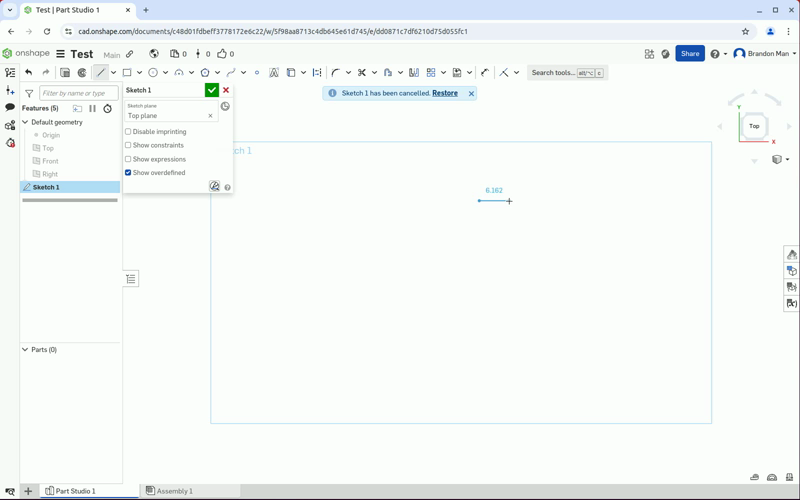
mouse_move(483, 200)
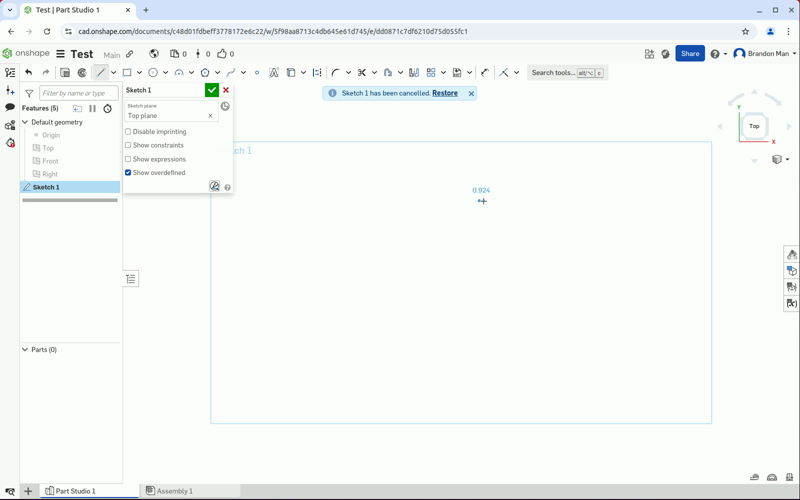
scroll(6)
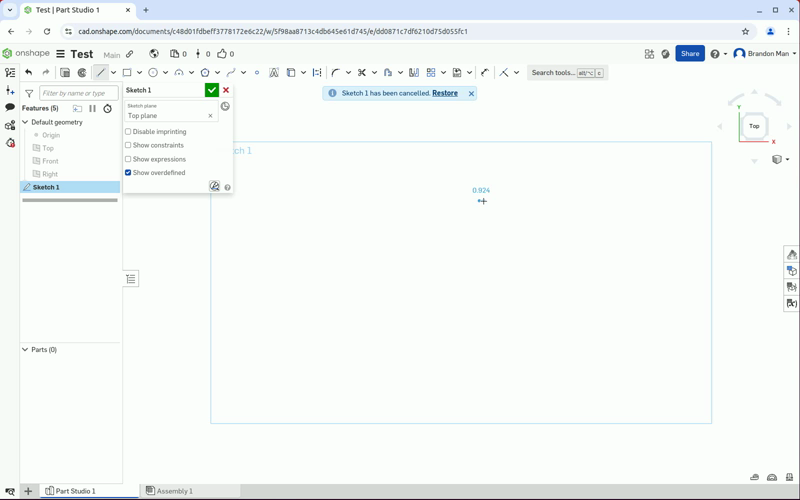
scroll(6)
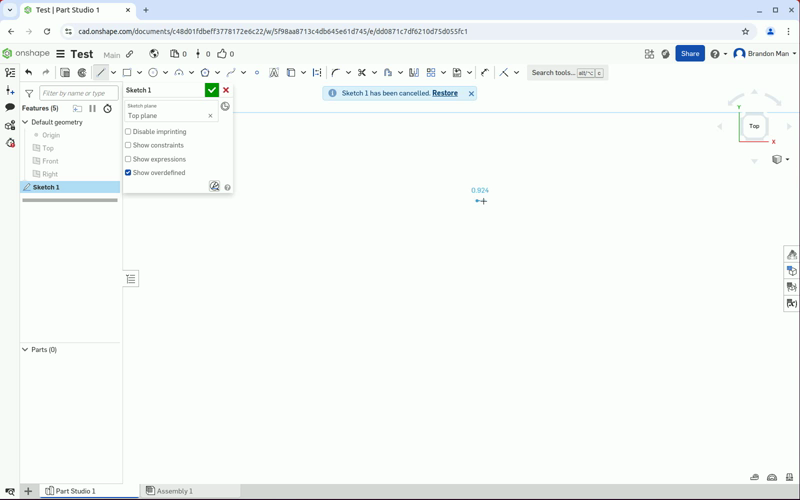
scroll(6)
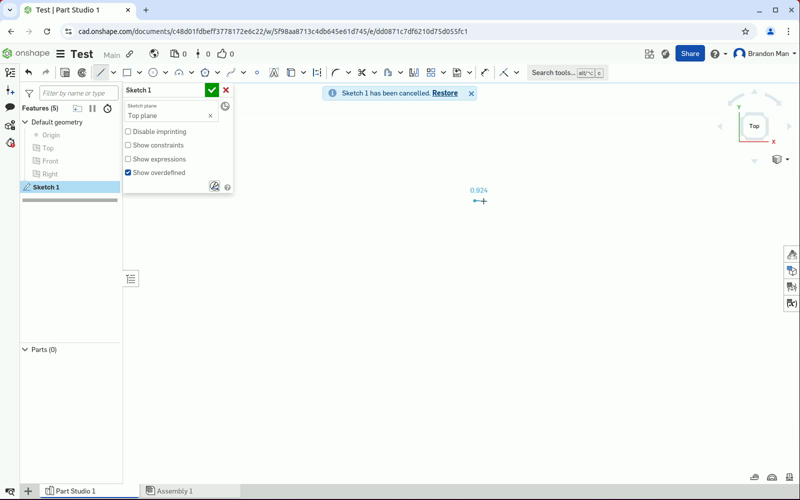
scroll(6)
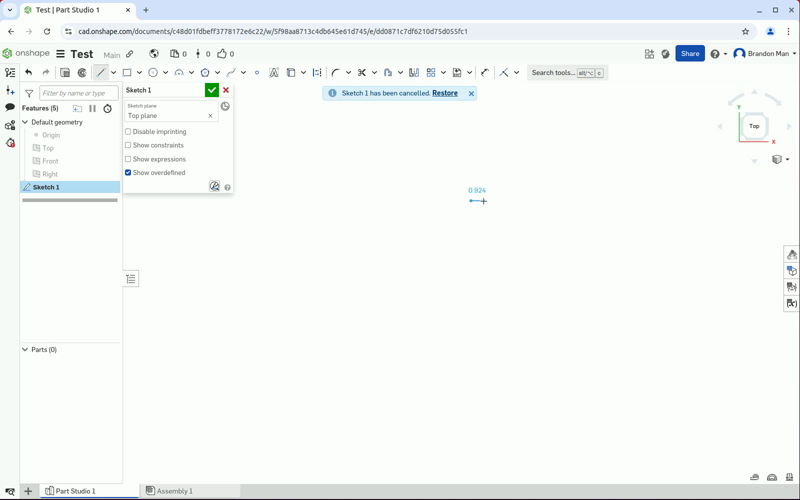
scroll(6)
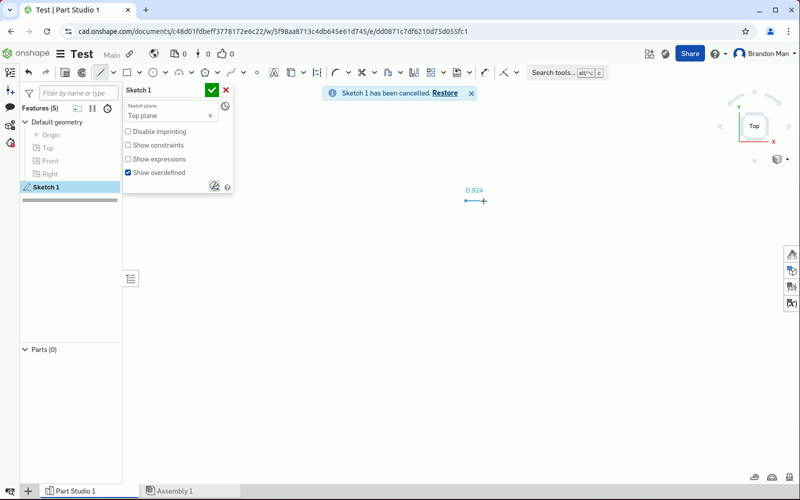
scroll(6)
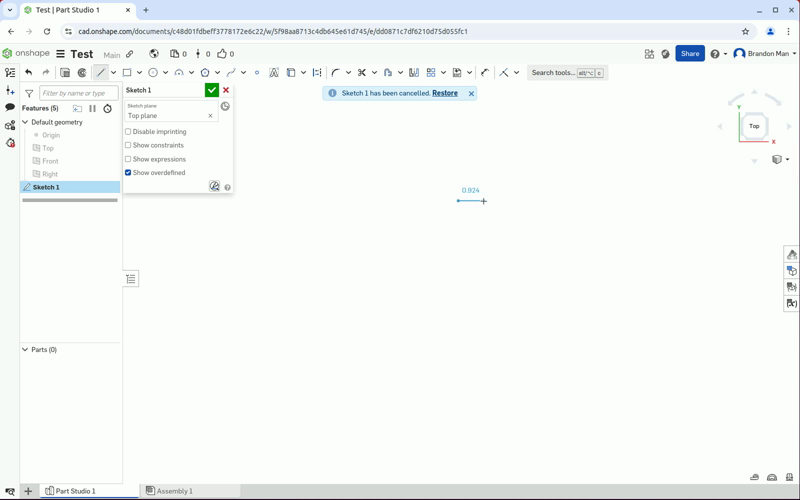
scroll(6)
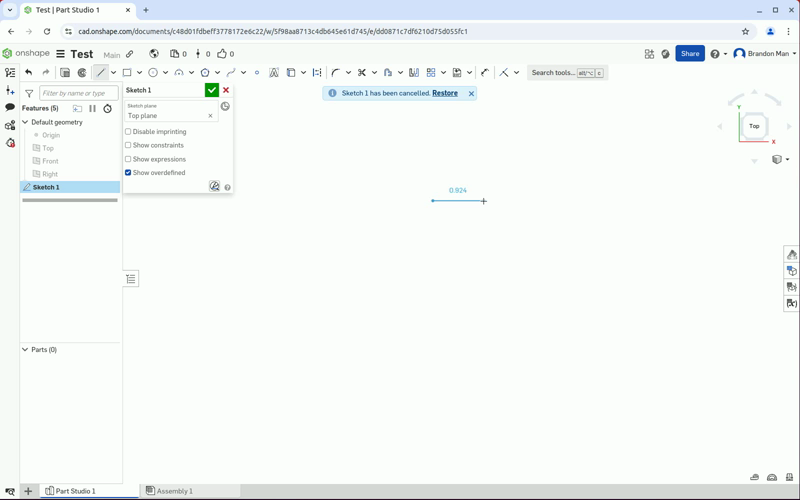
click(483, 200)
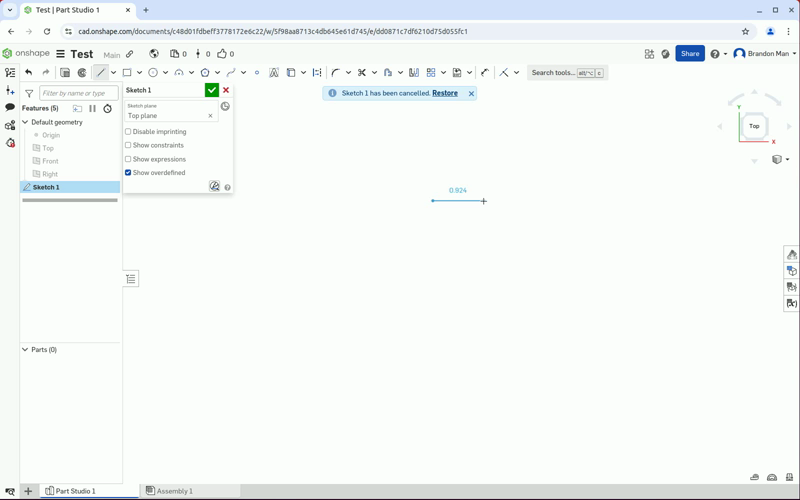
scroll(-6)
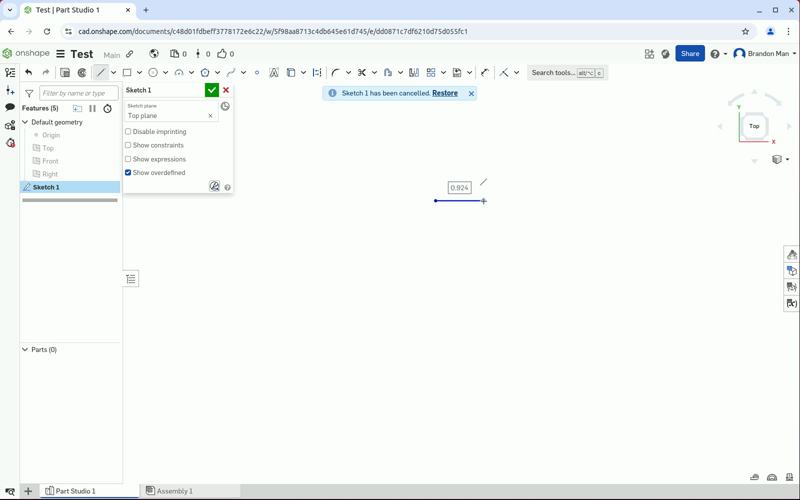
scroll(-6)
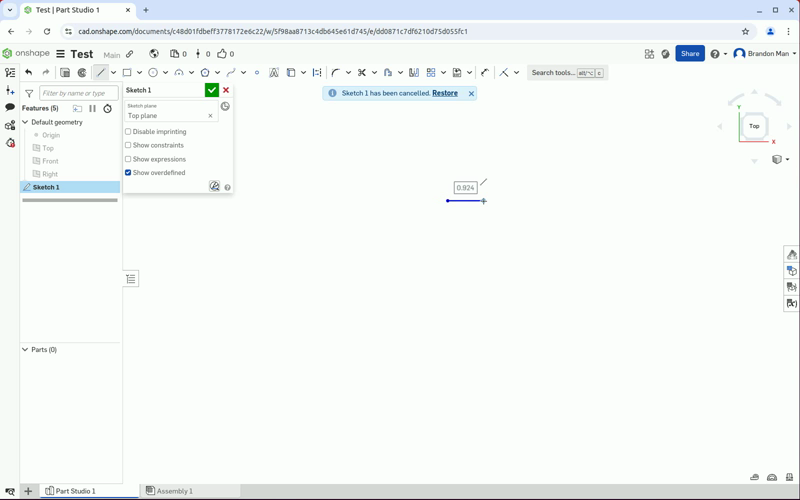
scroll(-6)
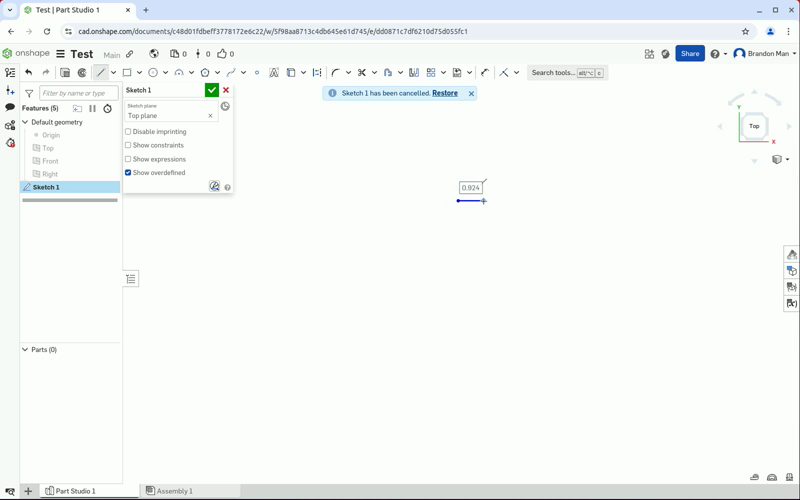
scroll(-6)
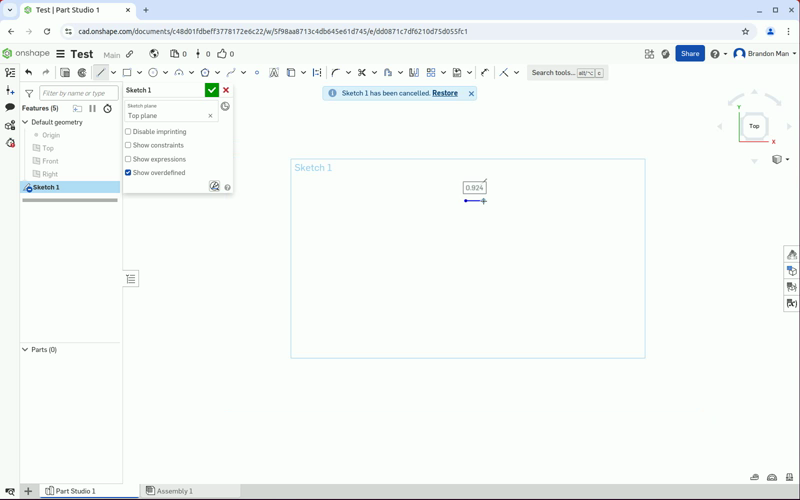
scroll(-6)
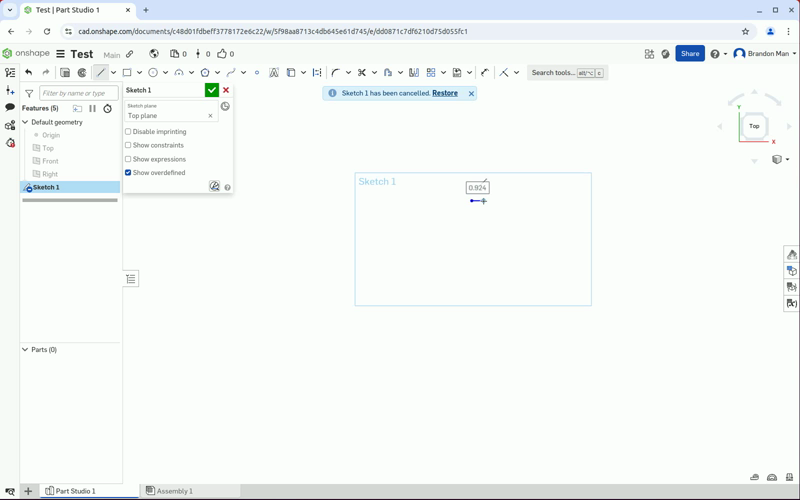
scroll(-6)
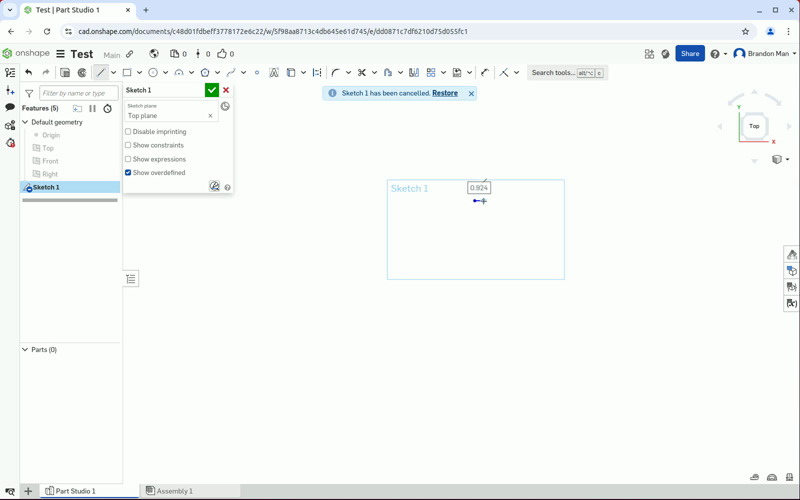
scroll(-6)
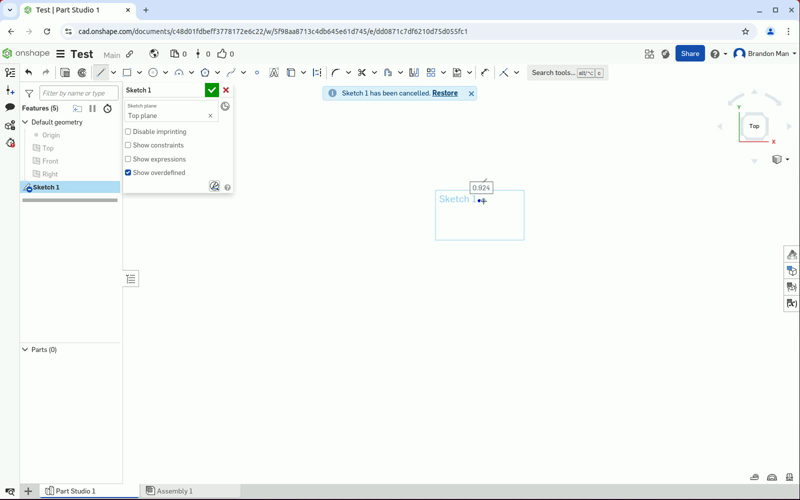
key_up(shift)
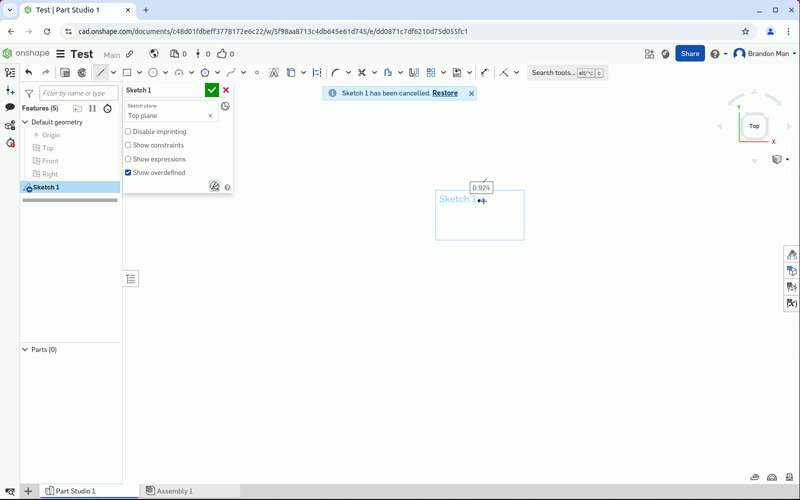
key_down(shift)
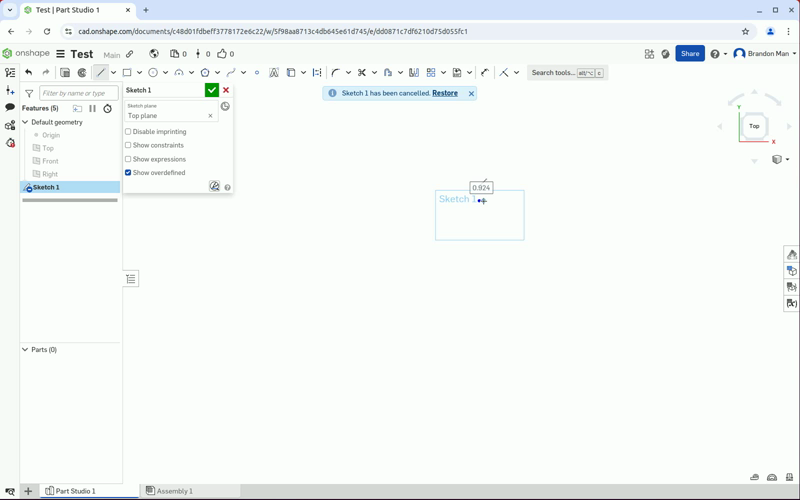
mouse_move(513, 200)
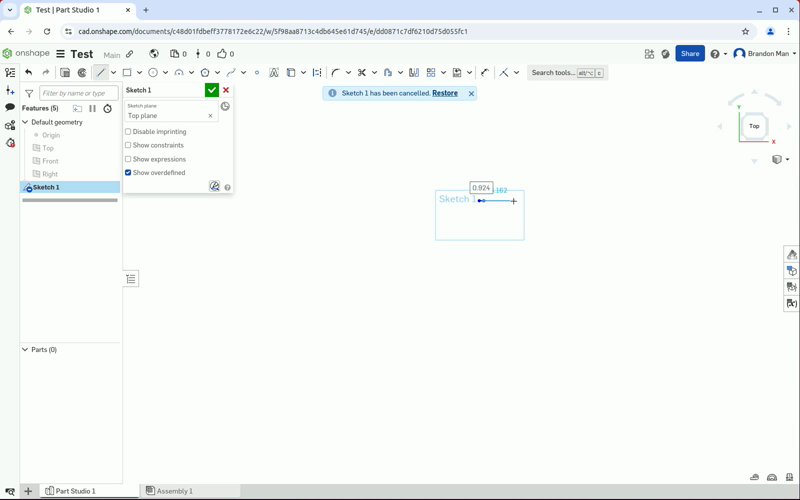
mouse_move(483, 211)
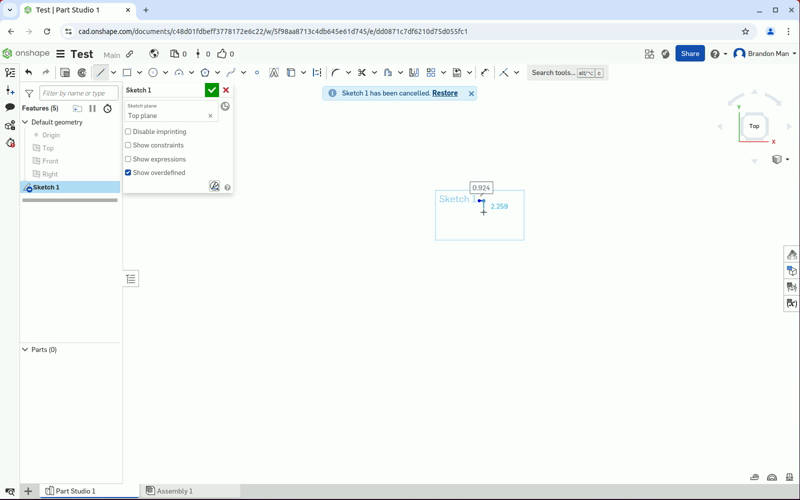
click(483, 211)
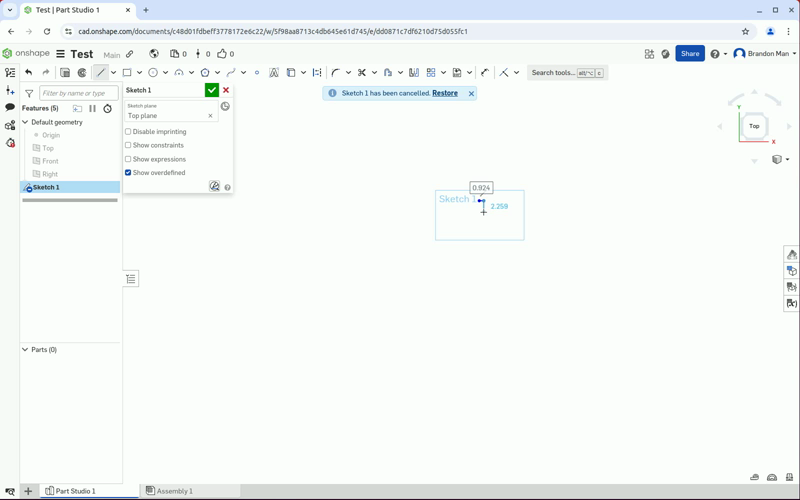
key_up(shift)
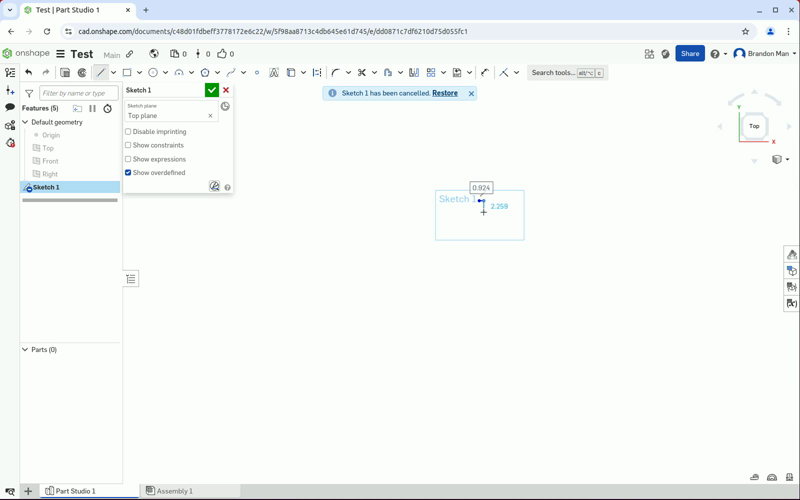
key_down(shift)
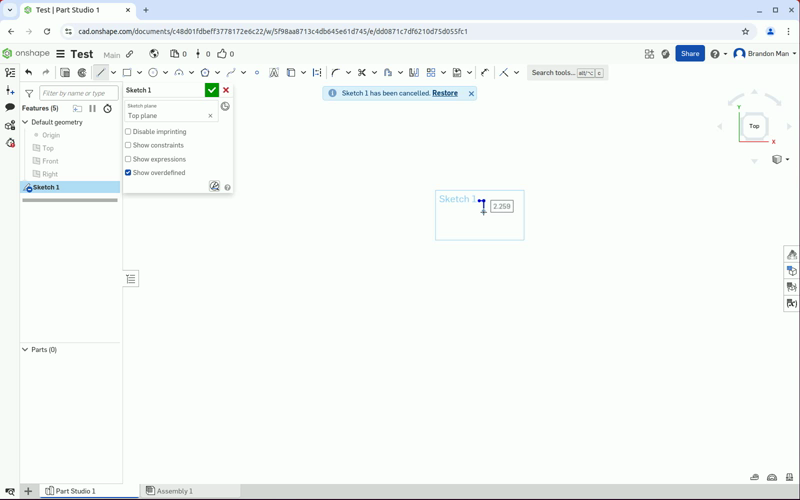
mouse_move(569, 211)
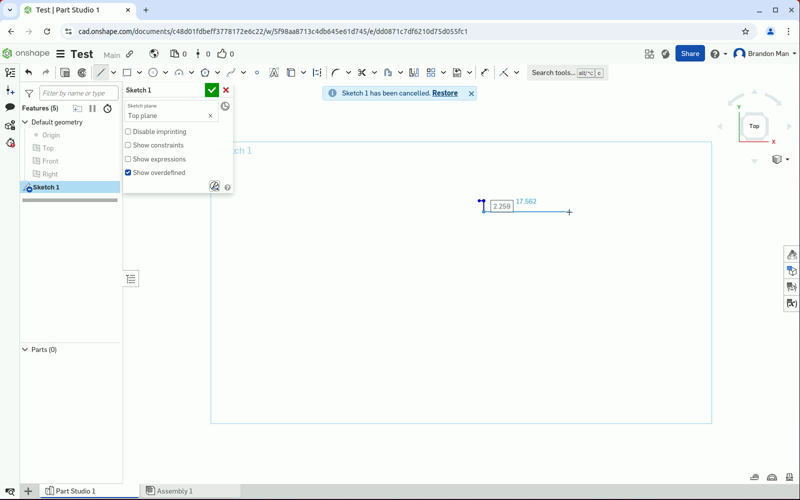
click(569, 211)
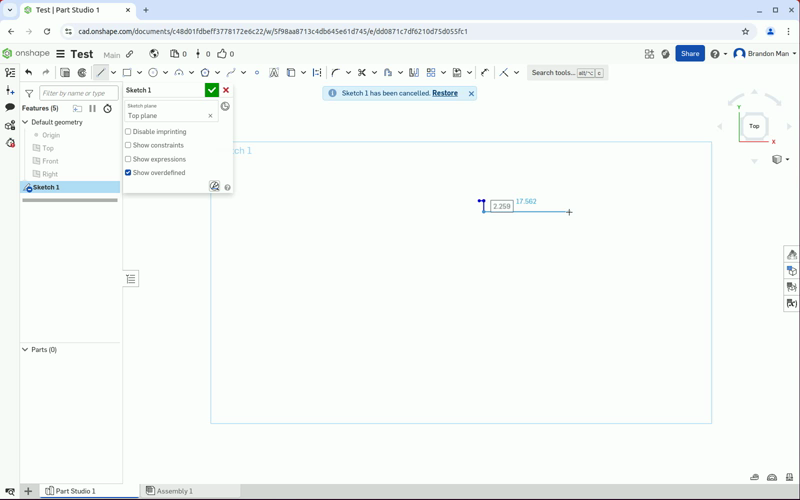
key_up(shift)
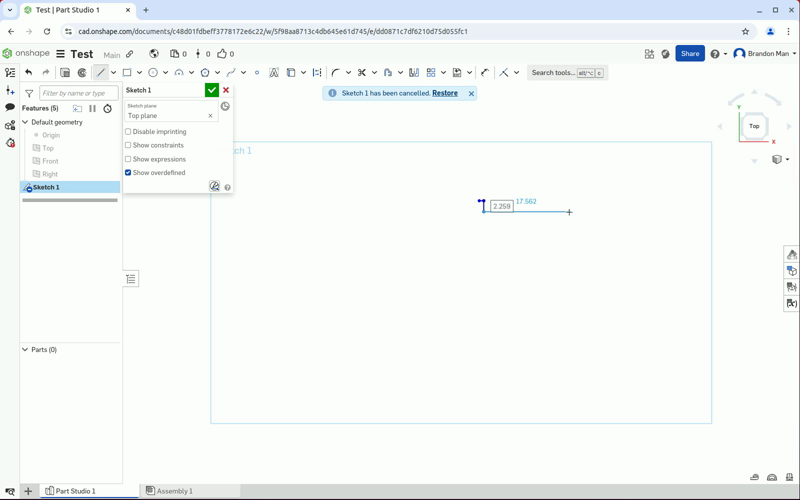
key_down(shift)
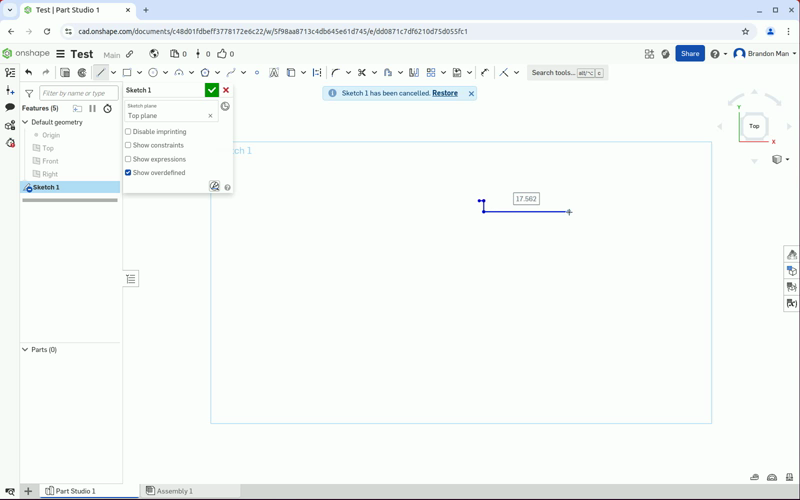
mouse_move(589, 211)
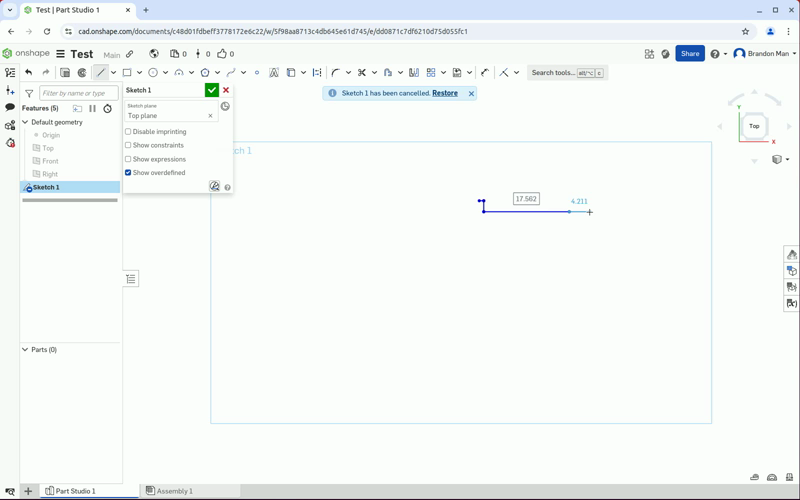
mouse_move(569, 200)
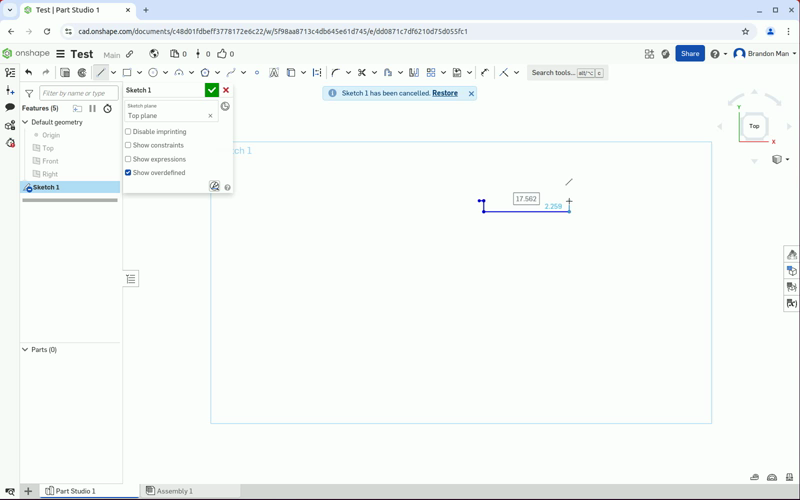
click(569, 200)
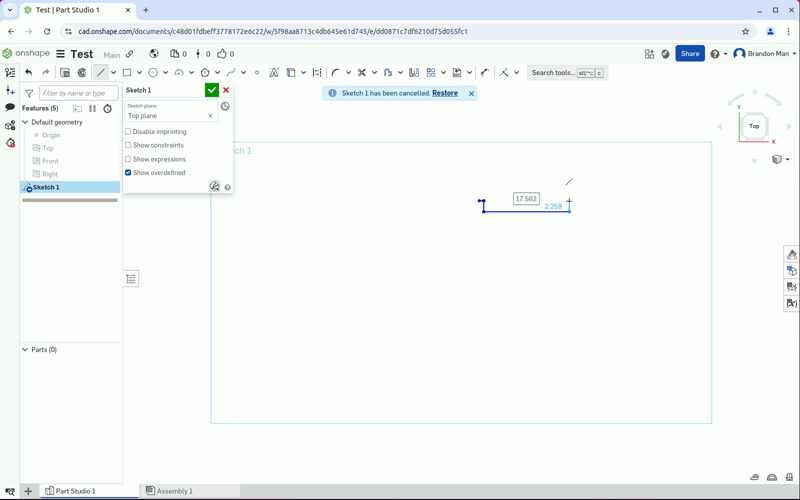
key_up(shift)
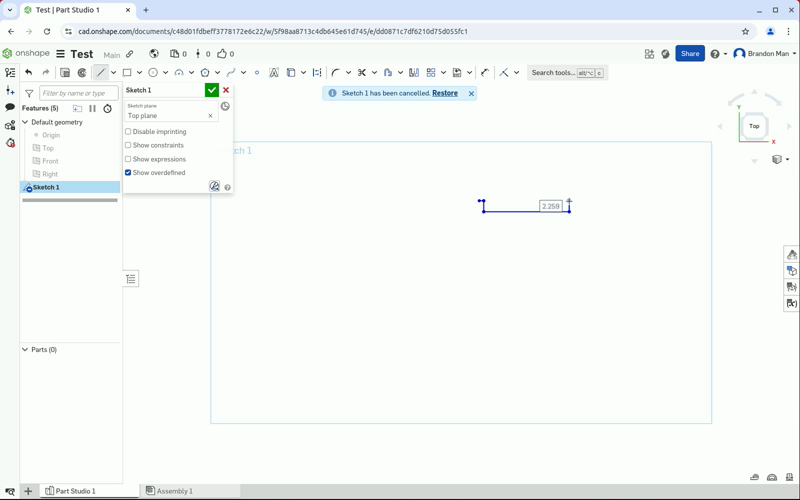
key_down(shift)
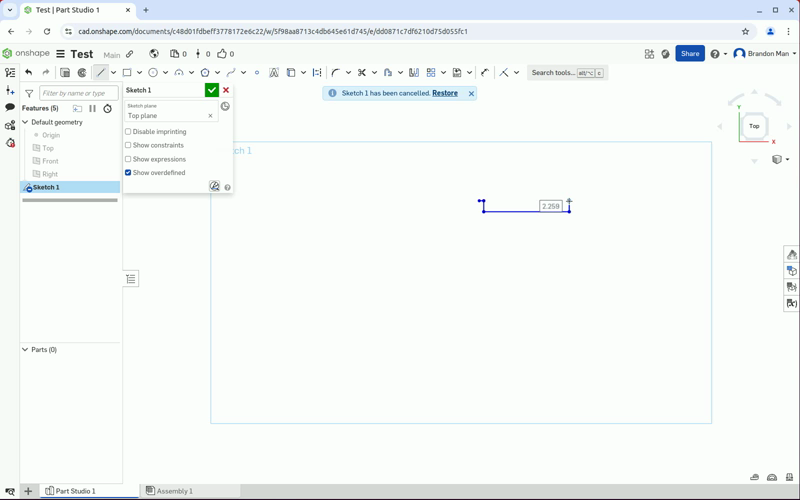
mouse_move(589, 200)
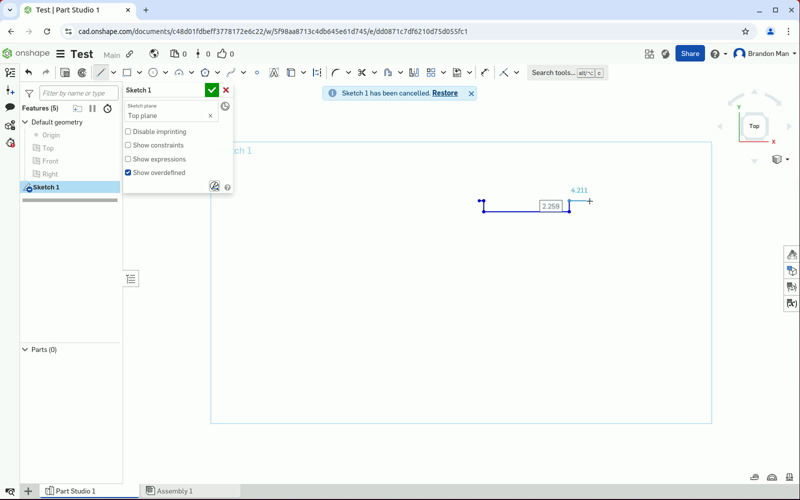
mouse_move(573, 200)
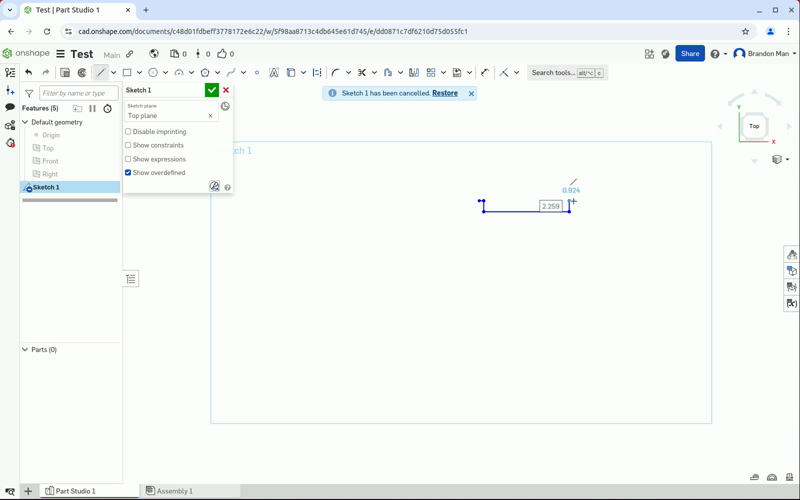
scroll(6)
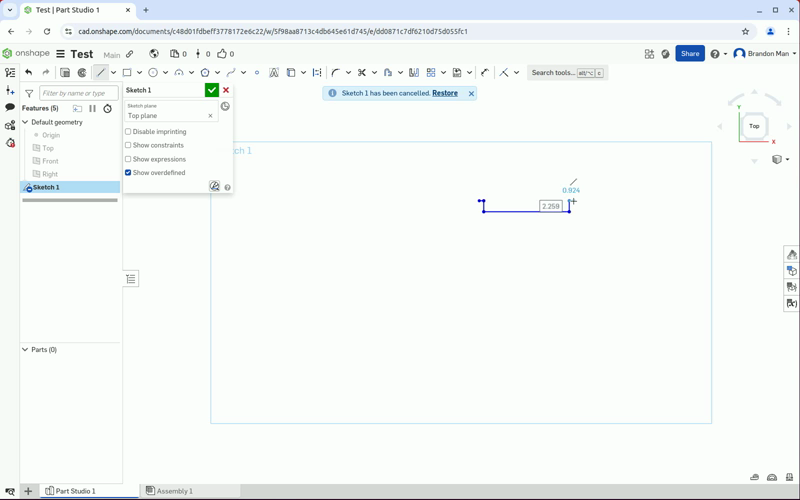
scroll(6)
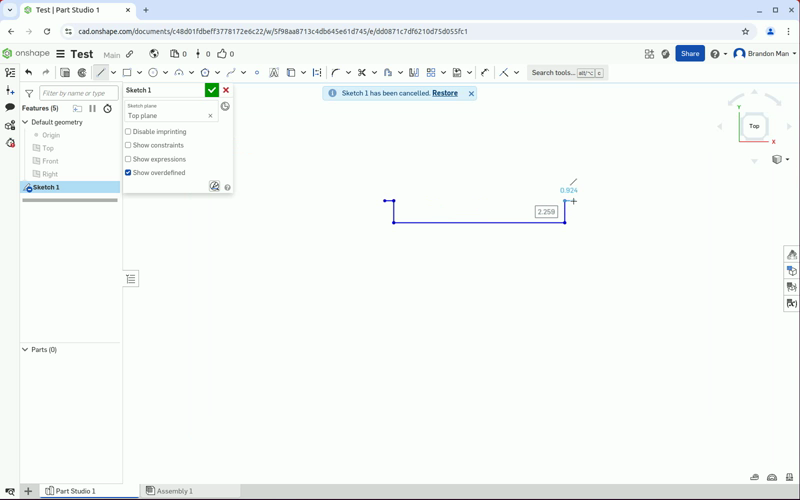
scroll(6)
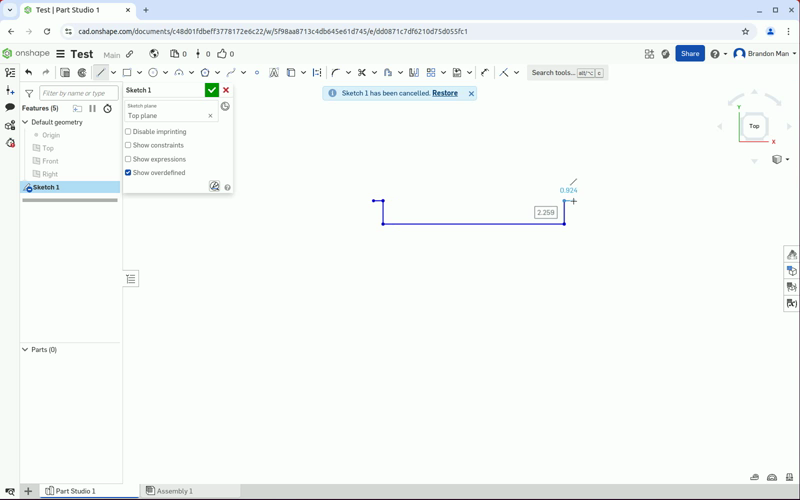
scroll(6)
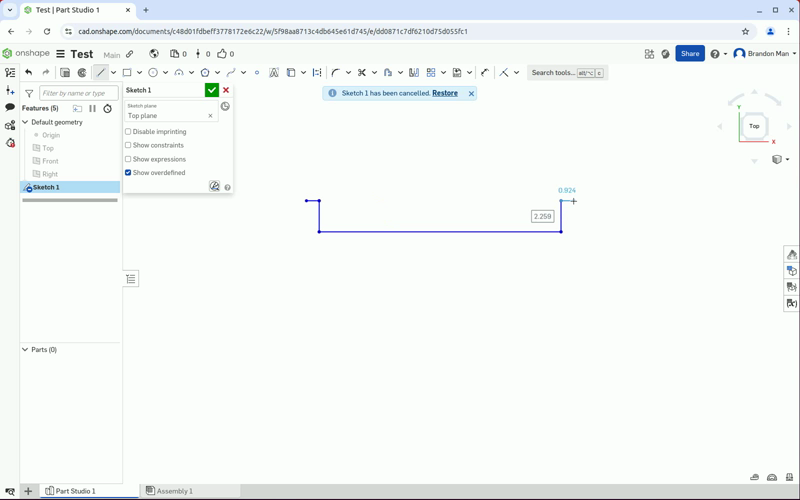
scroll(6)
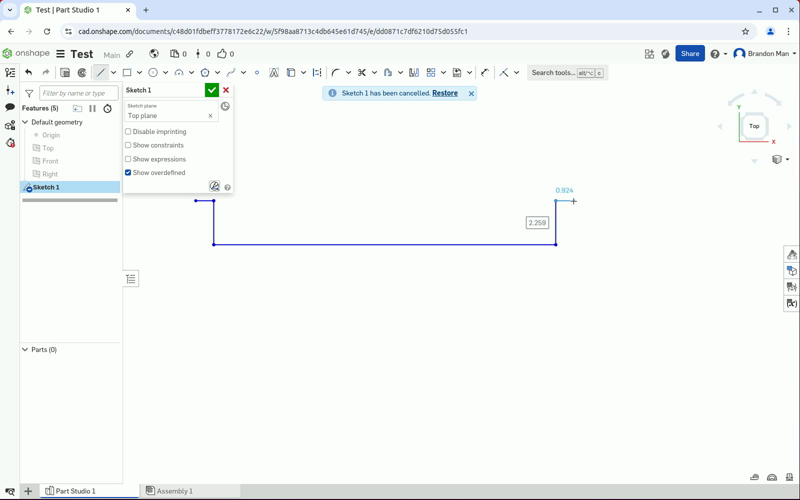
scroll(6)
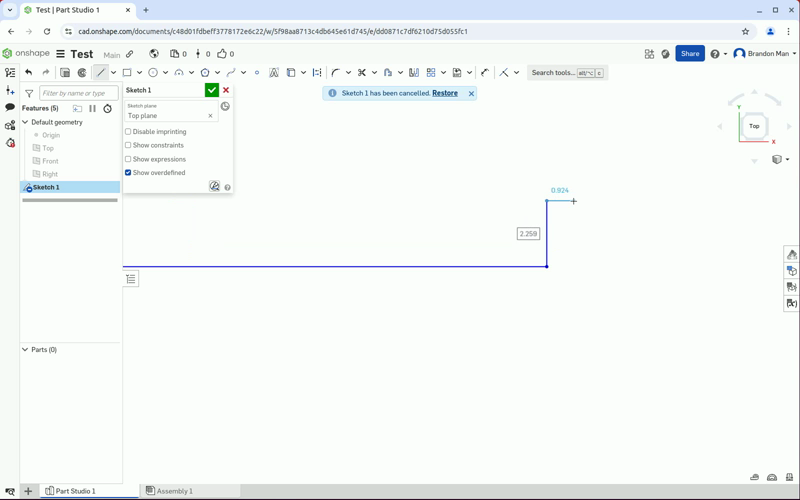
scroll(6)
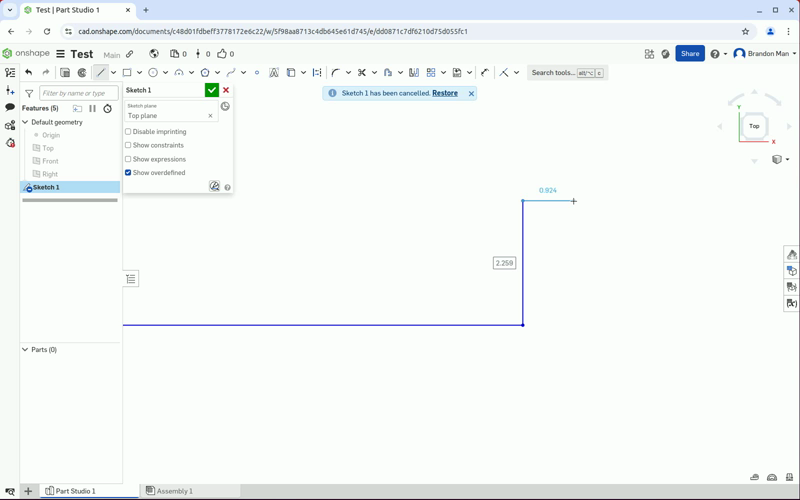
click(573, 200)
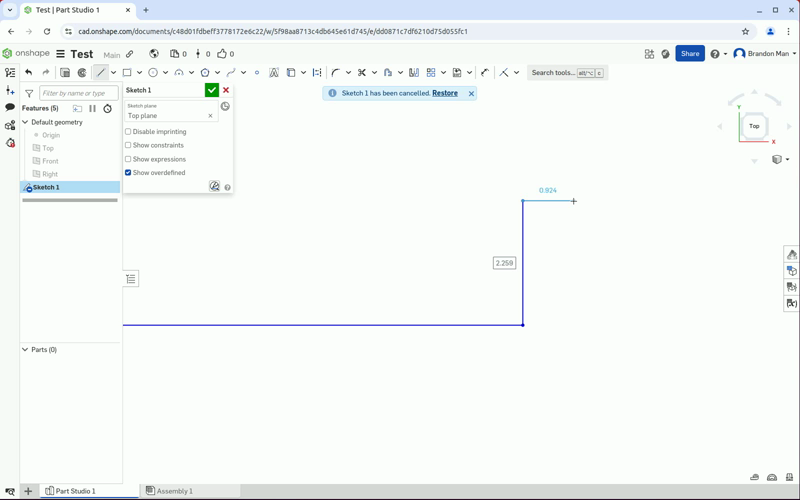
scroll(-6)
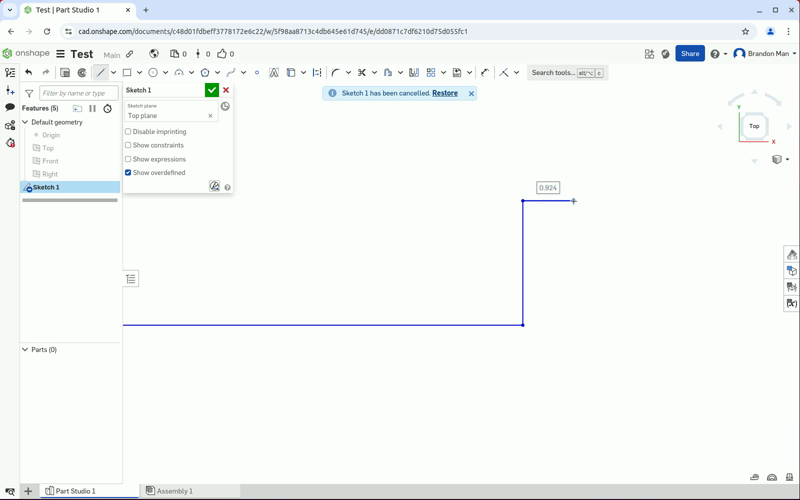
scroll(-6)
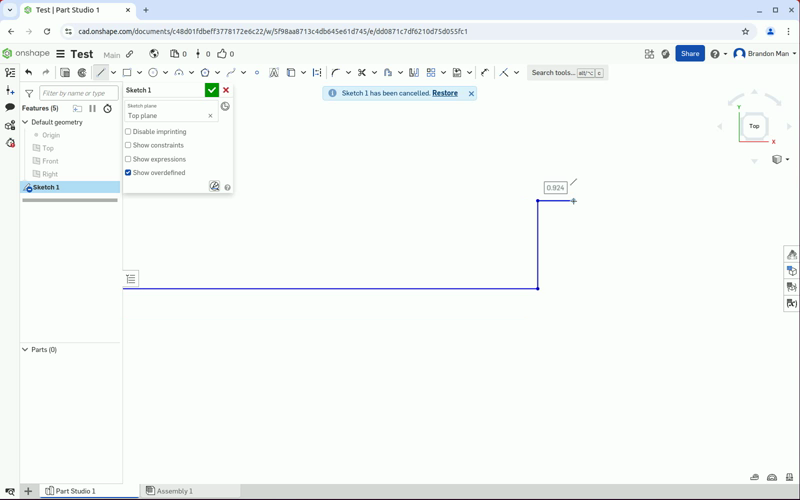
scroll(-6)
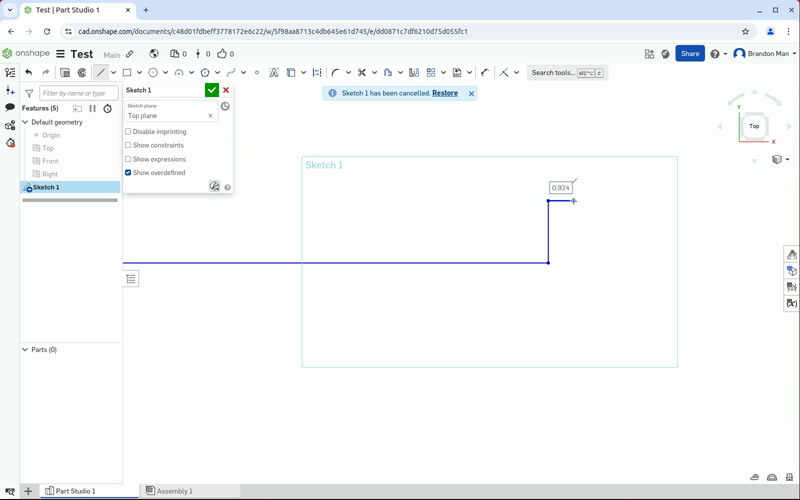
scroll(-6)
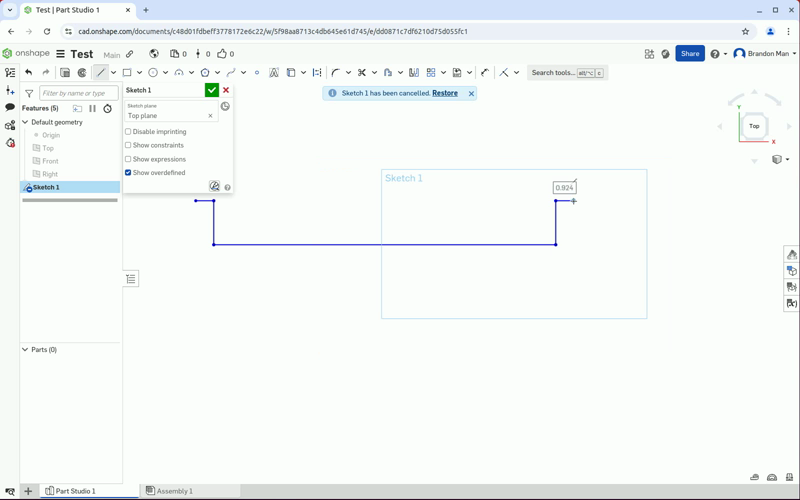
scroll(-6)
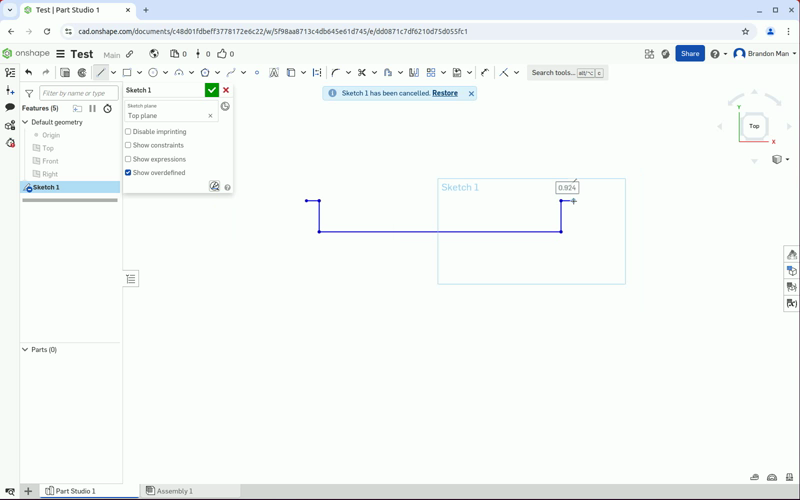
scroll(-6)
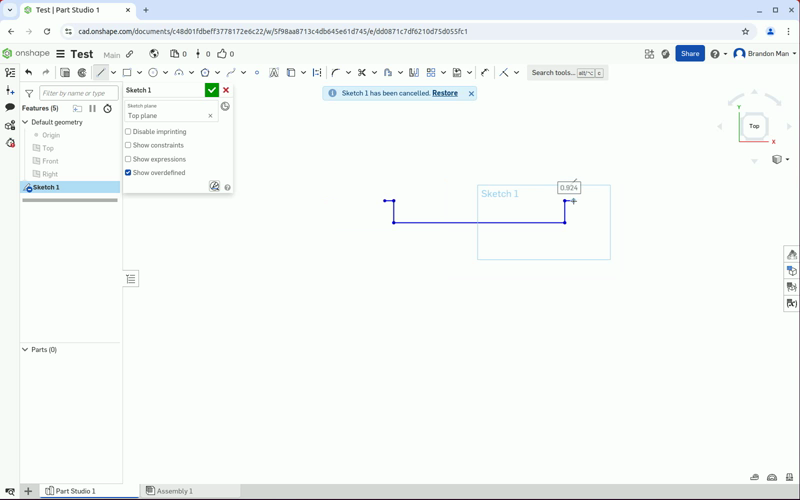
scroll(-6)
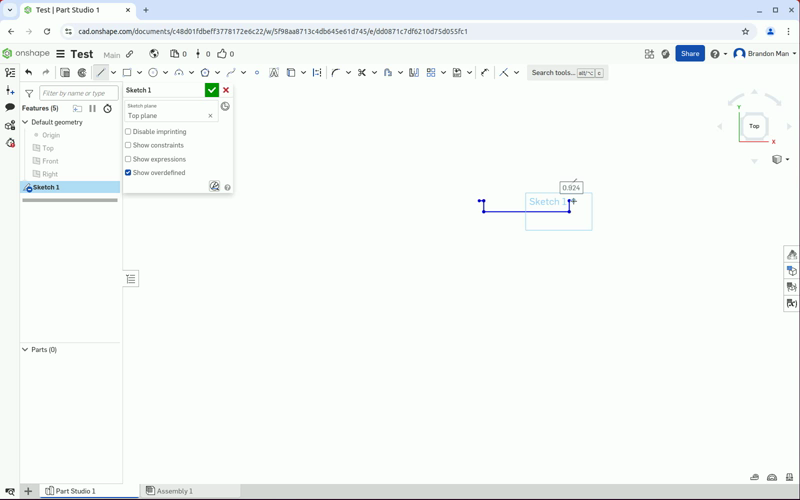
key_up(shift)
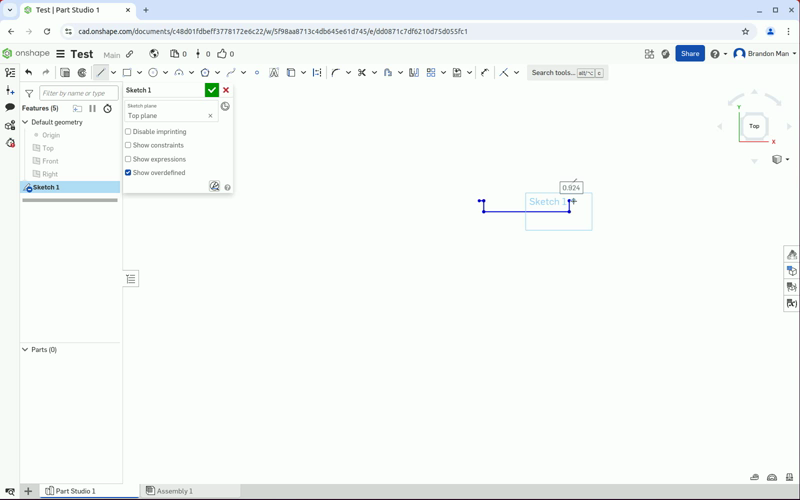
key_down(shift)
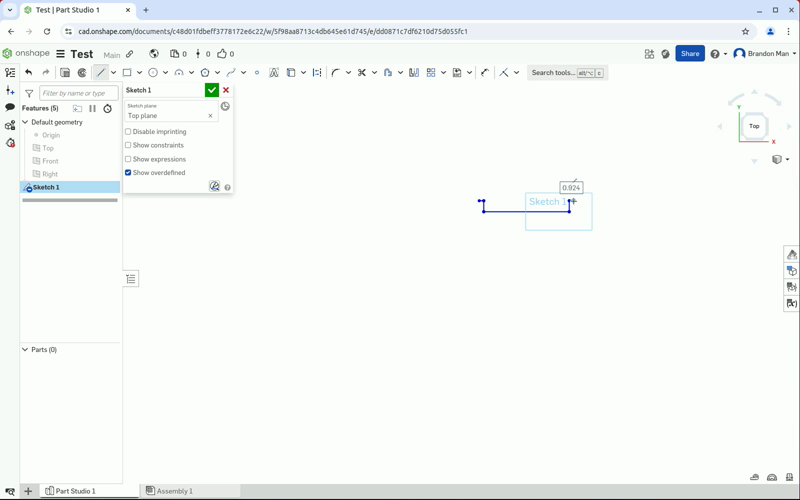
mouse_move(589, 200)
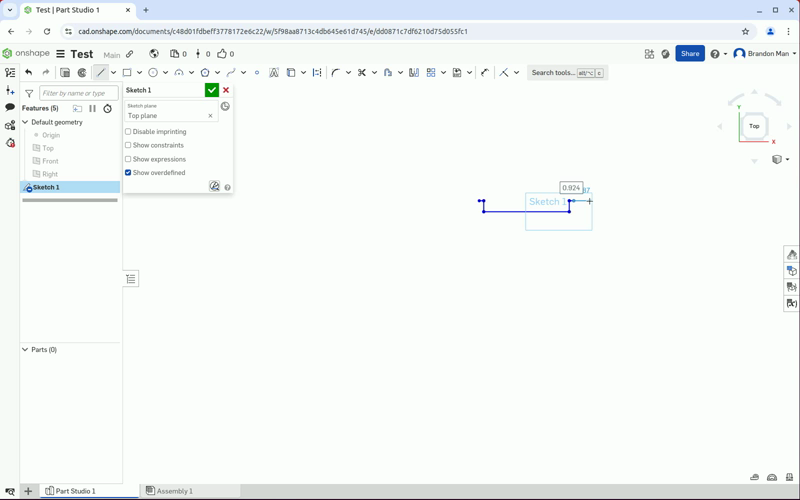
mouse_move(573, 189)
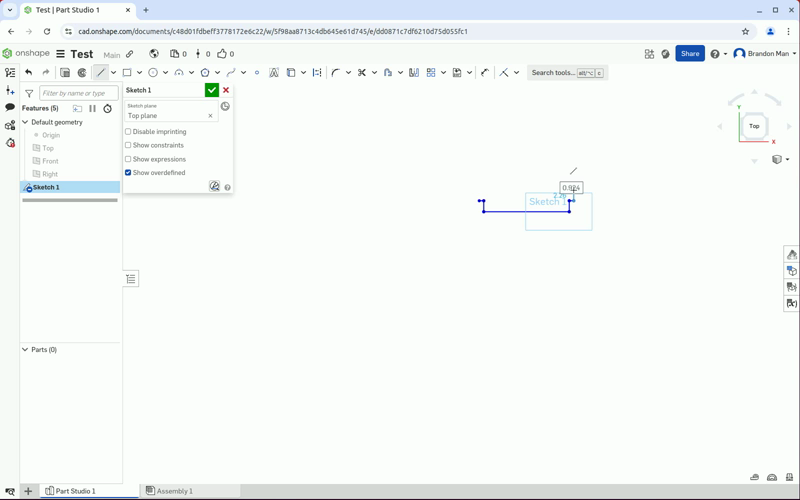
click(573, 189)
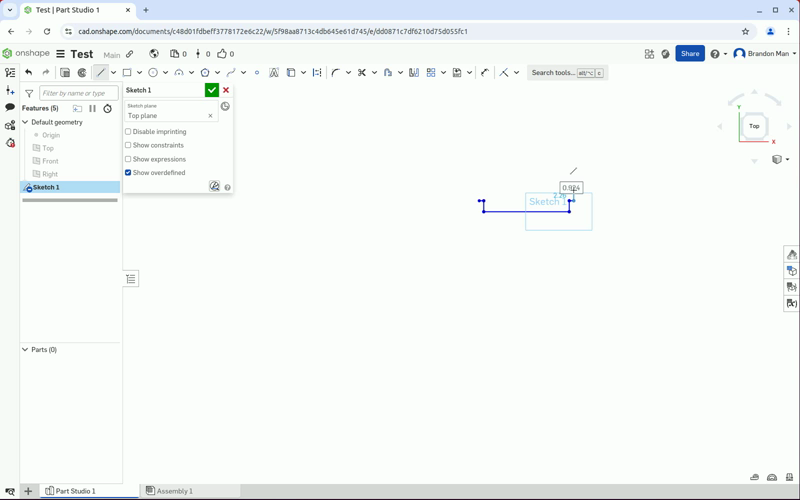
key_up(shift)
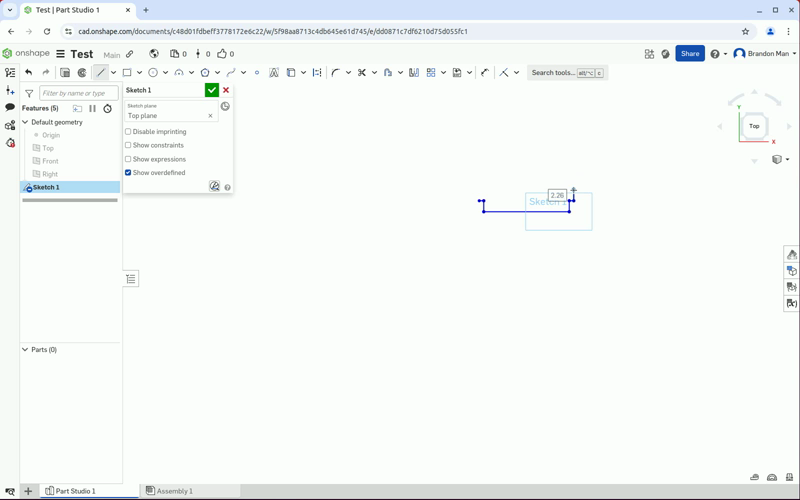
key_down(shift)
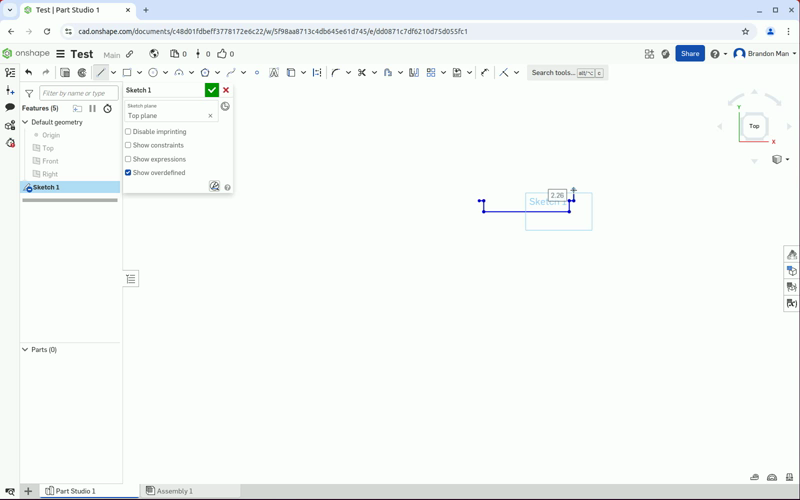
mouse_move(589, 189)
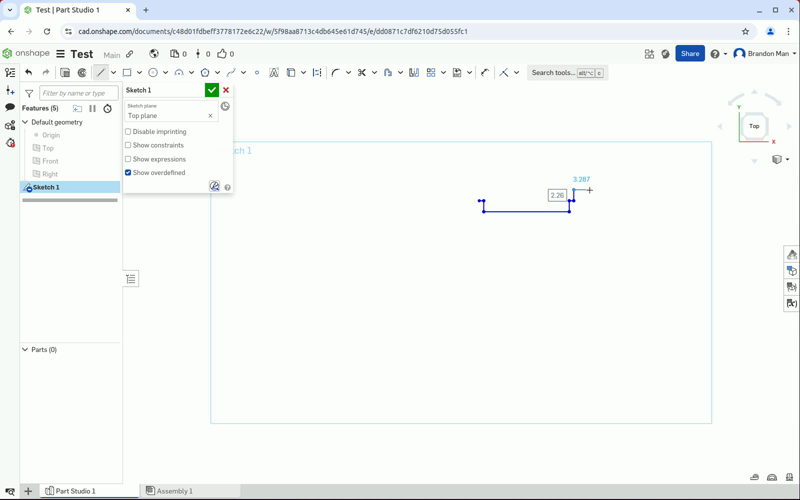
mouse_move(569, 189)
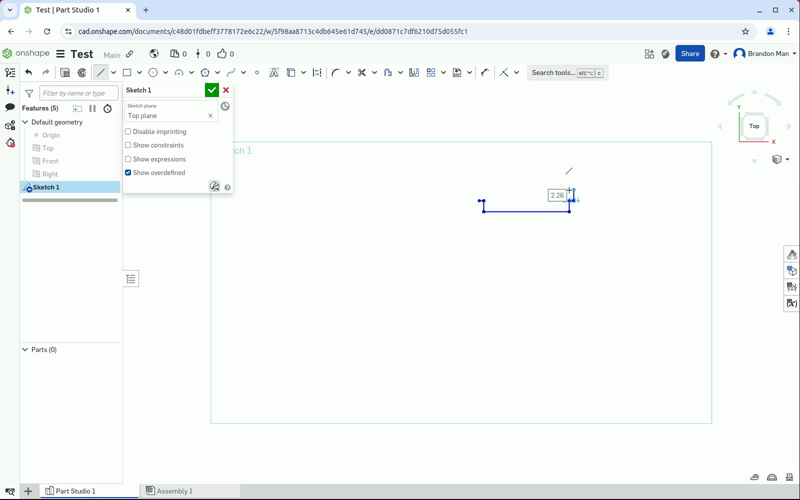
scroll(6)
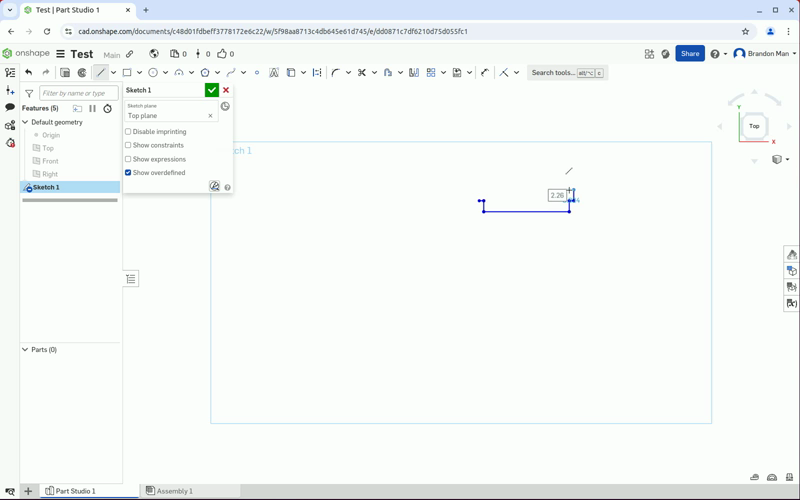
scroll(6)
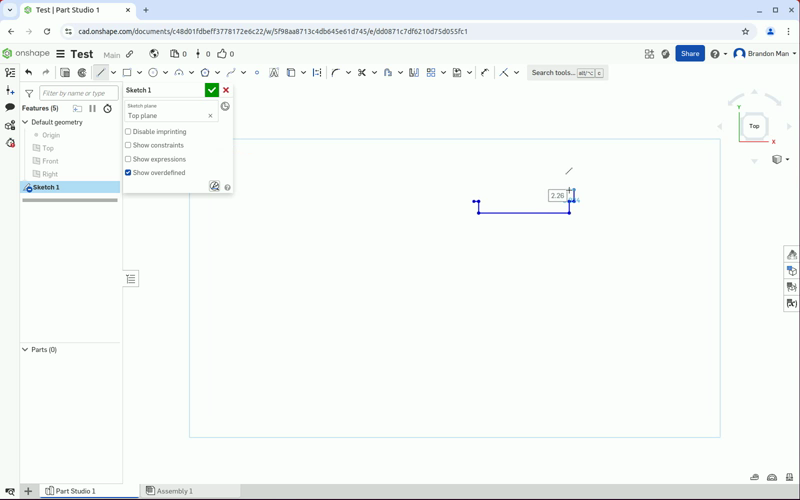
scroll(6)
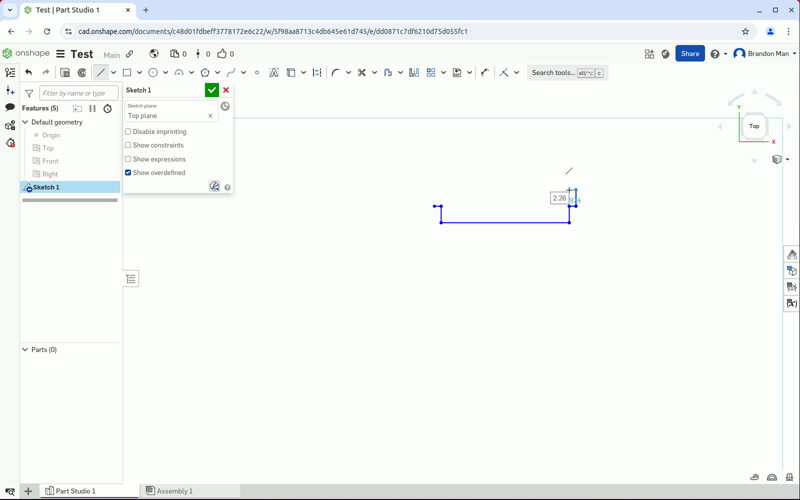
scroll(6)
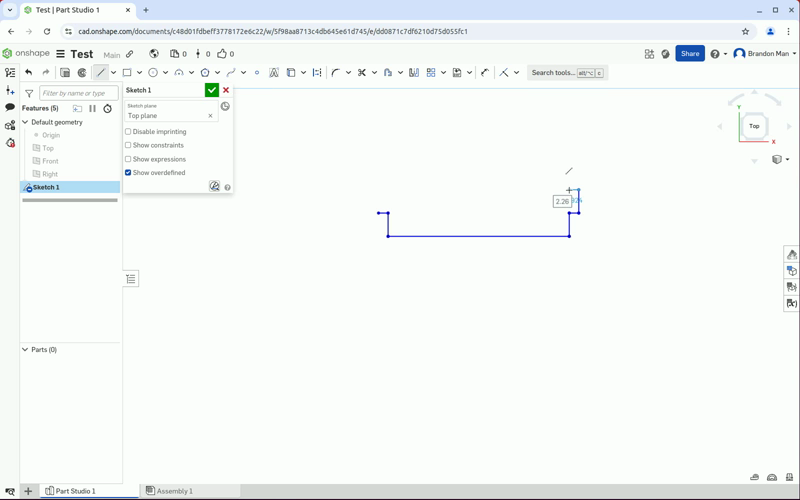
scroll(6)
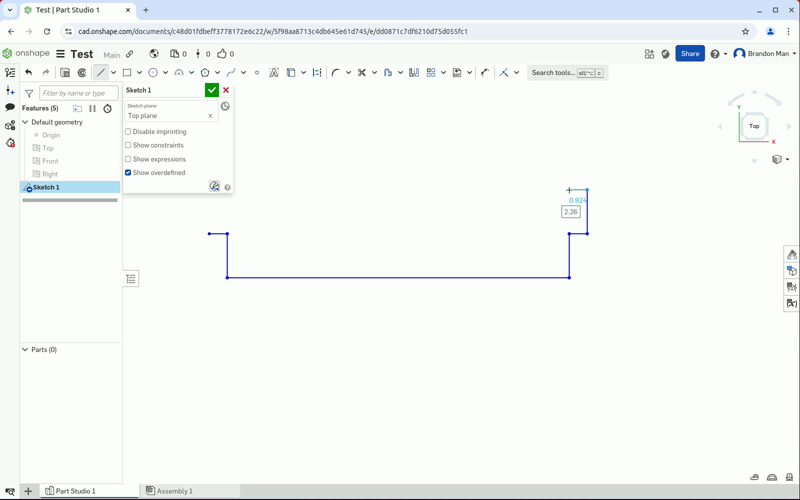
scroll(6)
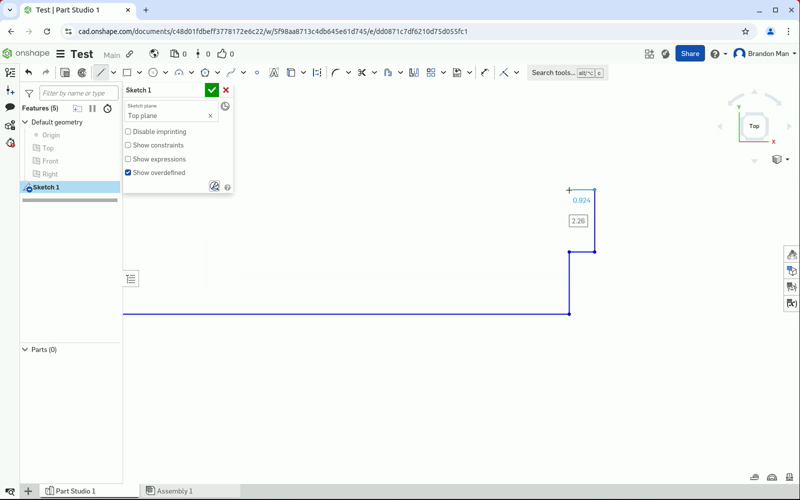
scroll(6)
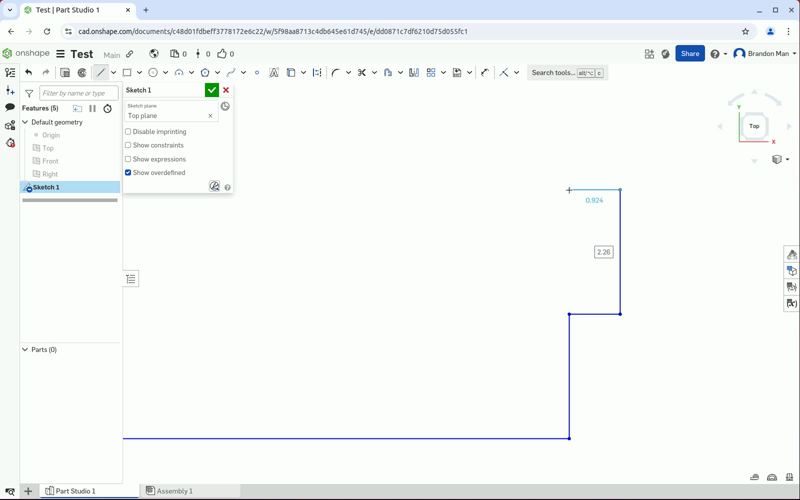
click(569, 189)
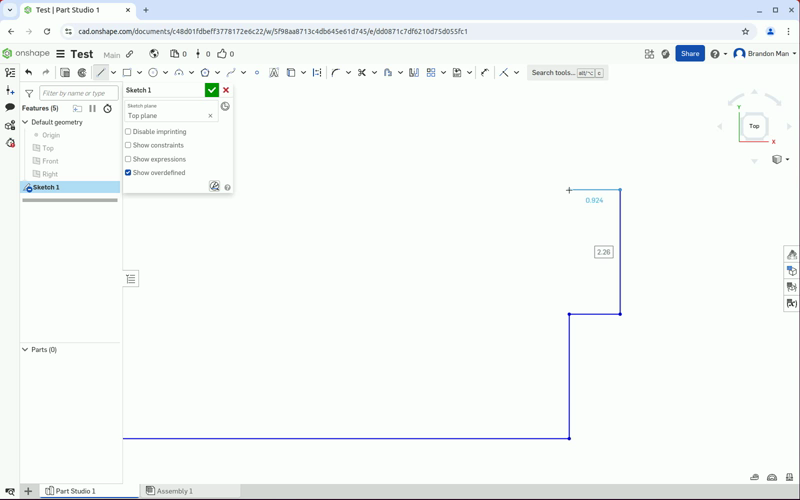
scroll(-6)
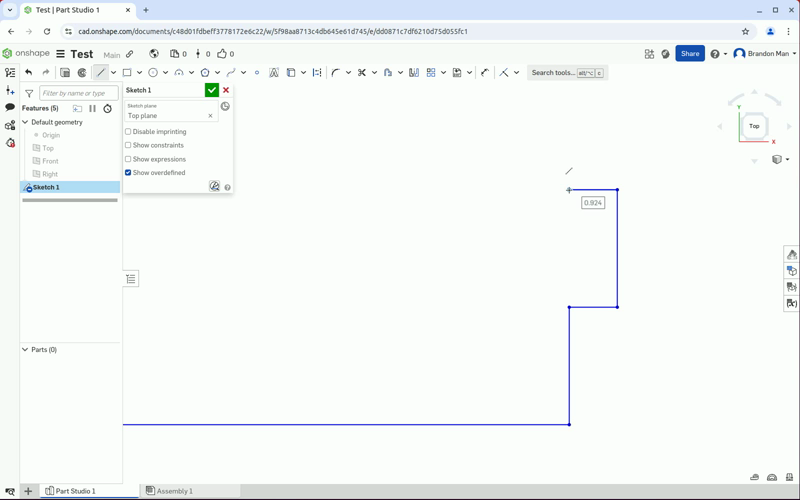
scroll(-6)
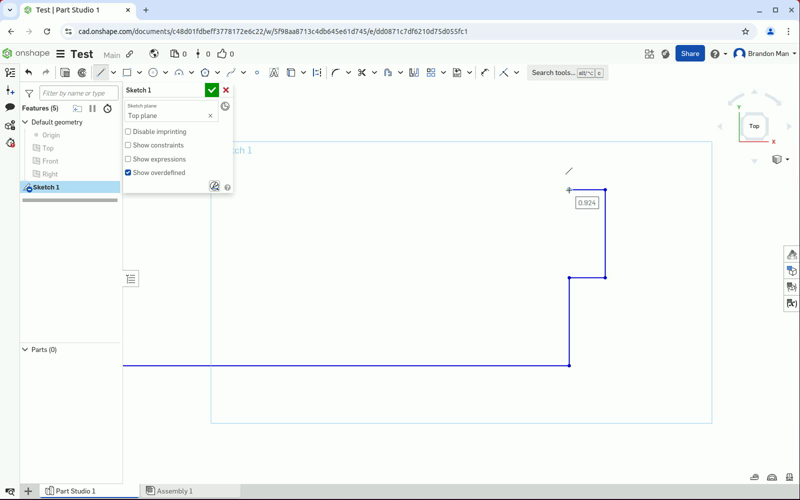
scroll(-6)
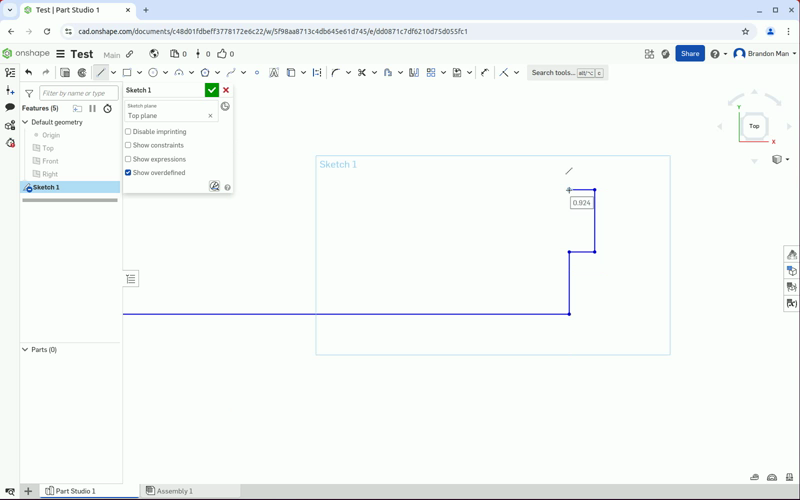
scroll(-6)
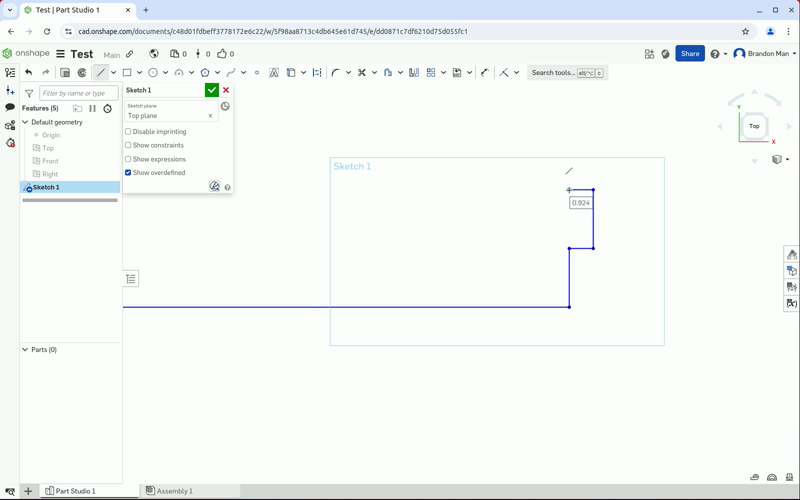
scroll(-6)
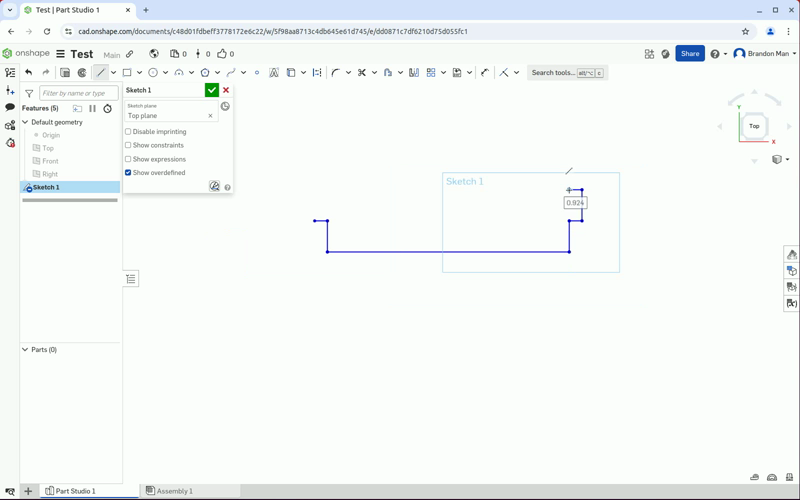
scroll(-6)
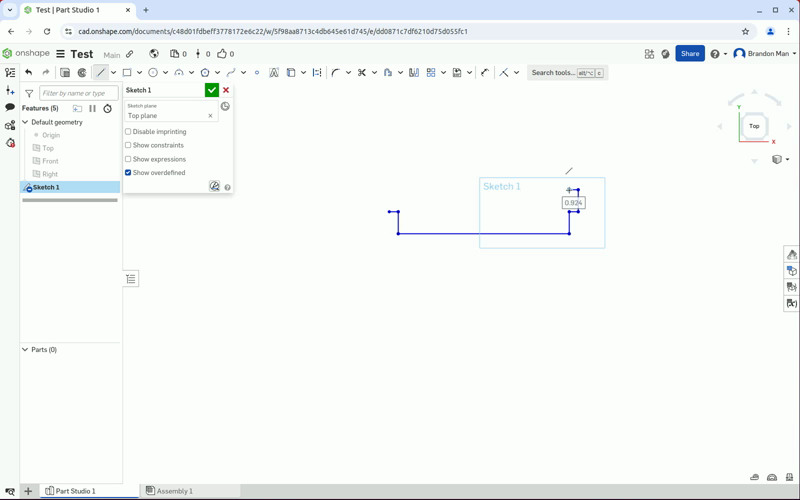
scroll(-6)
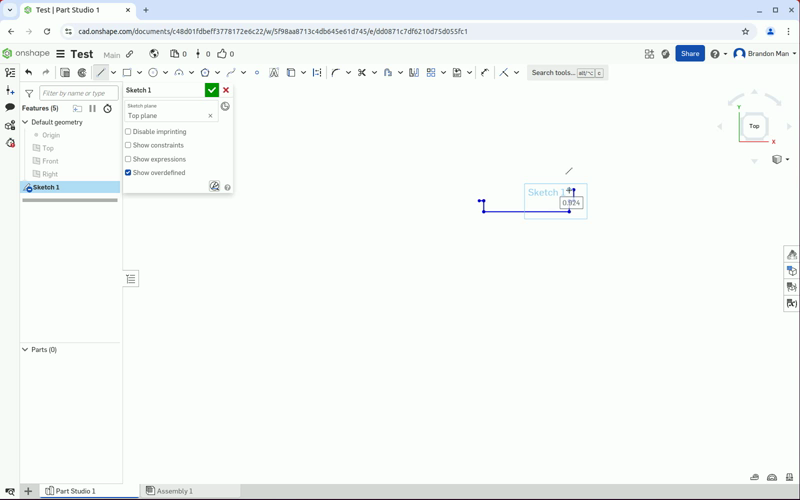
key_up(shift)
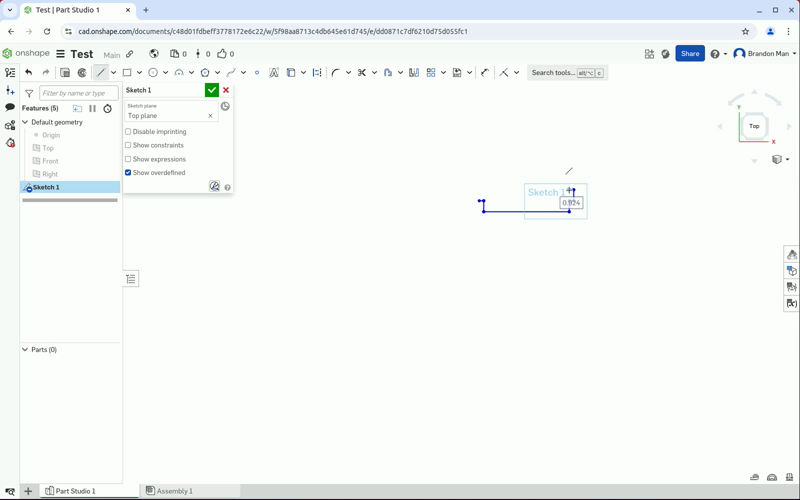
key_down(shift)
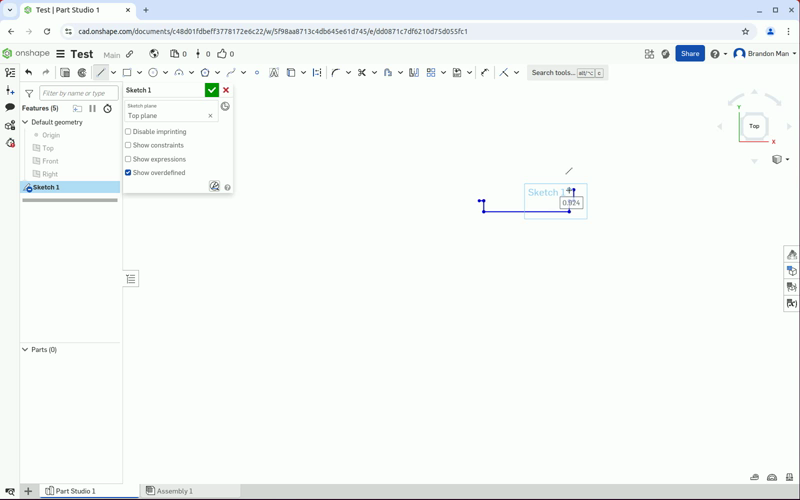
mouse_move(483, 189)
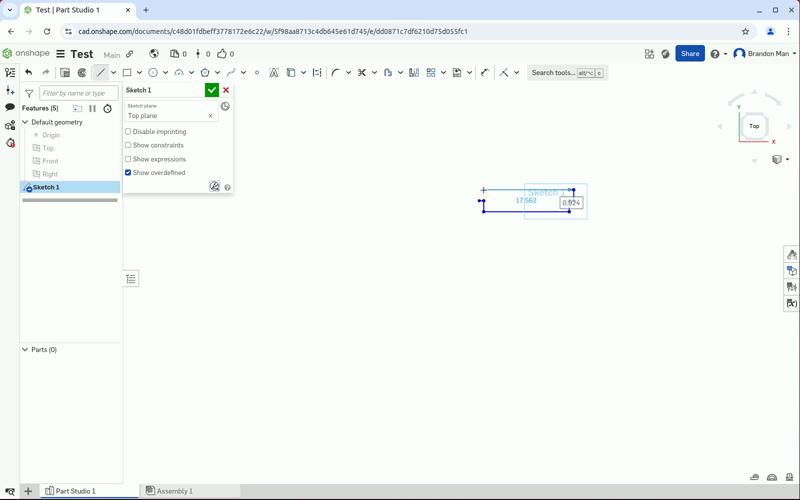
click(483, 189)
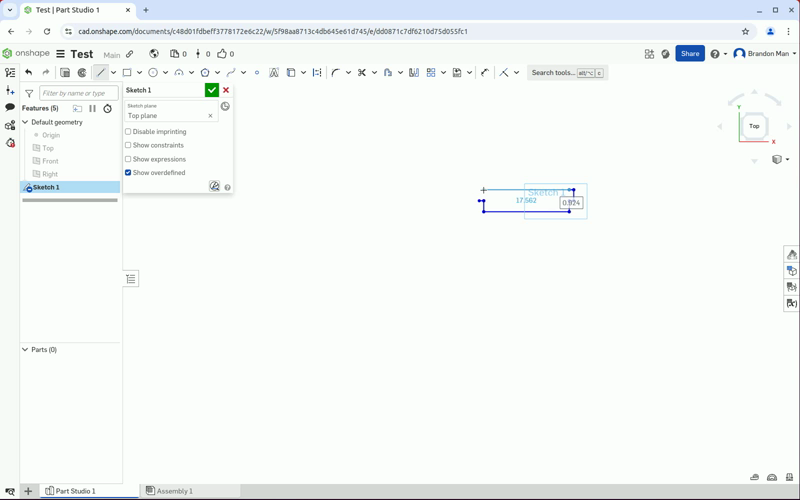
key_up(shift)
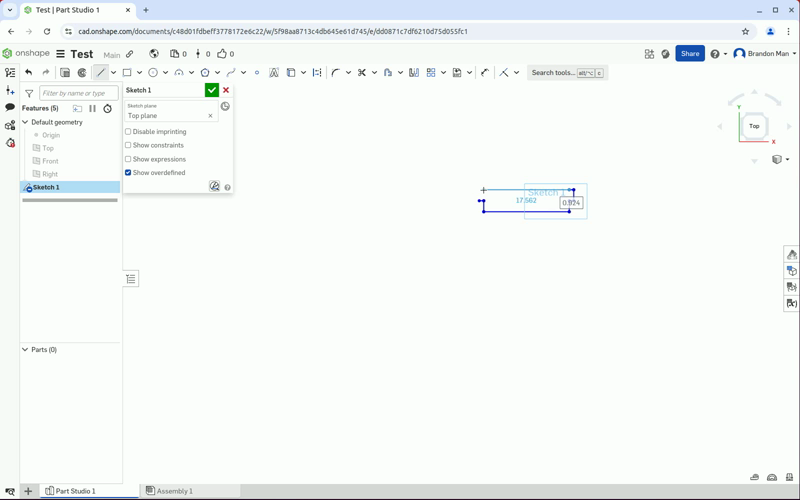
key_down(shift)
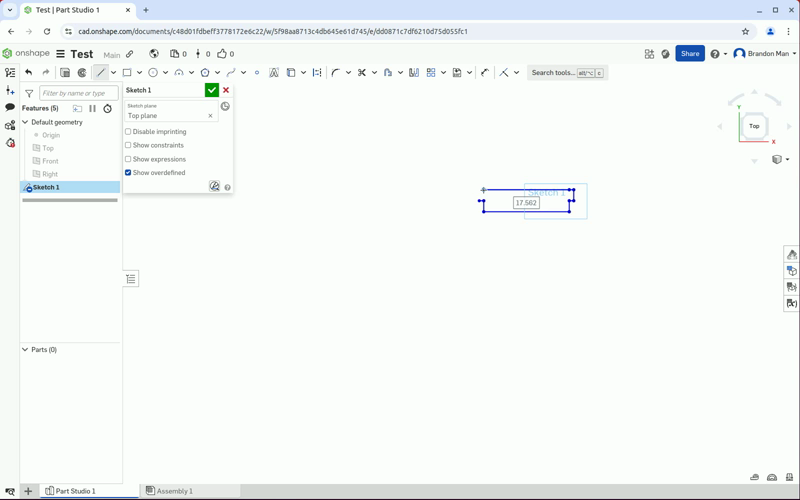
mouse_move(513, 189)
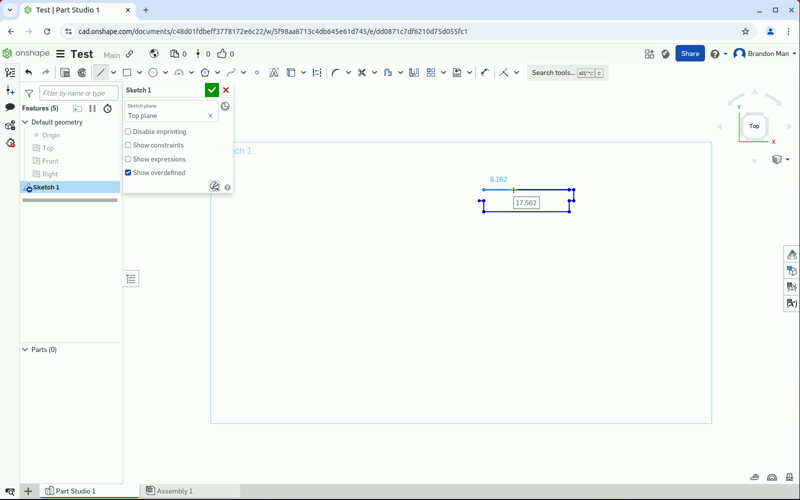
mouse_move(479, 189)
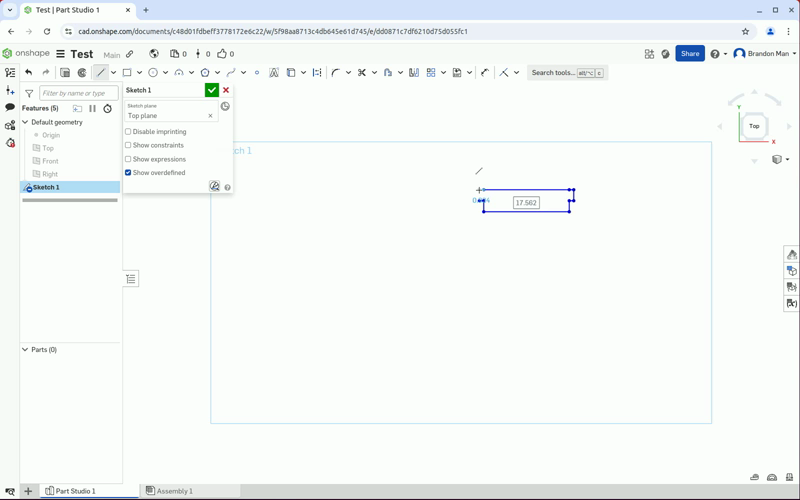
scroll(6)
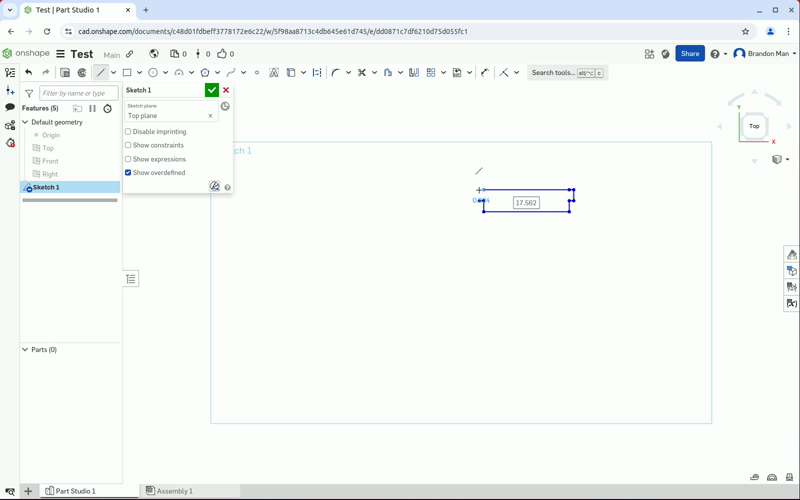
scroll(6)
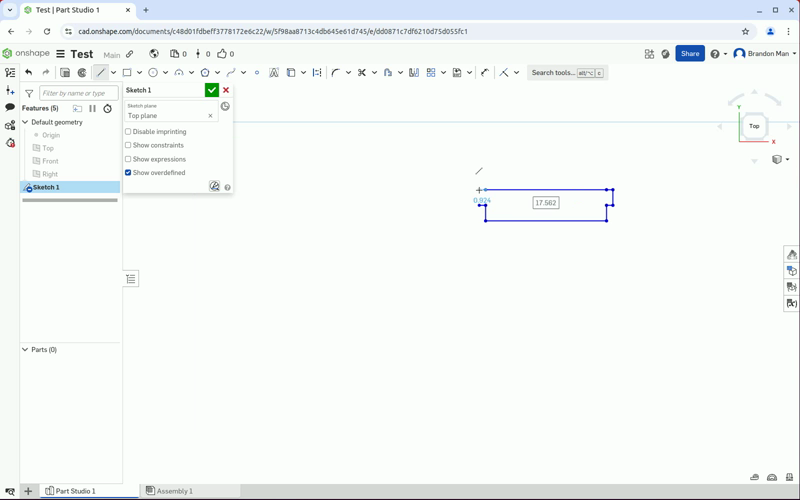
scroll(6)
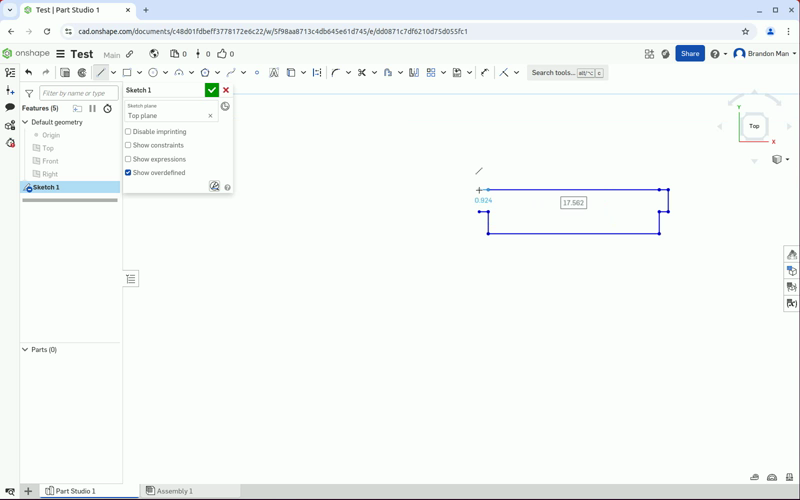
scroll(6)
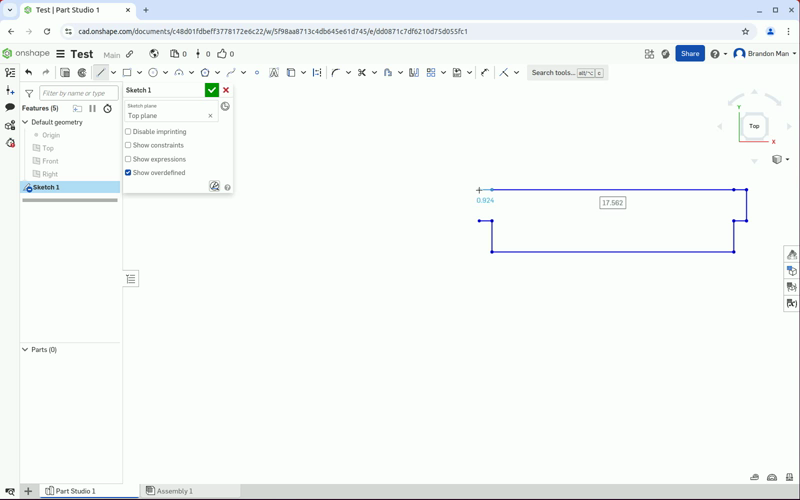
scroll(6)
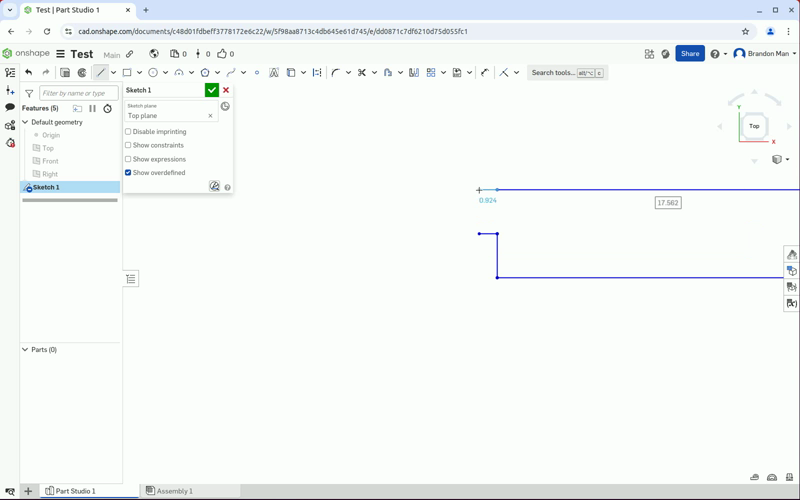
scroll(6)
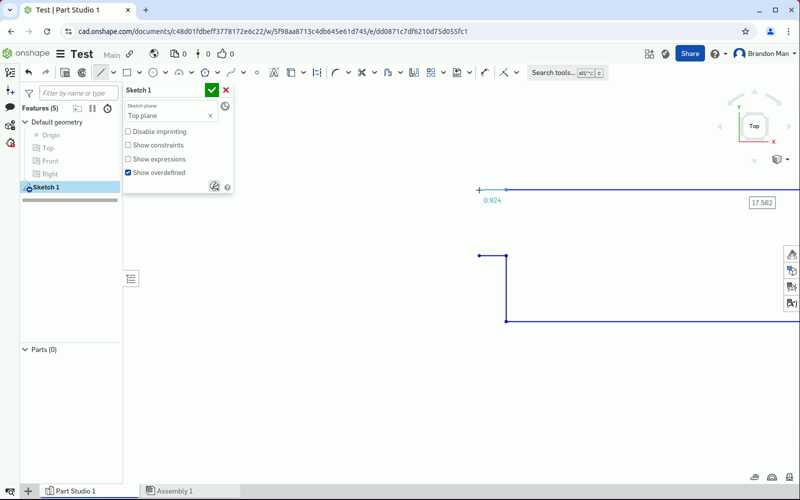
scroll(6)
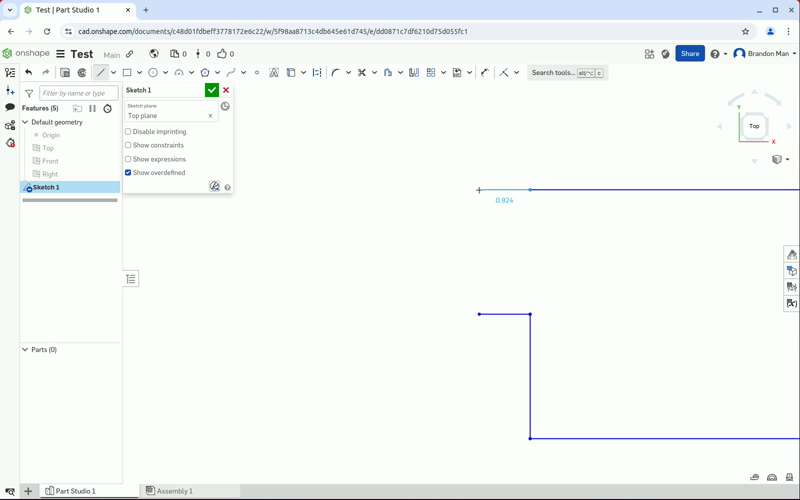
click(479, 189)
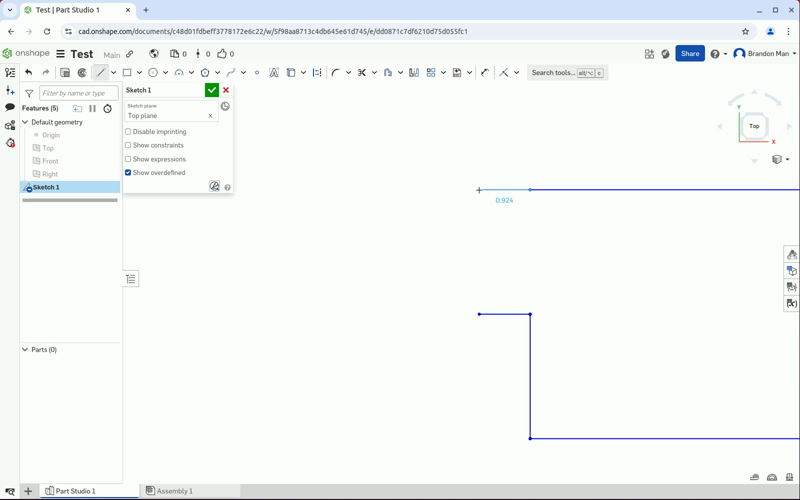
scroll(-6)
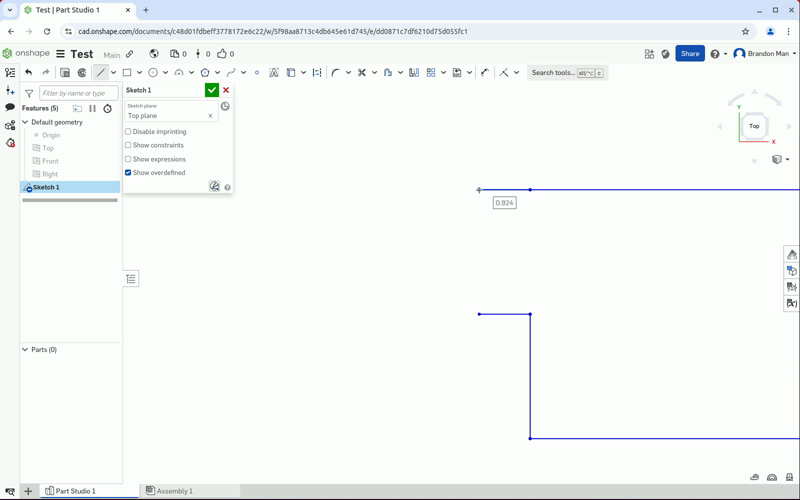
scroll(-6)
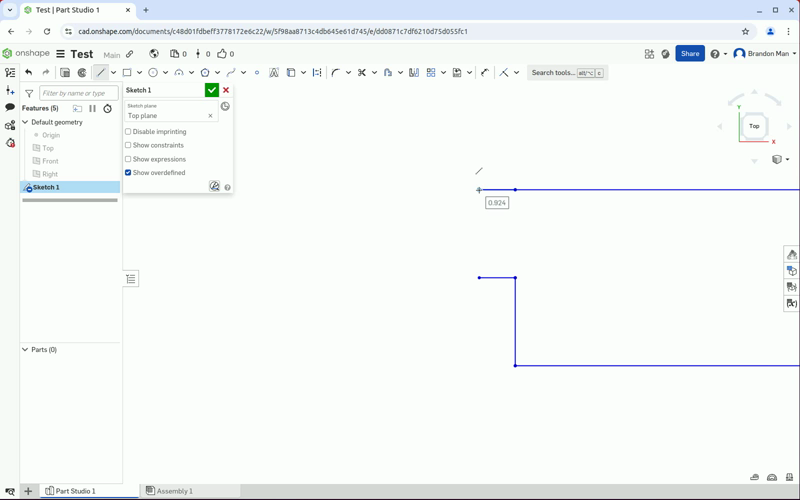
scroll(-6)
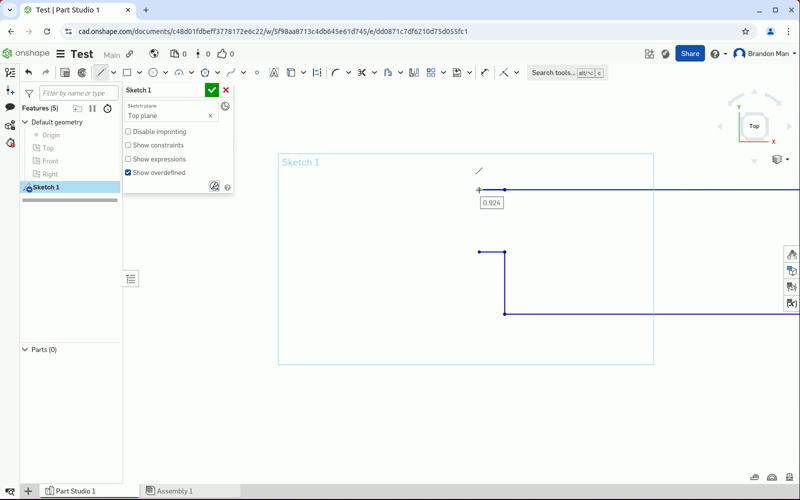
scroll(-6)
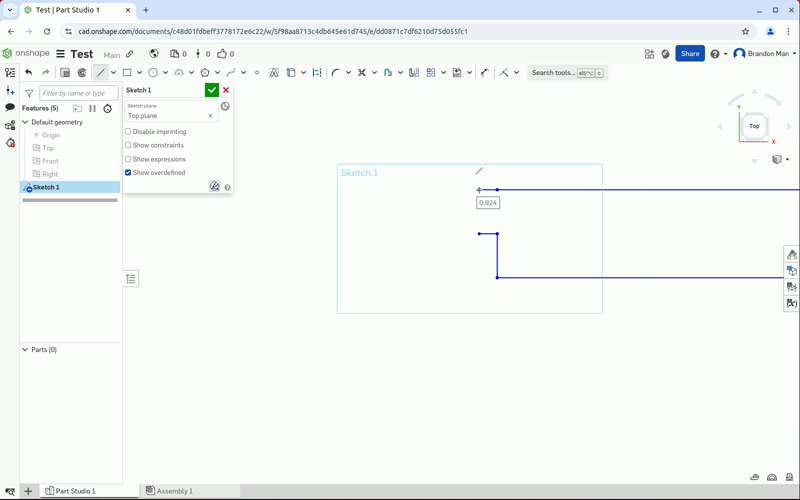
scroll(-6)
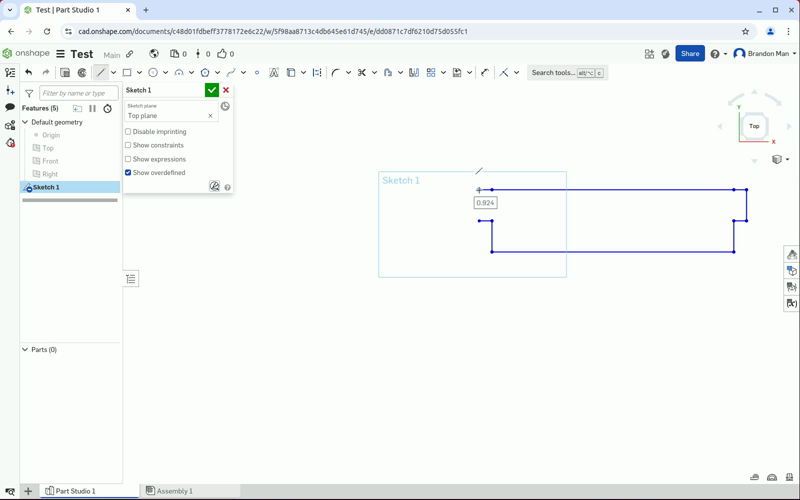
scroll(-6)
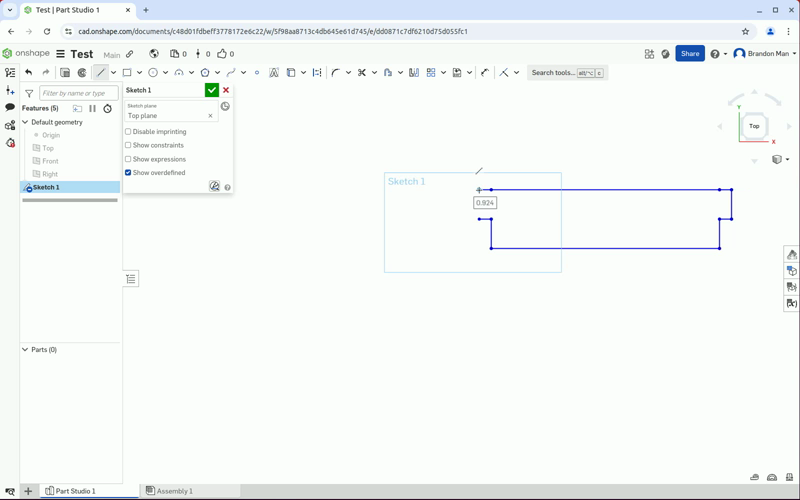
scroll(-6)
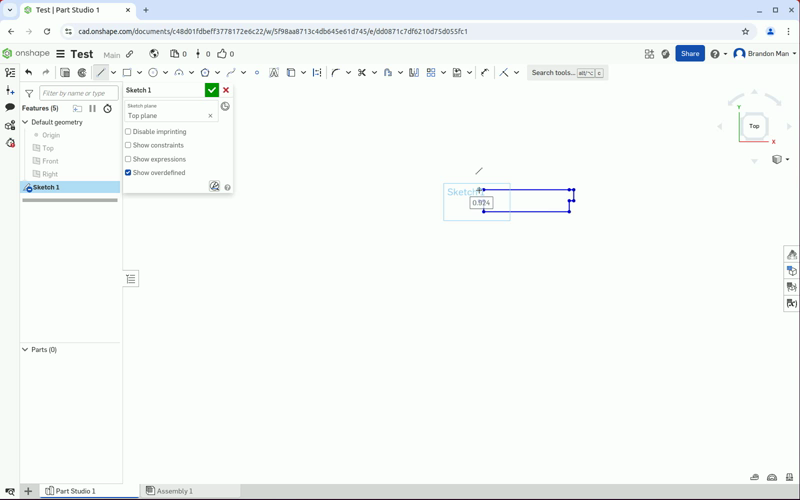
key_up(shift)
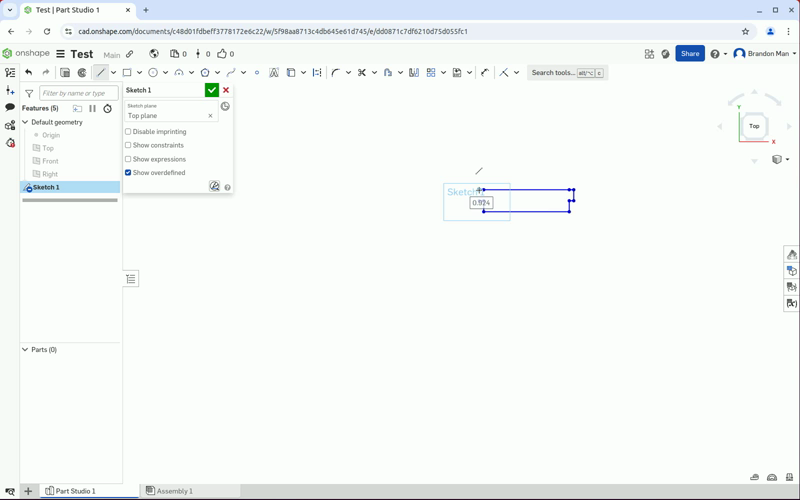
mouse_move(509, 189)
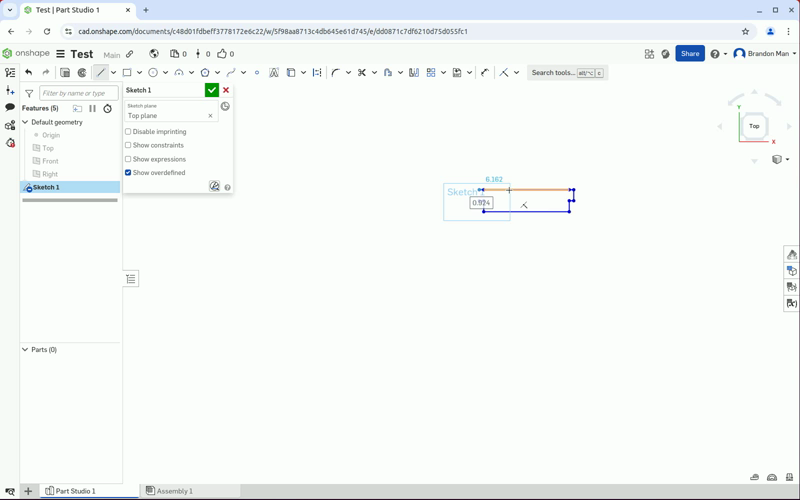
key_down(shift)
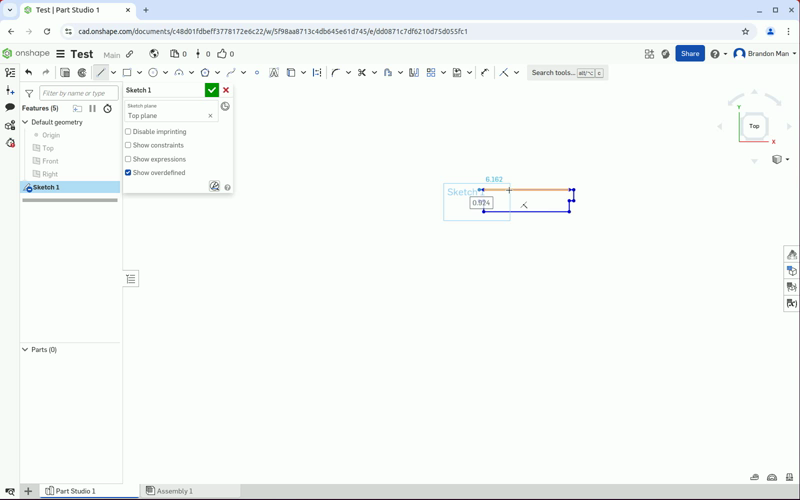
mouse_move(479, 200)
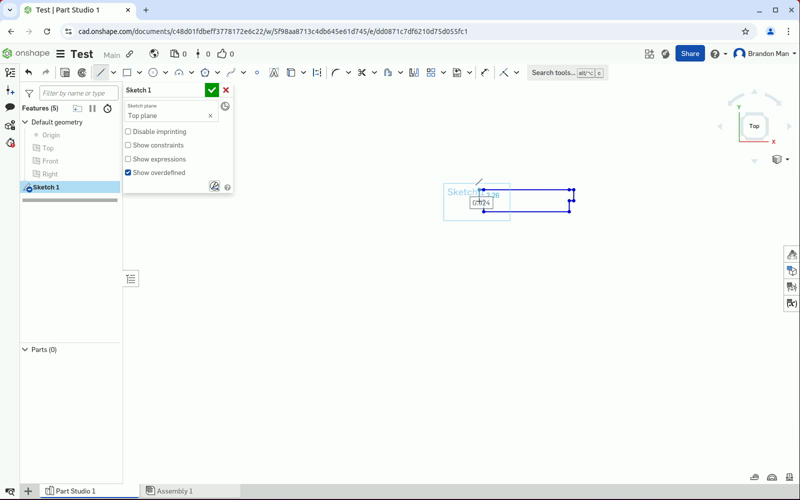
scroll(6)
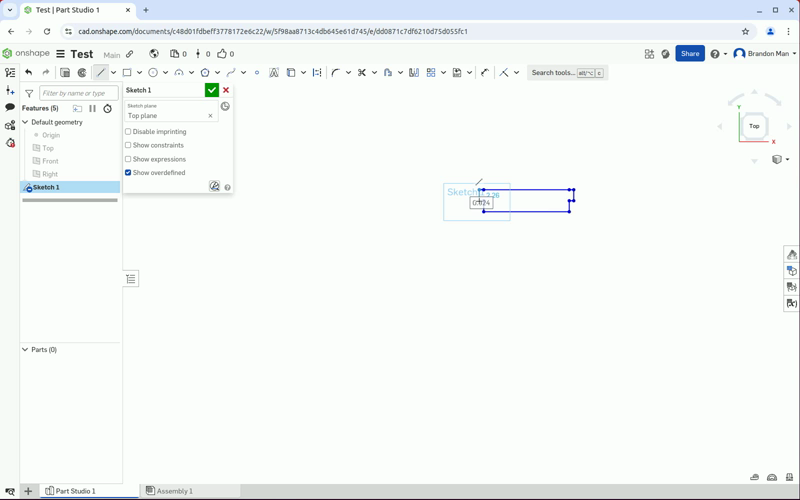
scroll(6)
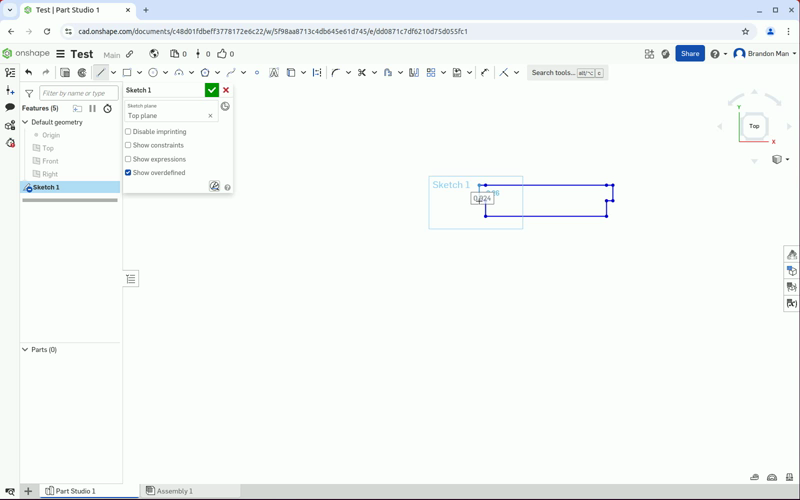
scroll(6)
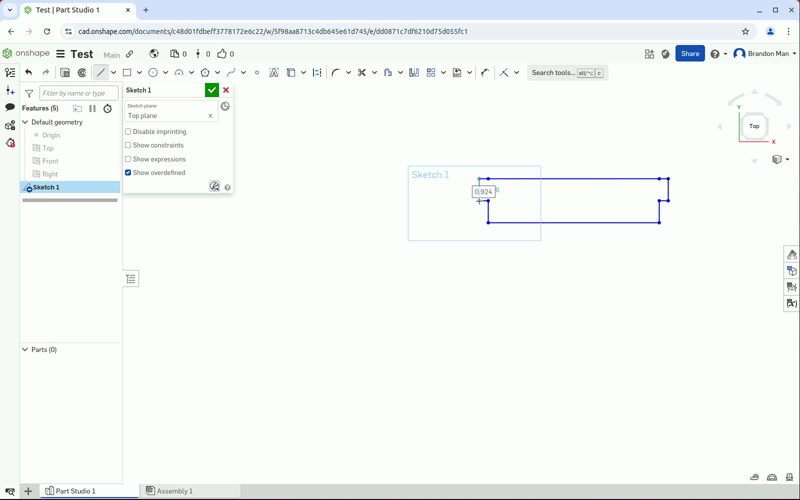
scroll(6)
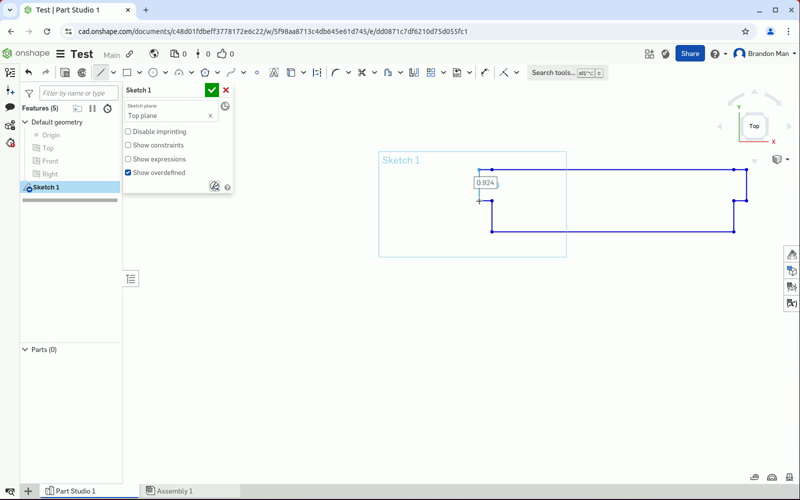
scroll(6)
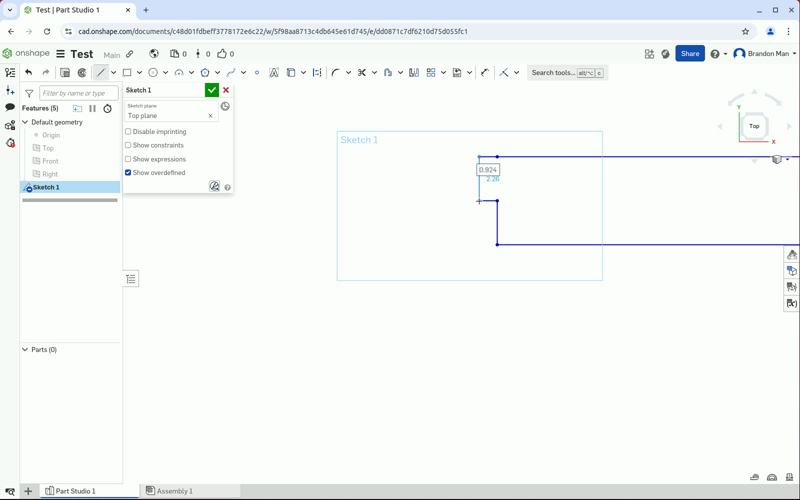
scroll(6)
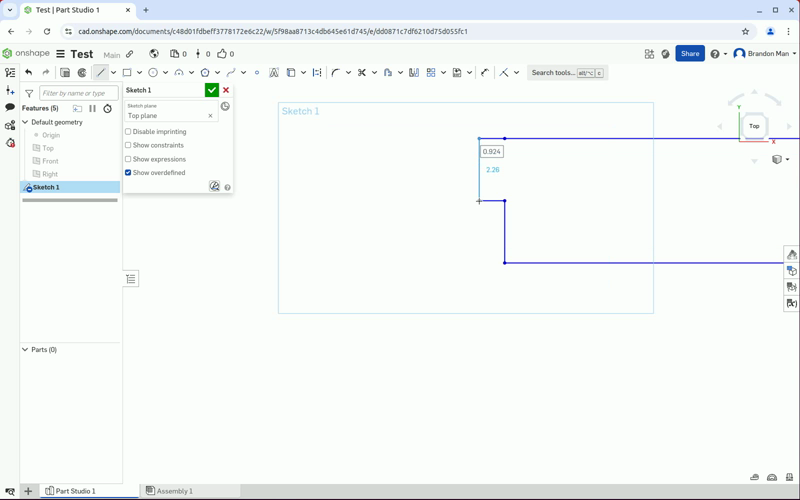
scroll(6)
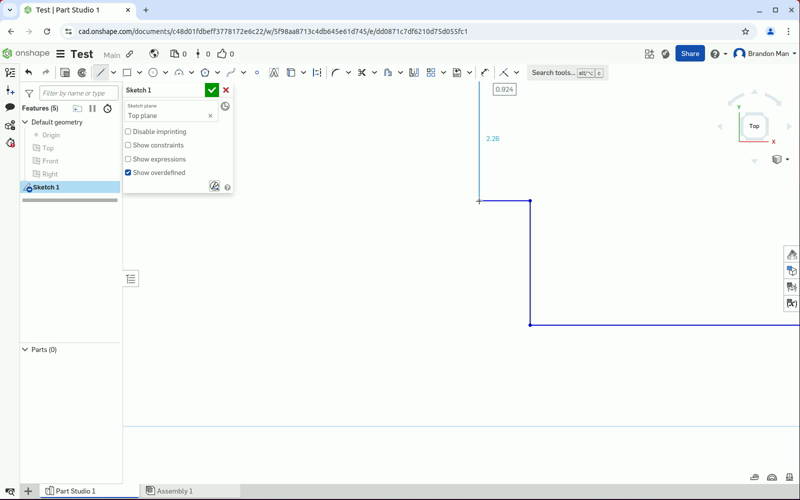
key_up(shift)
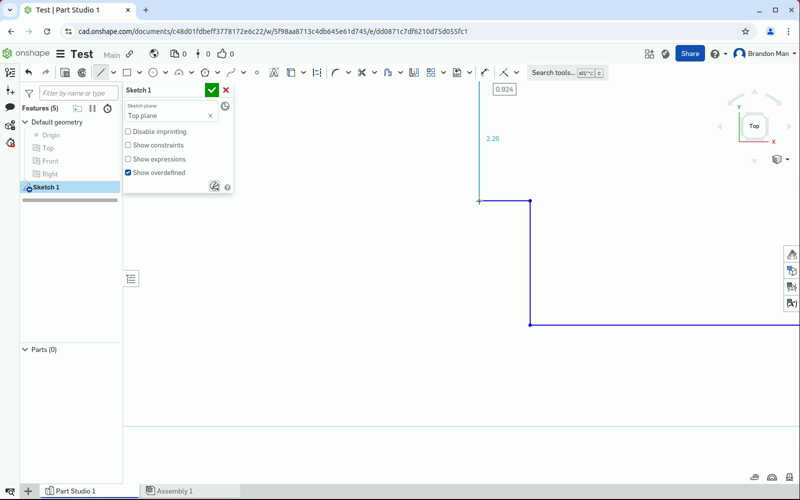
click(479, 200)
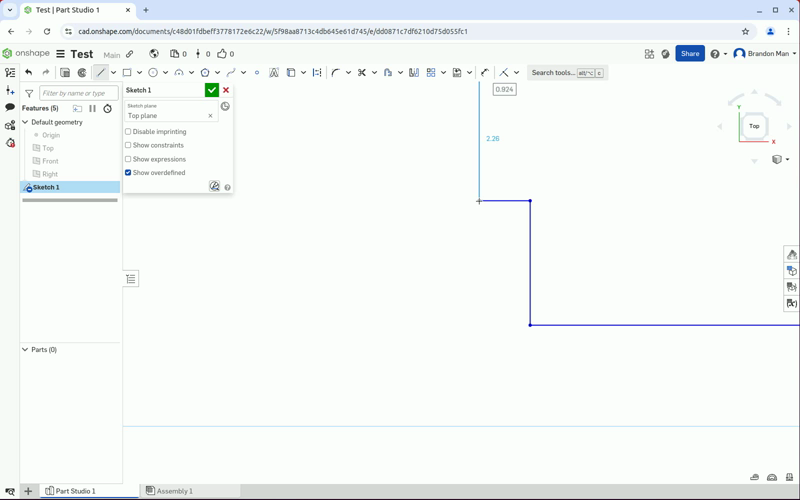
scroll(-6)
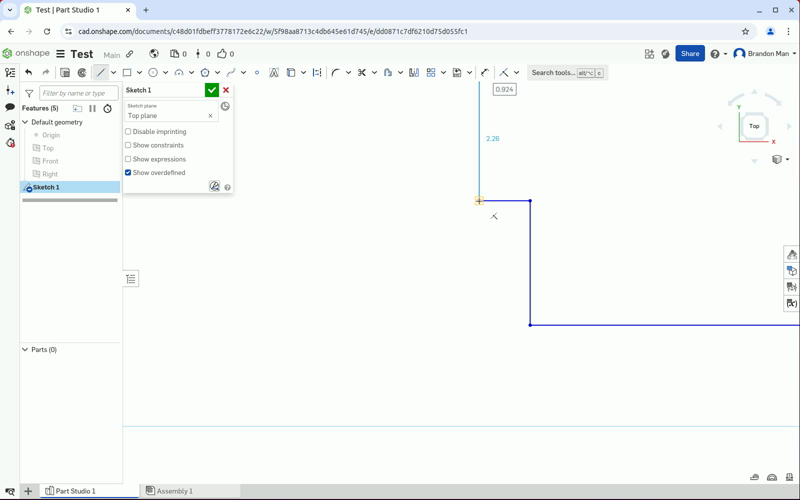
scroll(-6)
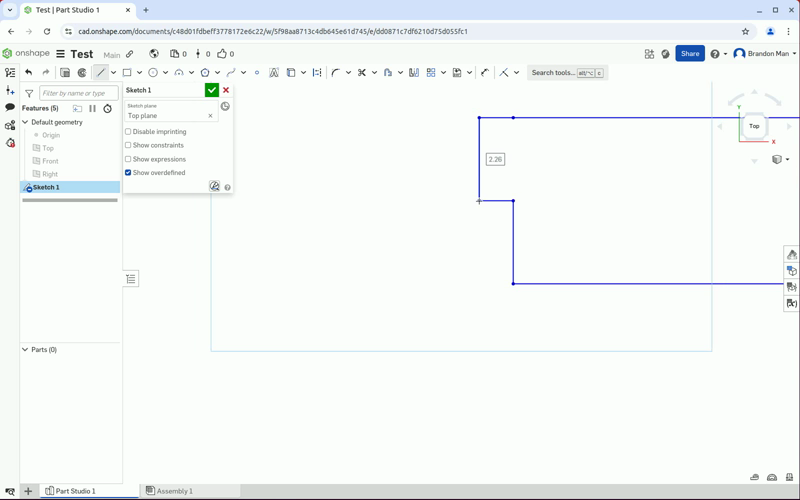
scroll(-6)
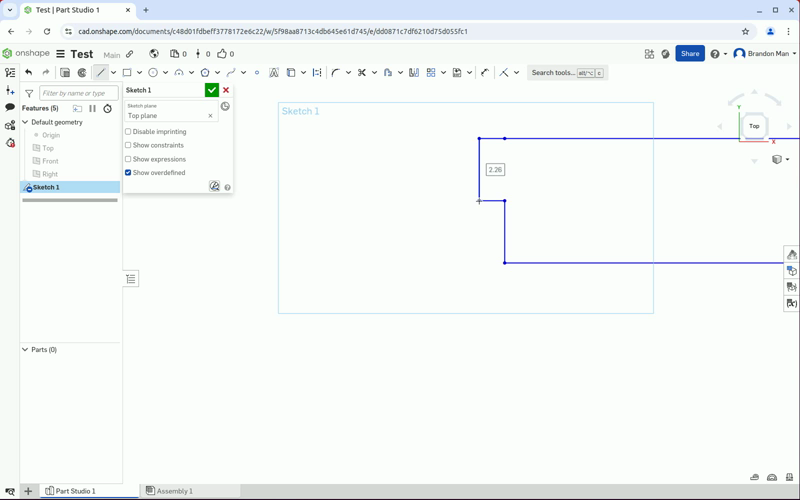
scroll(-6)
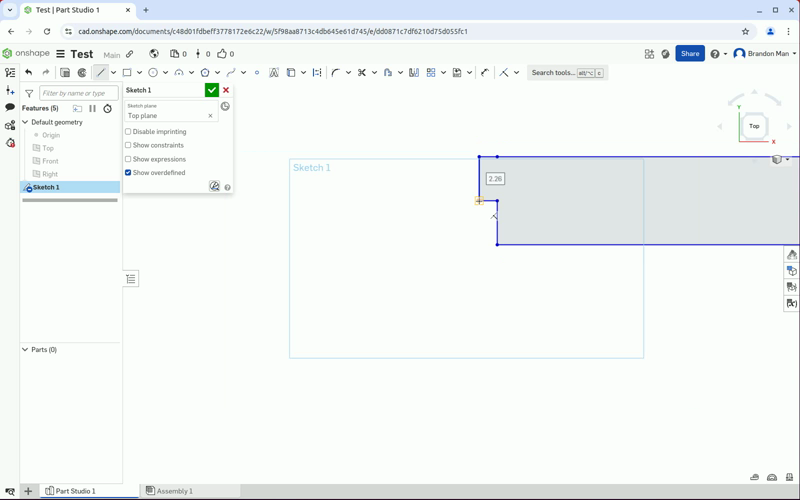
scroll(-6)
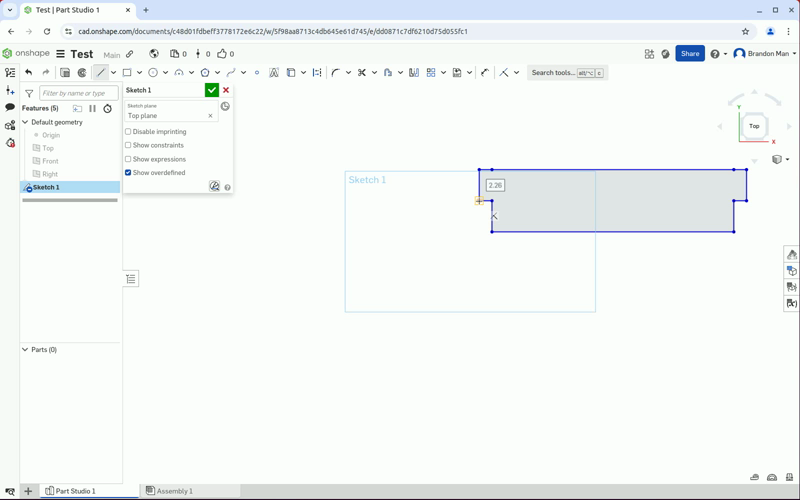
scroll(-6)
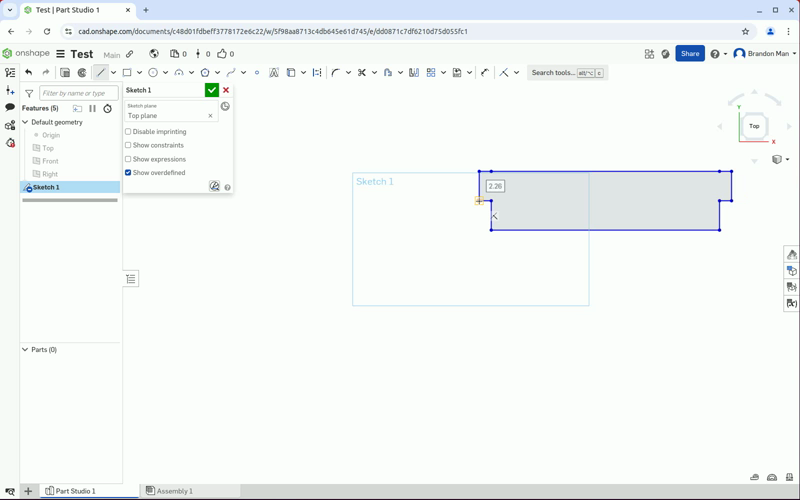
scroll(-6)
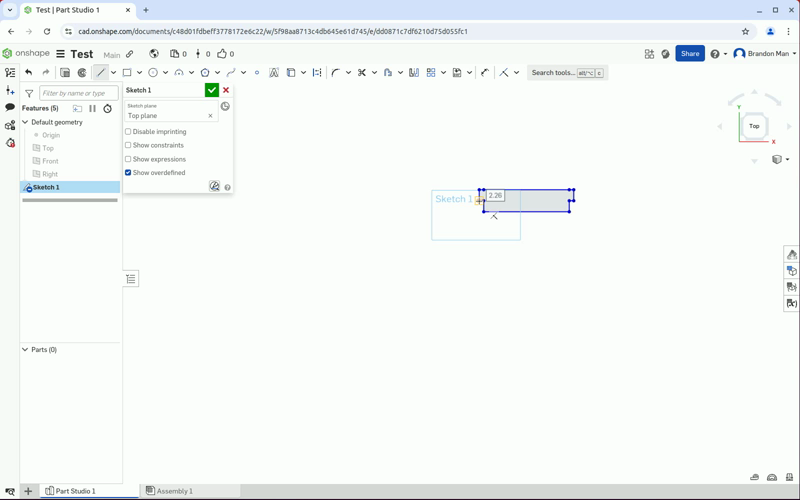
key(esc)
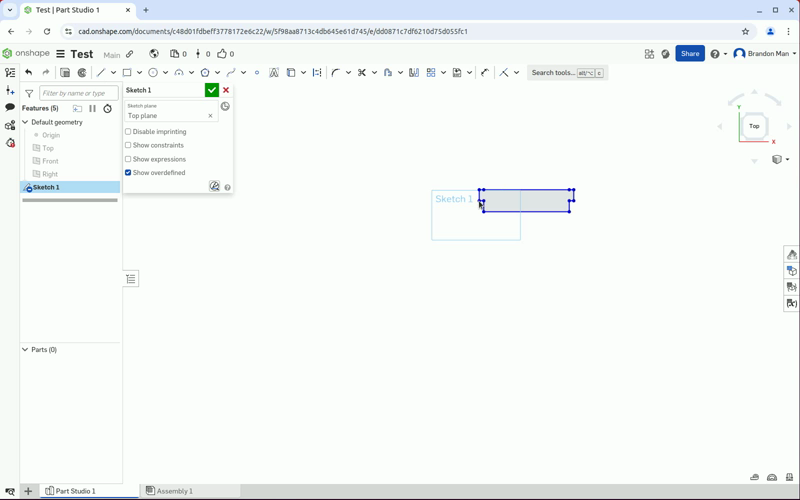
mouse_move(518, 203)
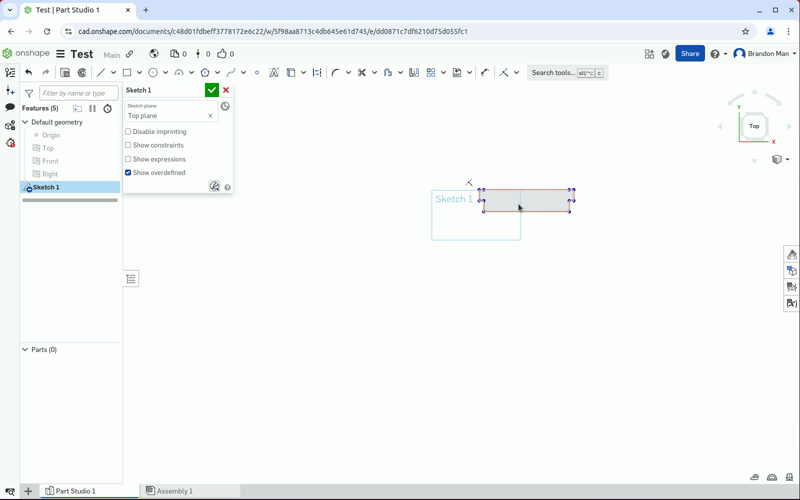
click(518, 203)
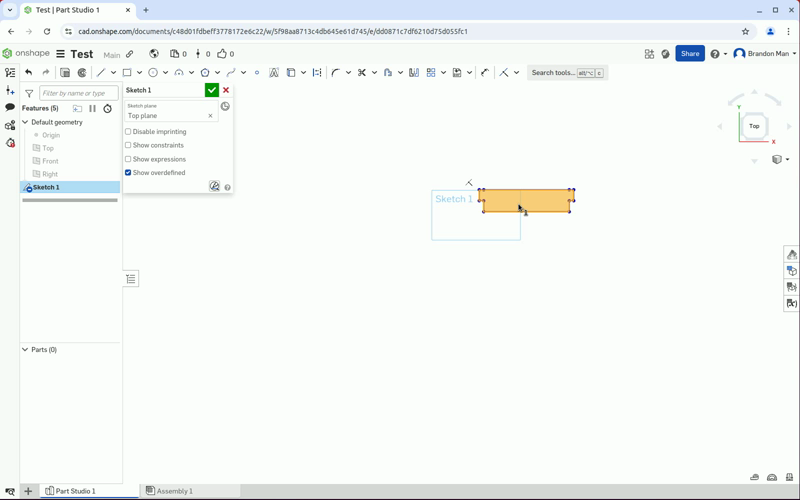
mouse_move(73, 352)
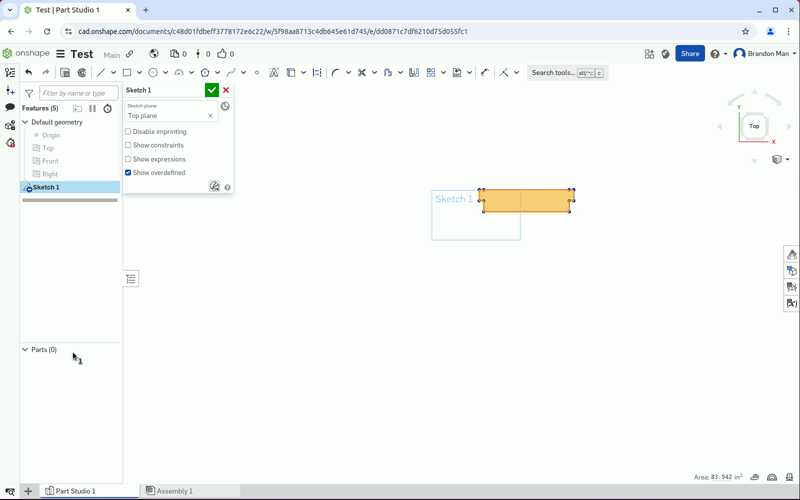
key(shift+y)
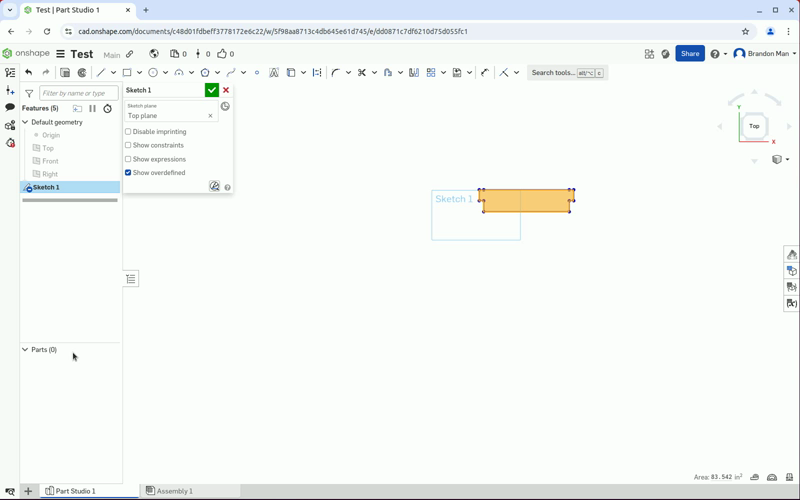
key(shift+e)
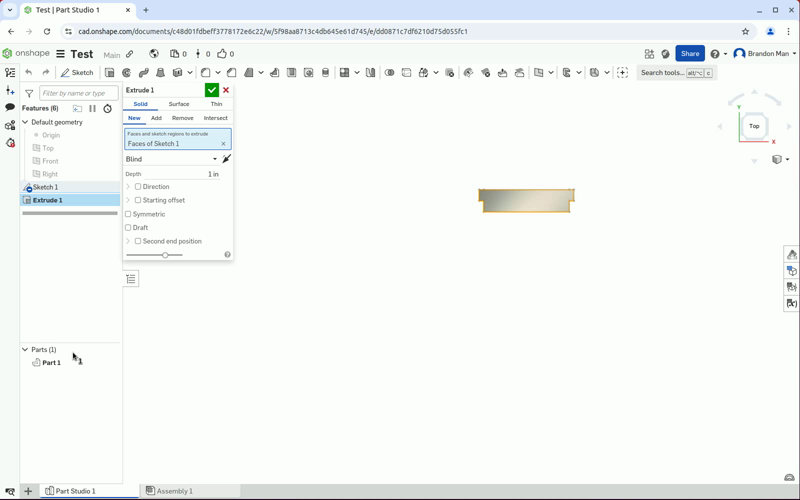
mouse_move(143, 106)
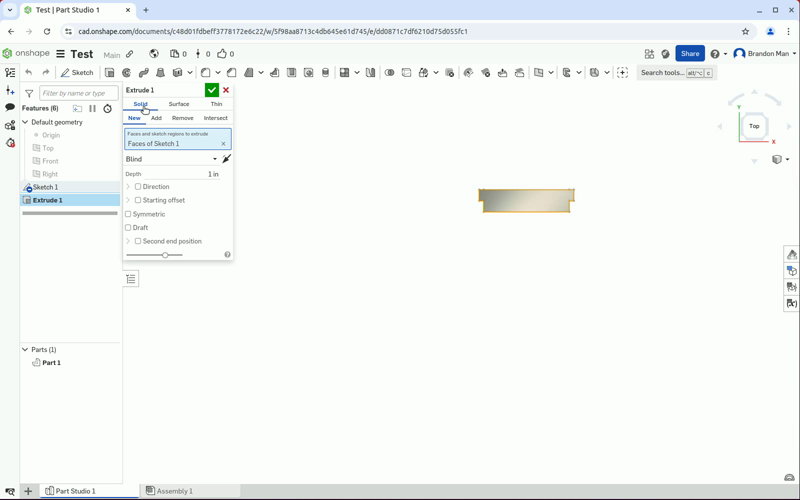
click(143, 106)
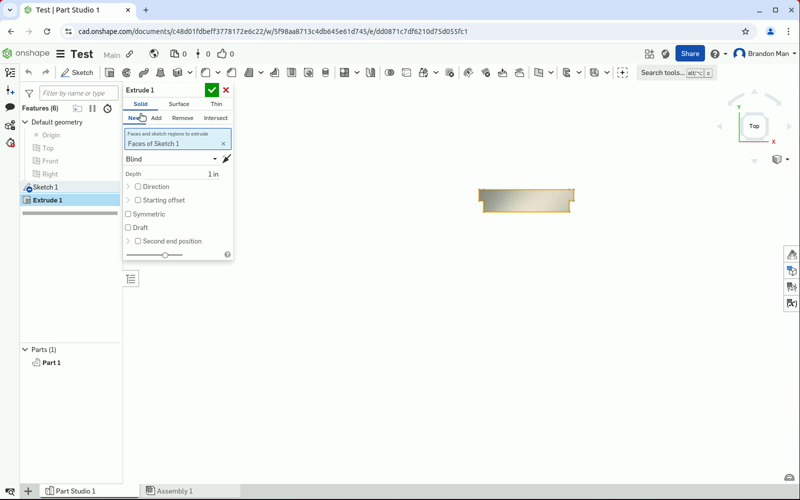
mouse_move(137, 120)
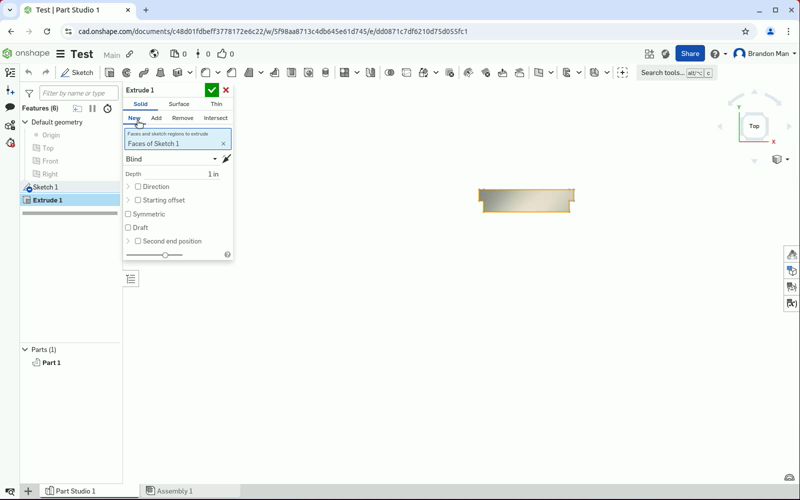
click(137, 120)
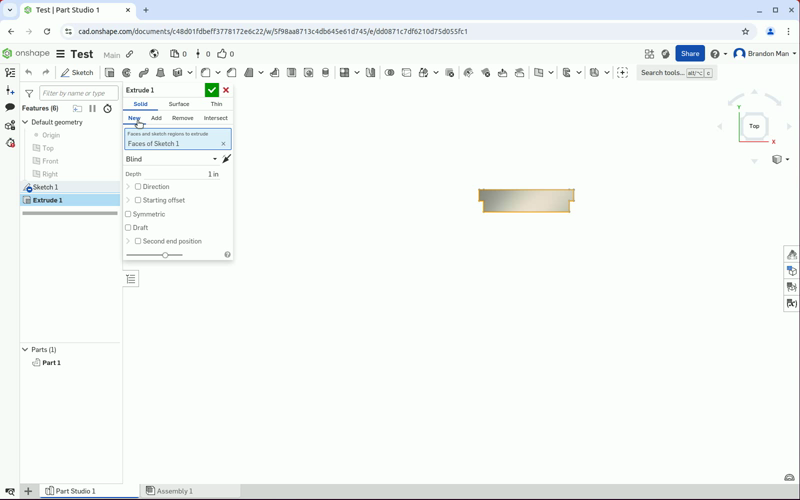
key(tab, 4)
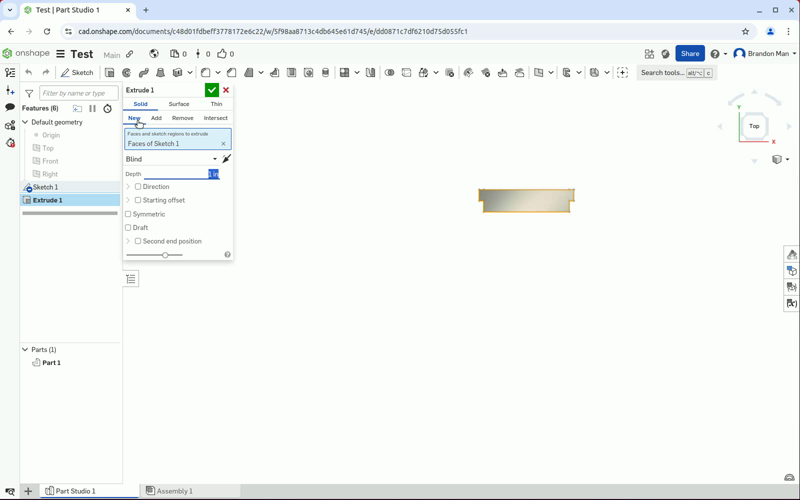
text(9.147)
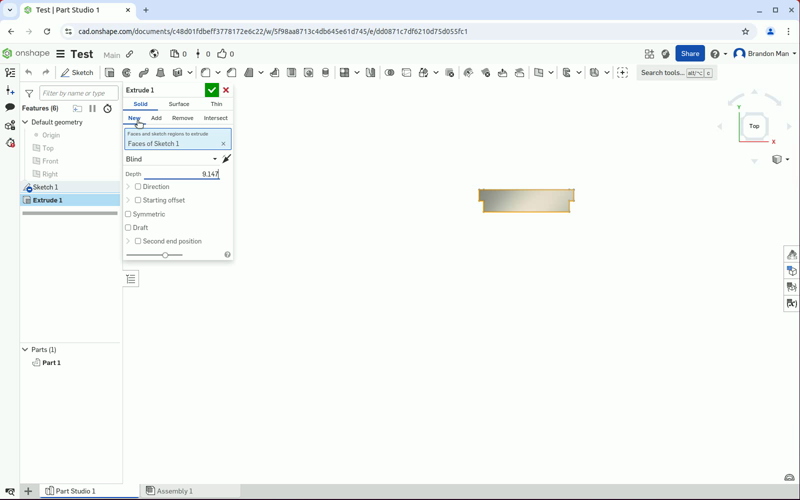
key(enter)
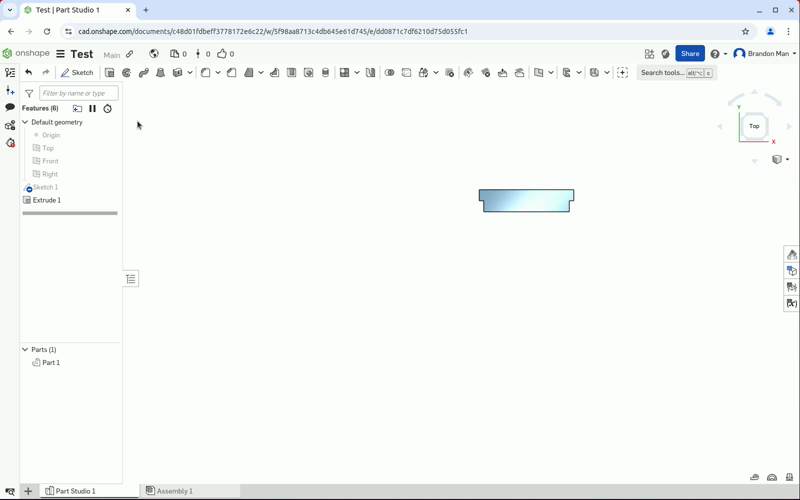
key(shift+h)
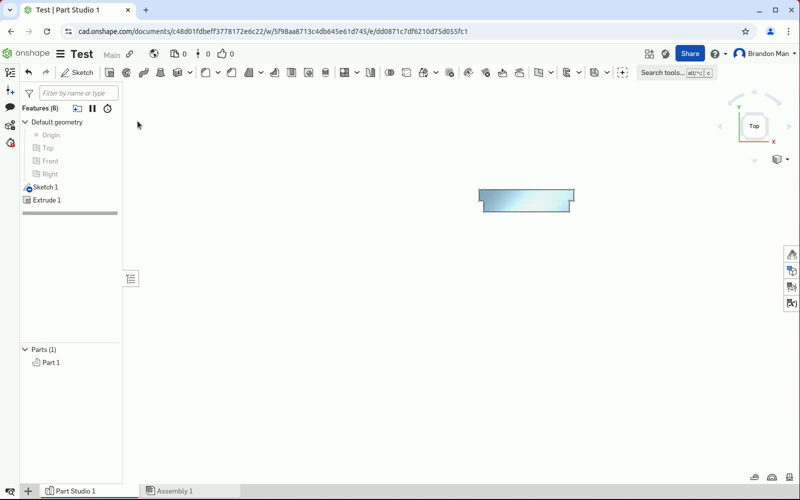
key(shift+h)
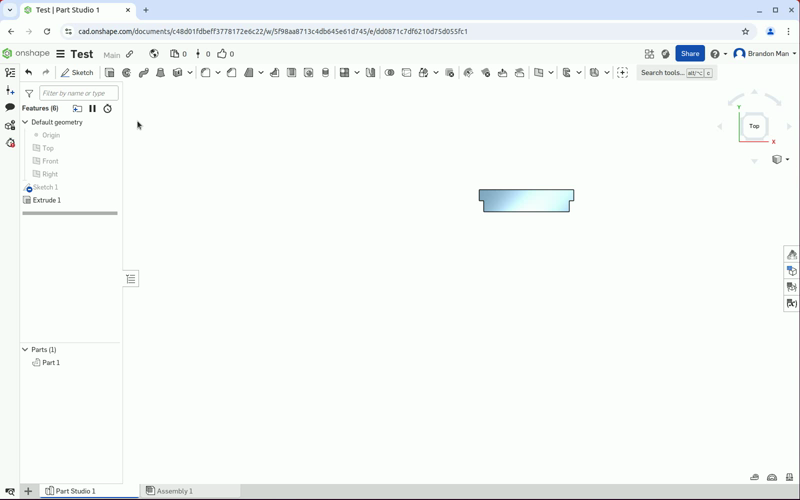
mouse_move(73, 189)
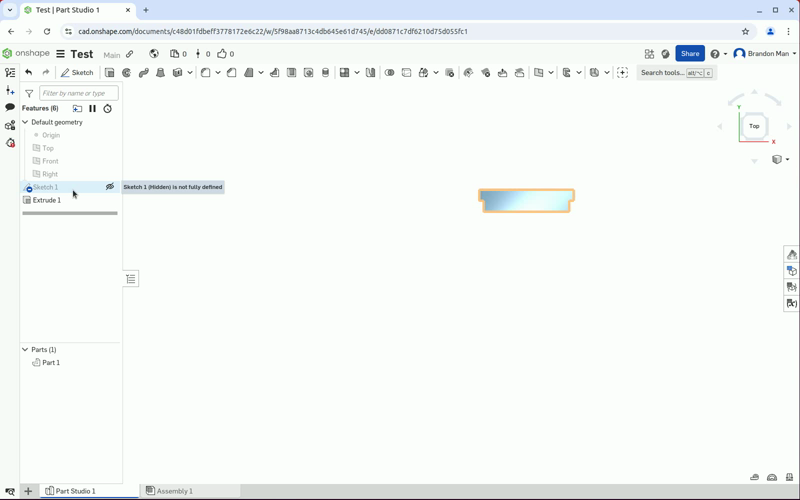
click(73, 189)
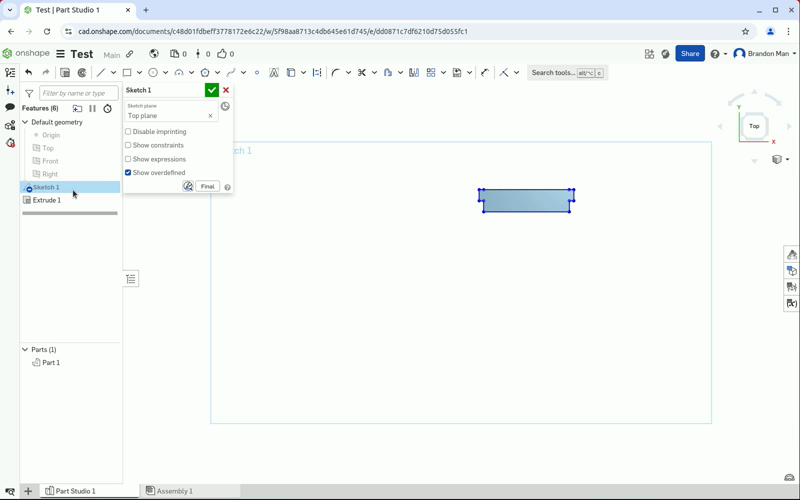
mouse_move(229, 92)
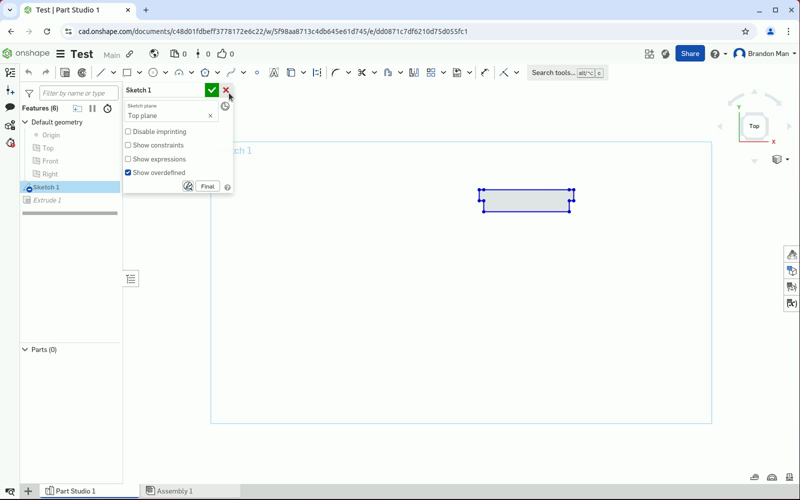
click(229, 92)
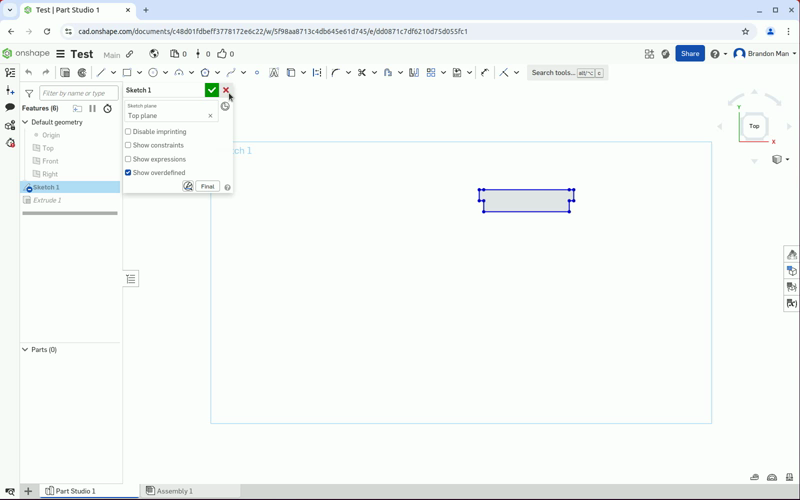
key(shift+s)
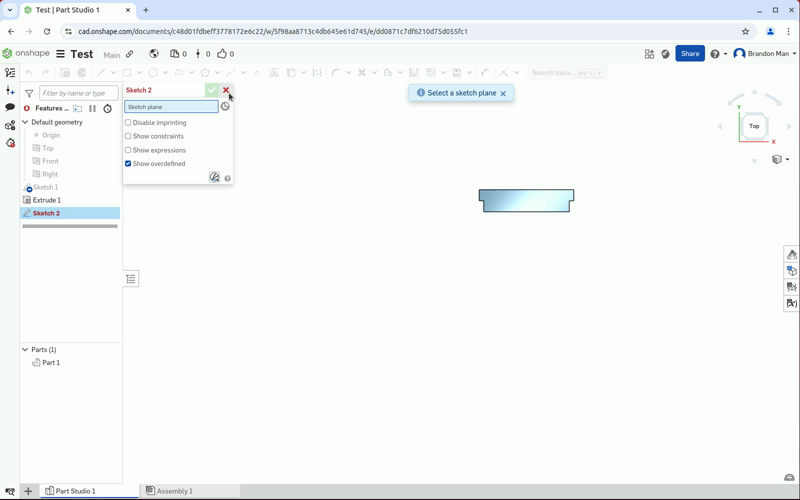
mouse_move(73, 150)
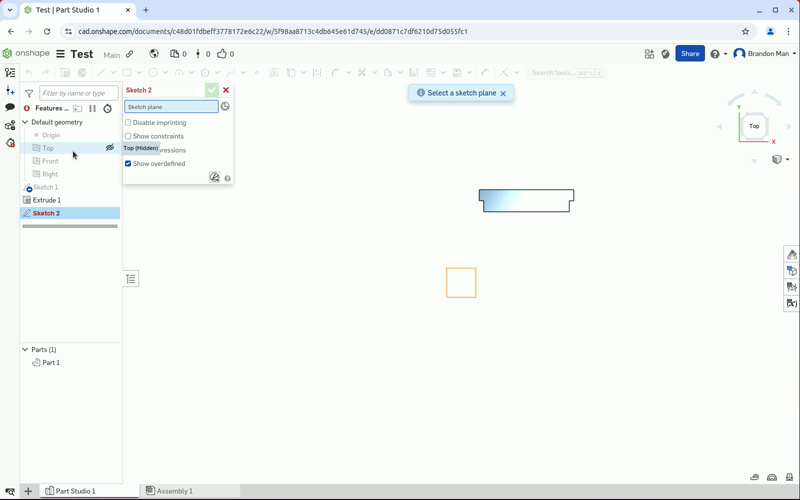
click(73, 150)
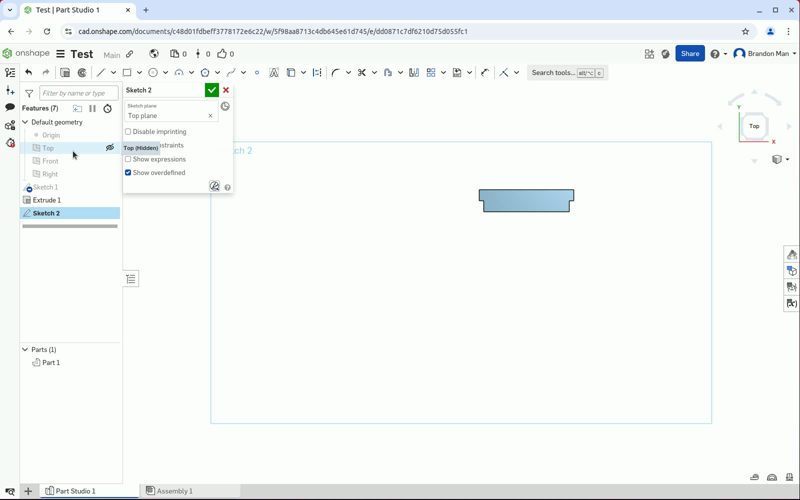
mouse_move(73, 352)
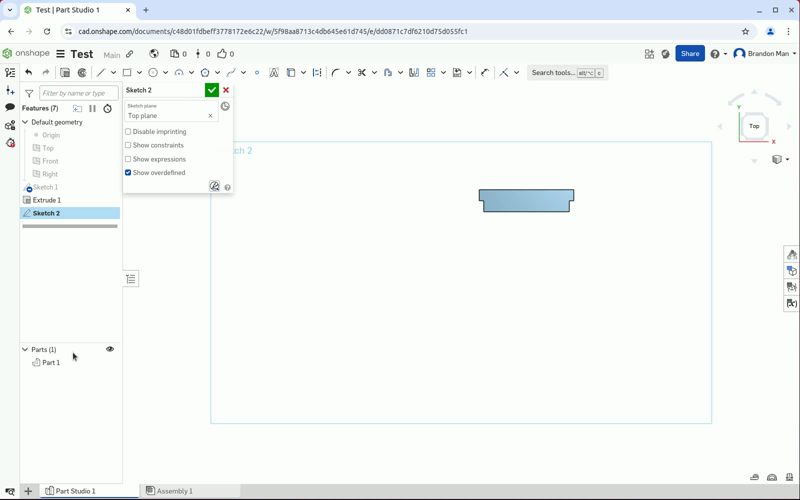
key(y)
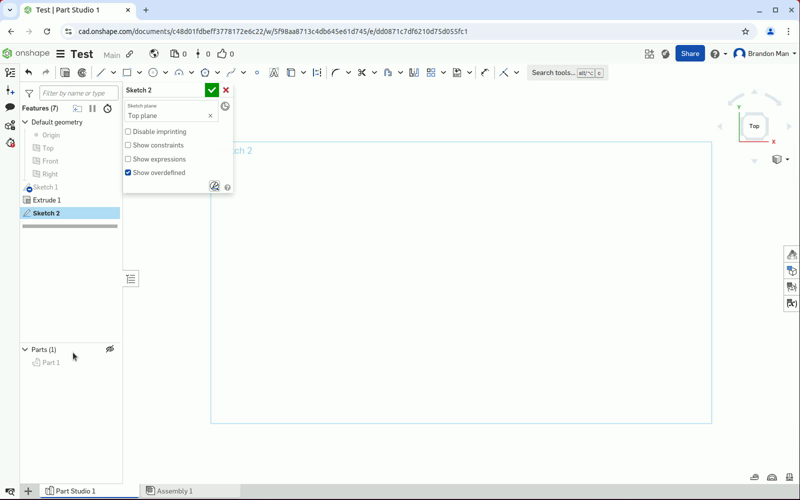
key(l)
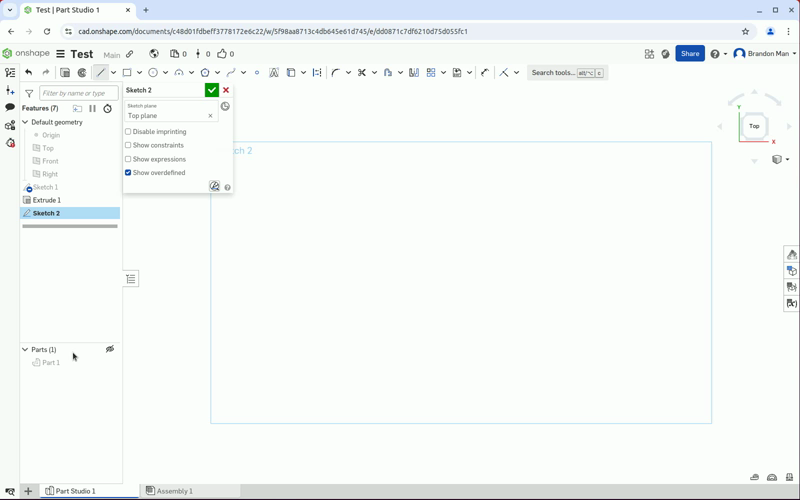
key_down(shift)
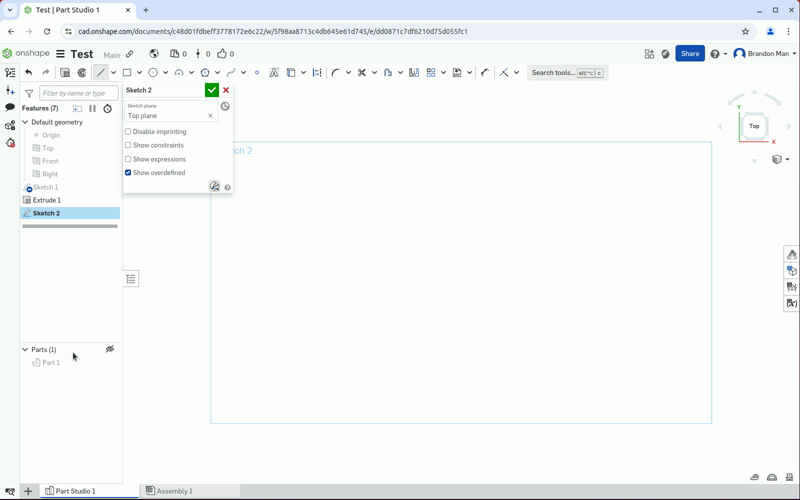
mouse_move(460, 282)
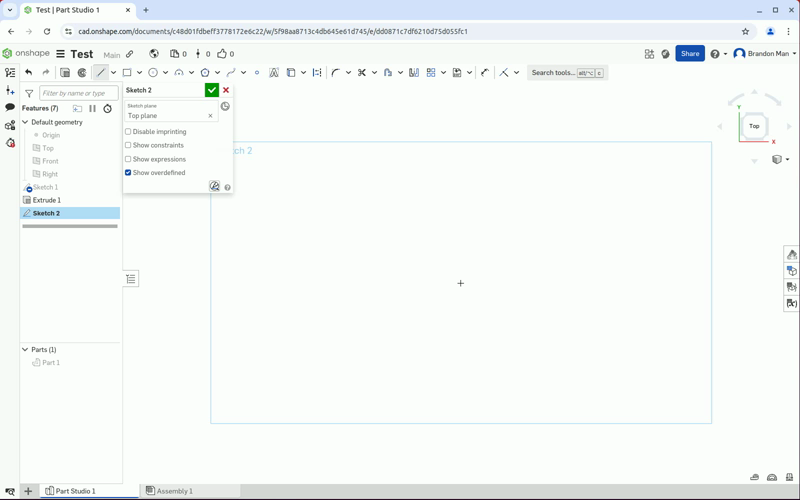
click(460, 282)
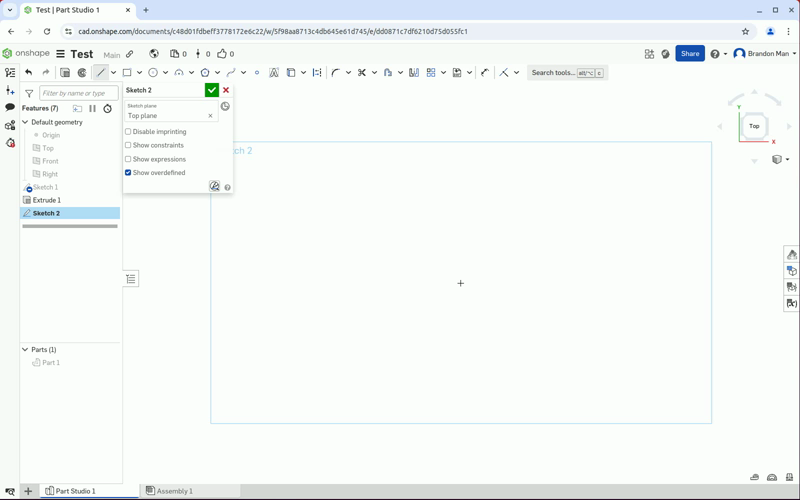
key_up(shift)
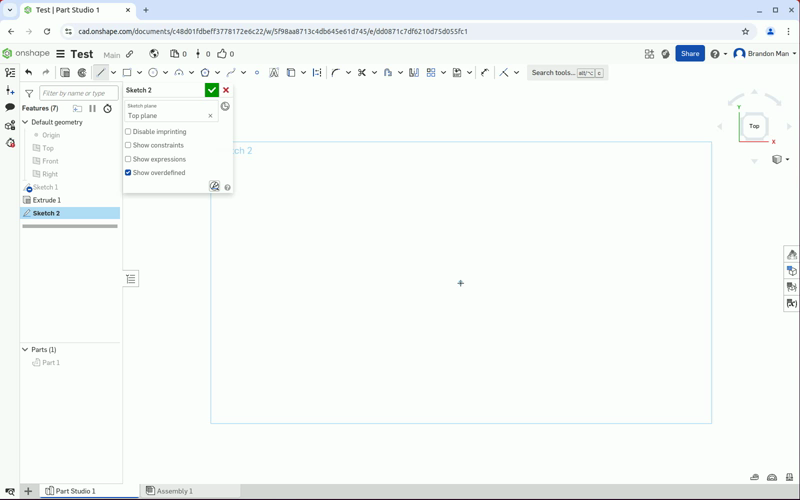
key_down(shift)
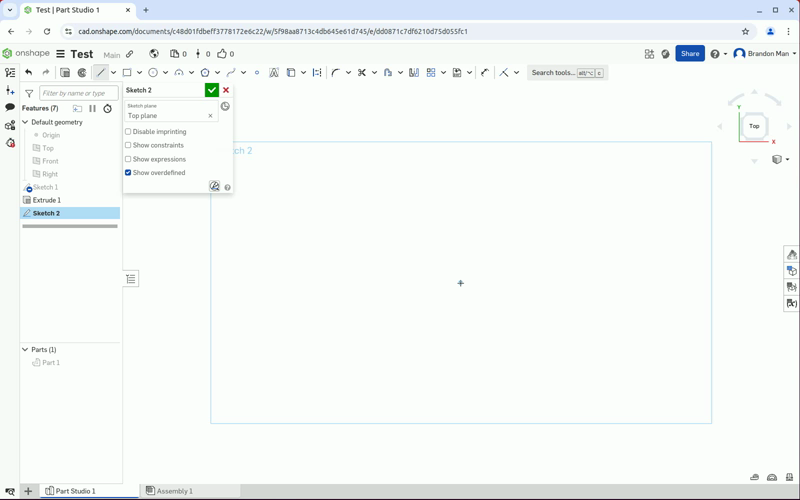
mouse_move(490, 282)
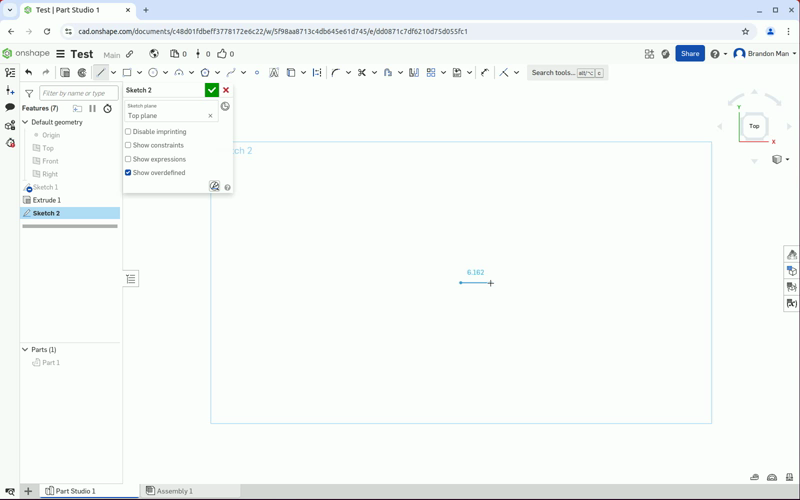
mouse_move(471, 282)
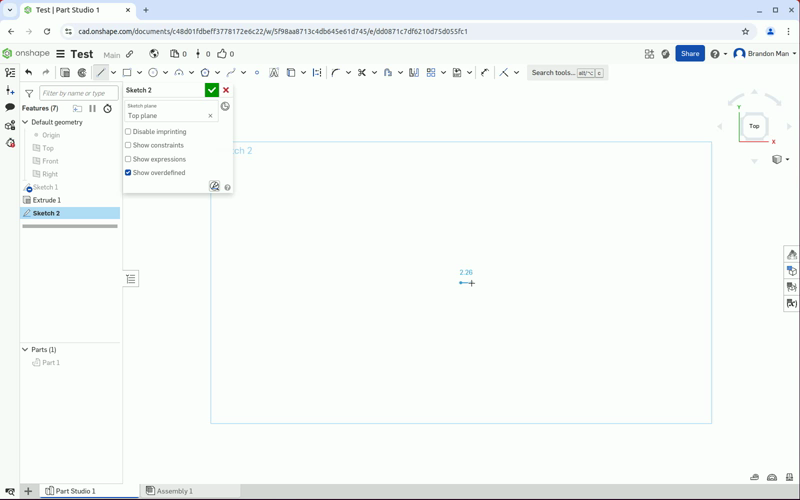
click(471, 282)
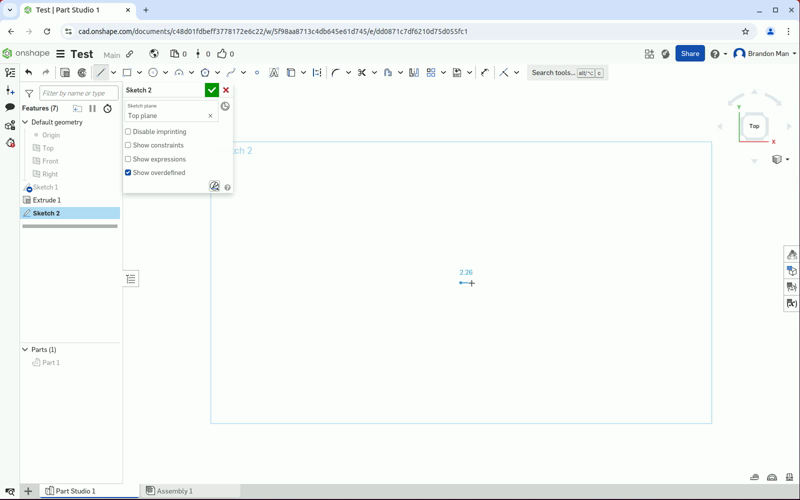
key_up(shift)
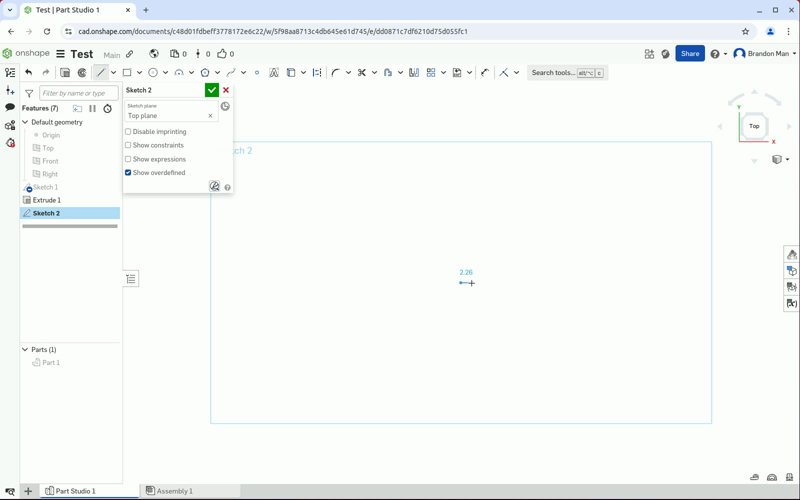
key_down(shift)
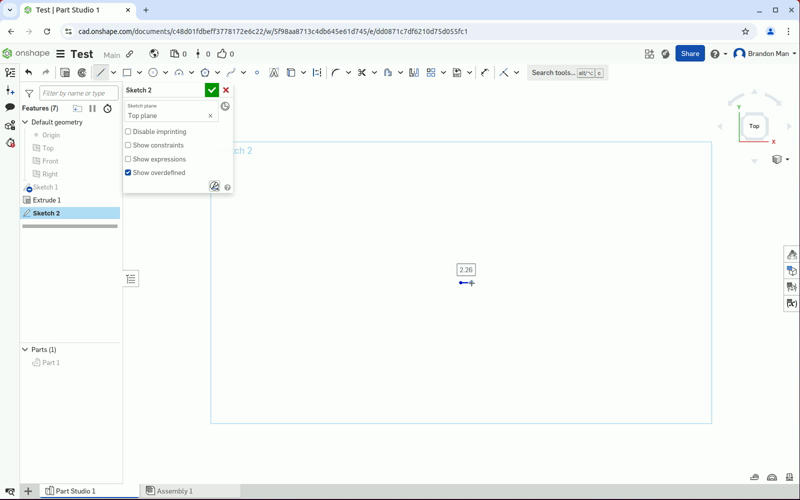
mouse_move(501, 282)
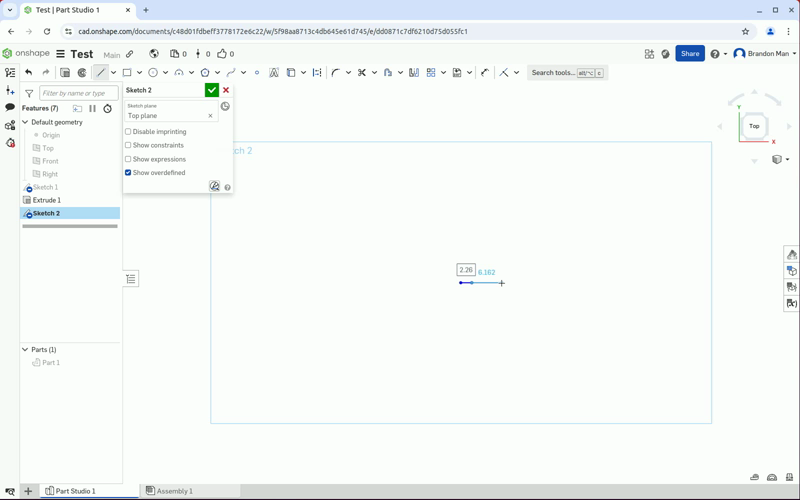
mouse_move(471, 279)
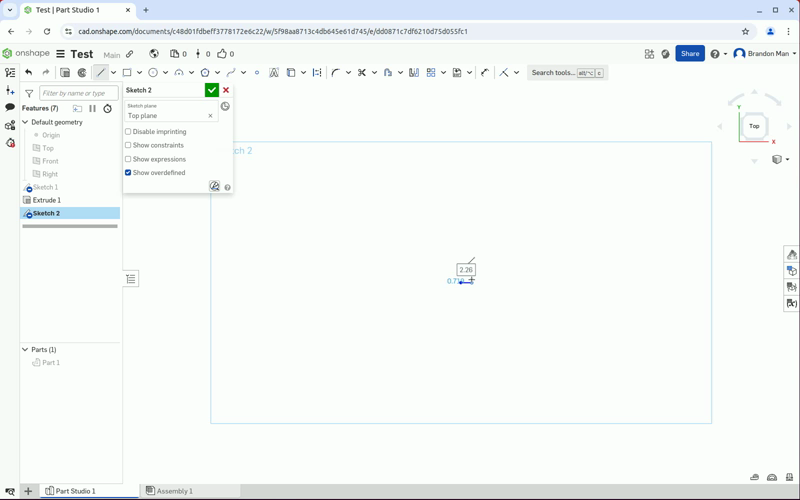
scroll(6)
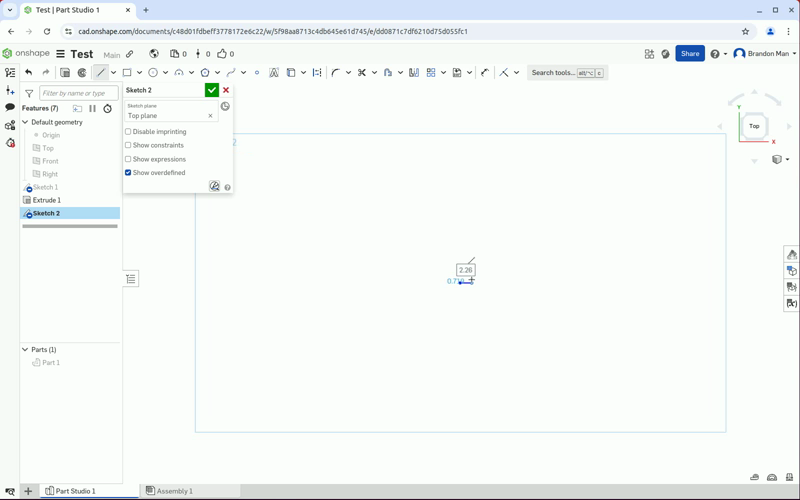
scroll(6)
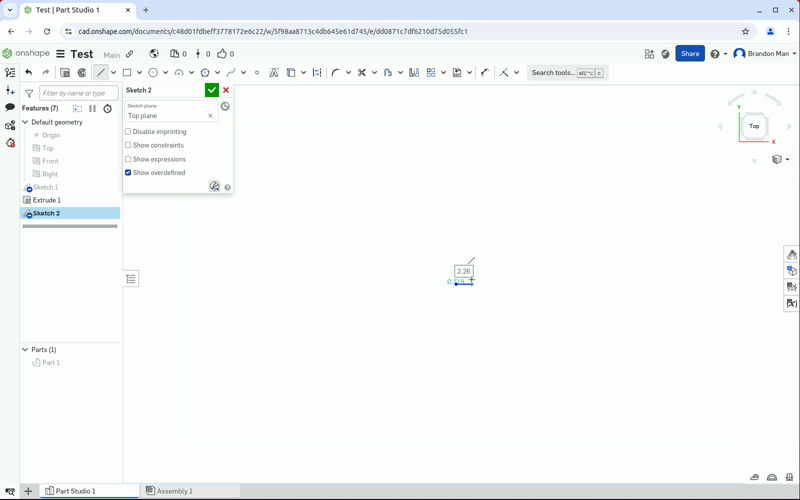
scroll(6)
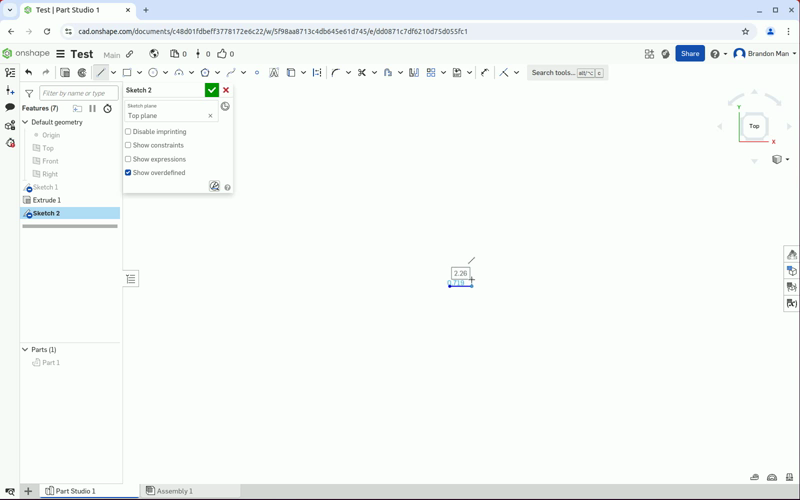
scroll(6)
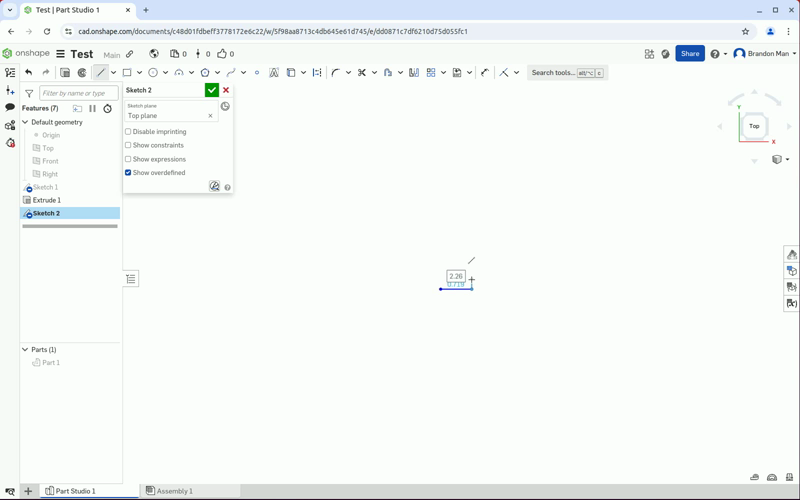
scroll(6)
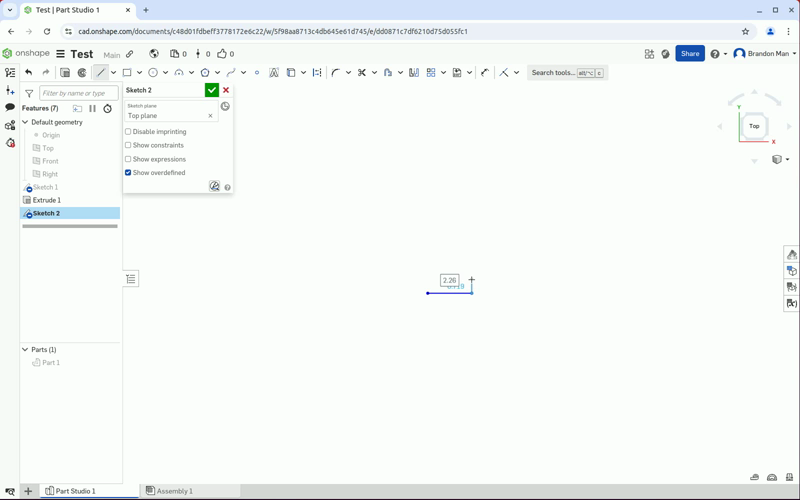
scroll(6)
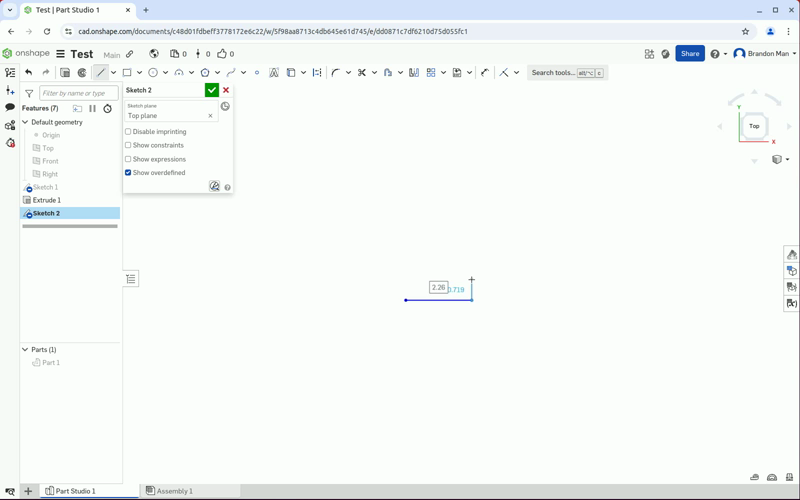
scroll(6)
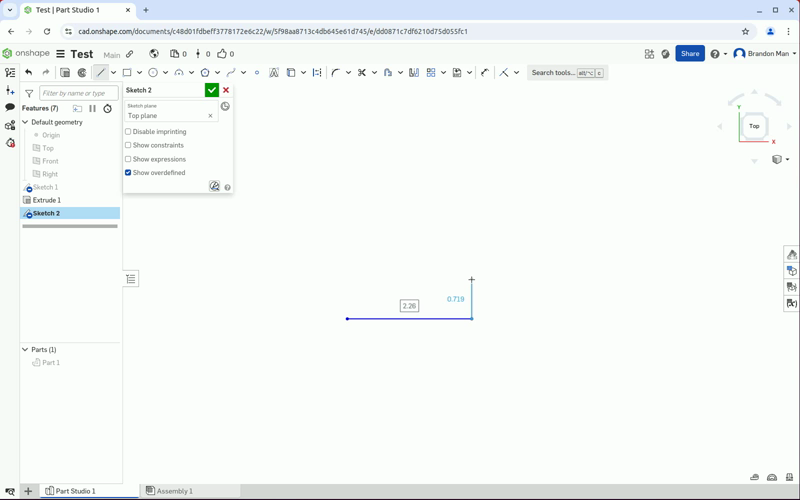
click(471, 279)
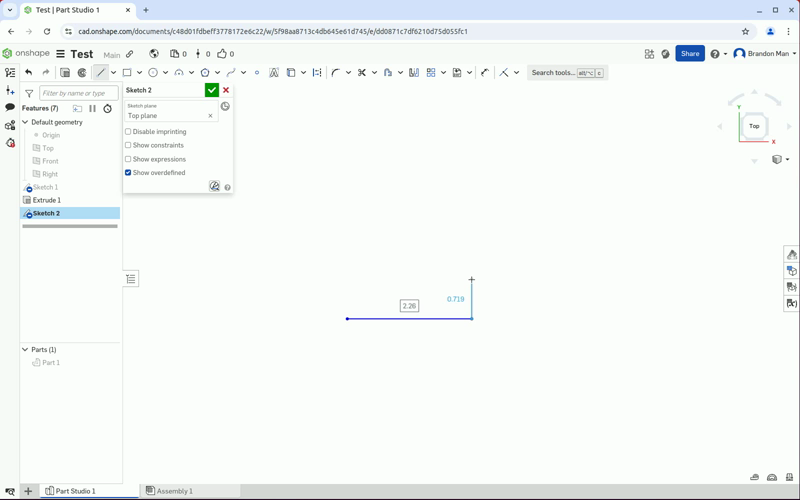
scroll(-6)
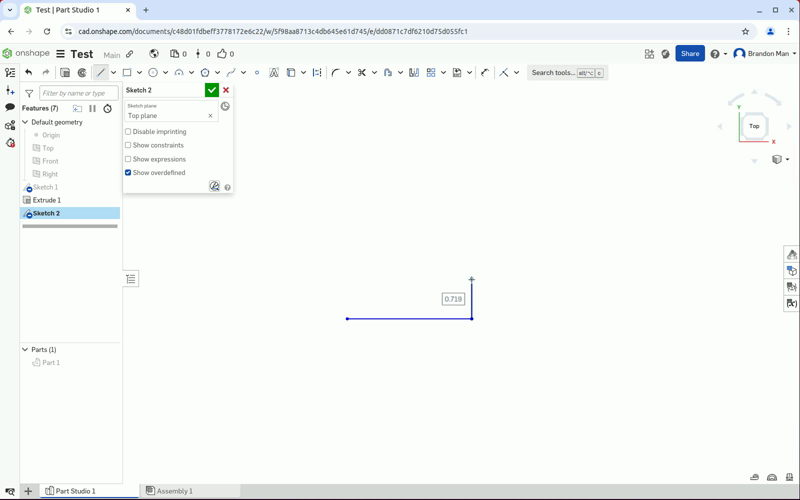
scroll(-6)
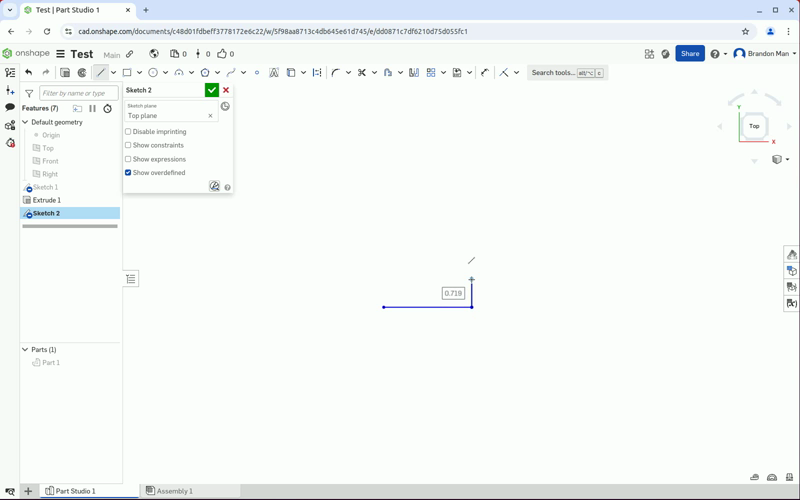
scroll(-6)
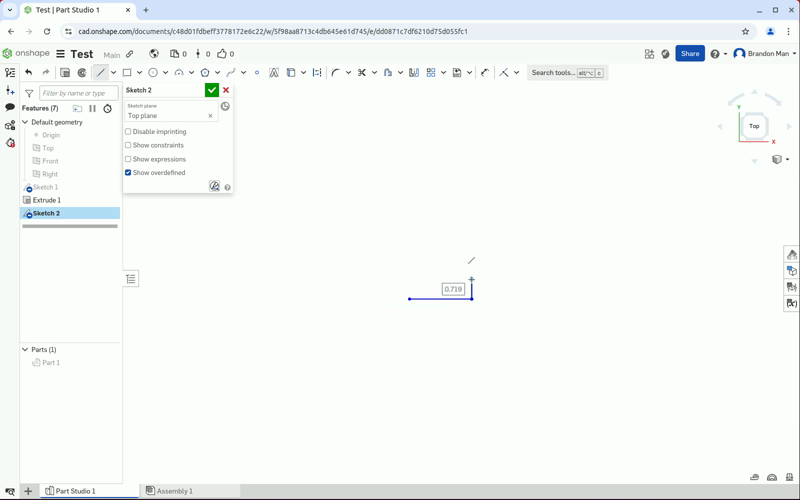
scroll(-6)
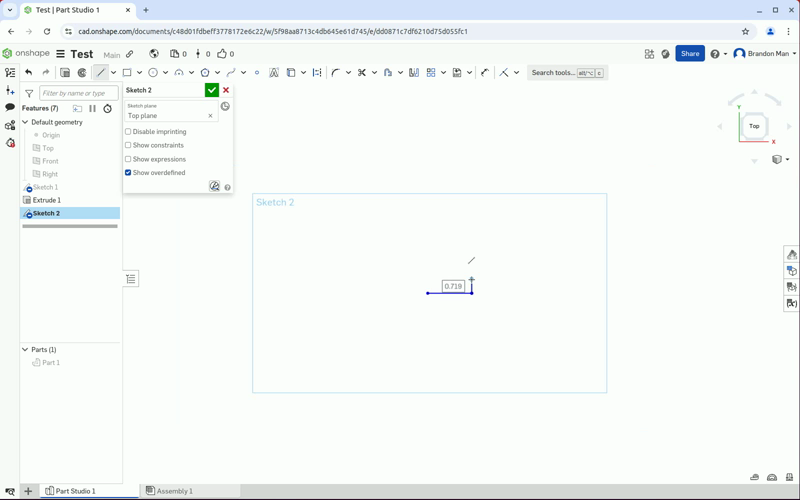
scroll(-6)
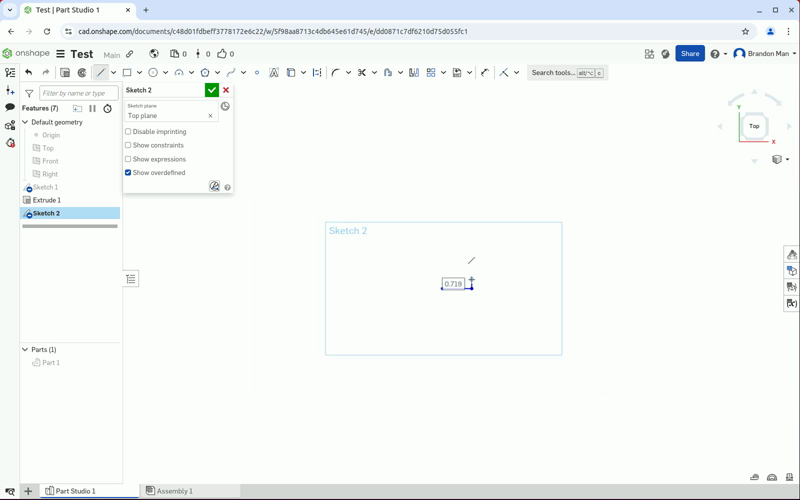
scroll(-6)
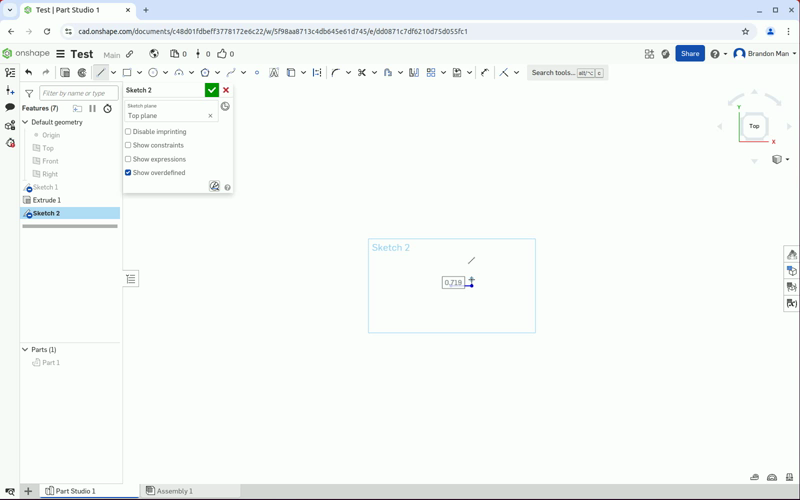
scroll(-6)
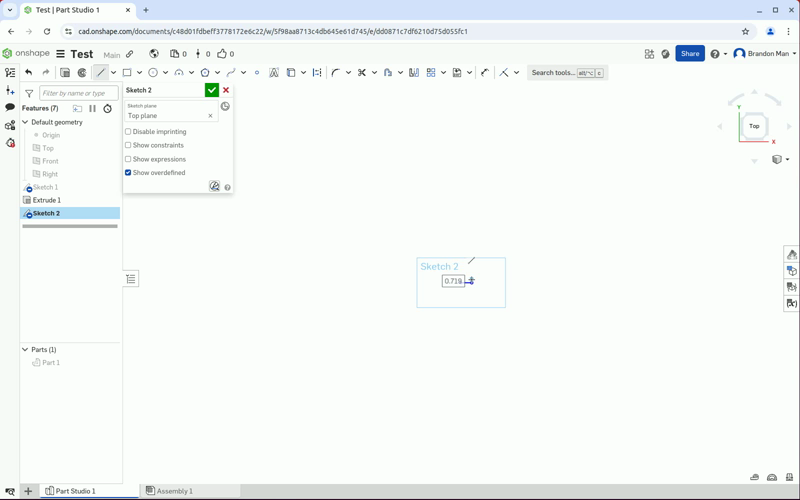
key_up(shift)
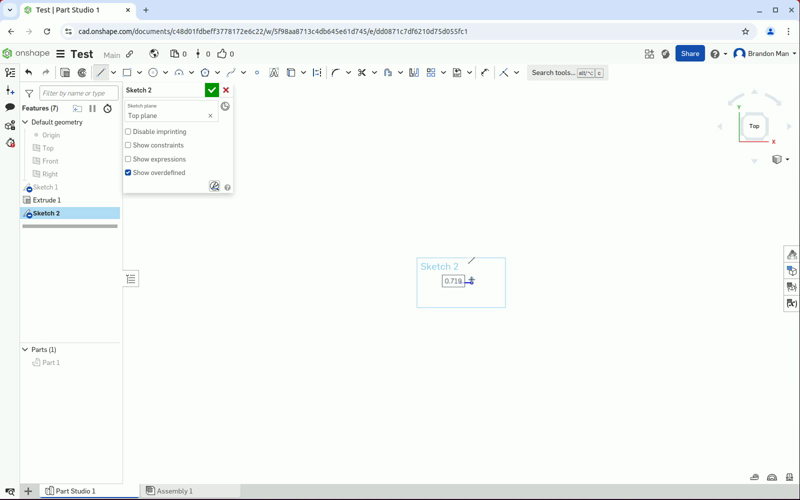
key_down(shift)
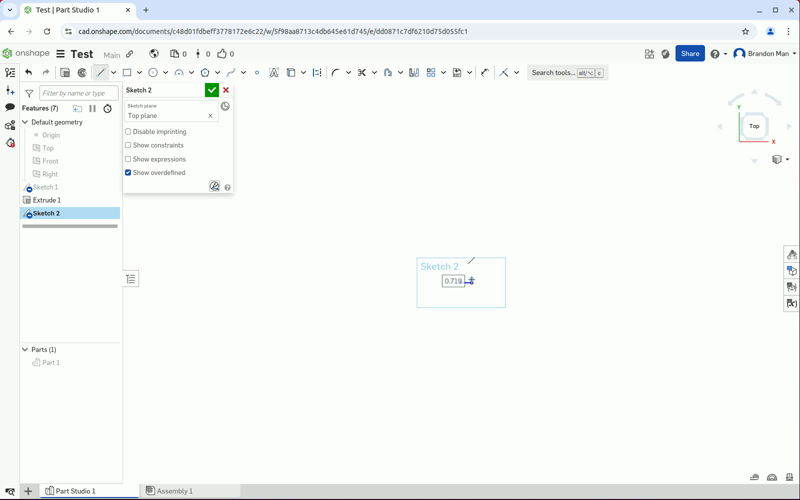
mouse_move(501, 279)
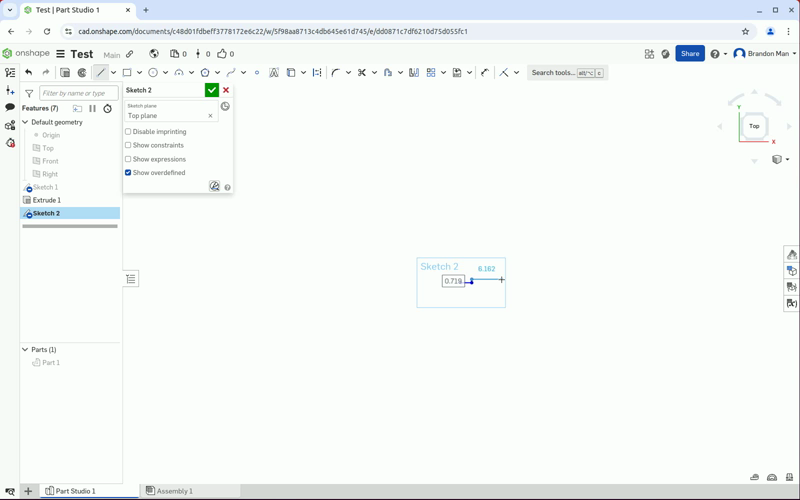
mouse_move(483, 279)
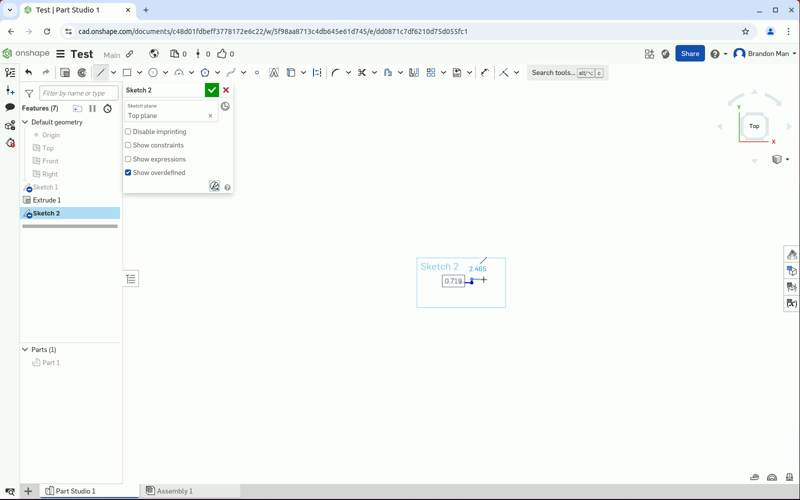
click(483, 279)
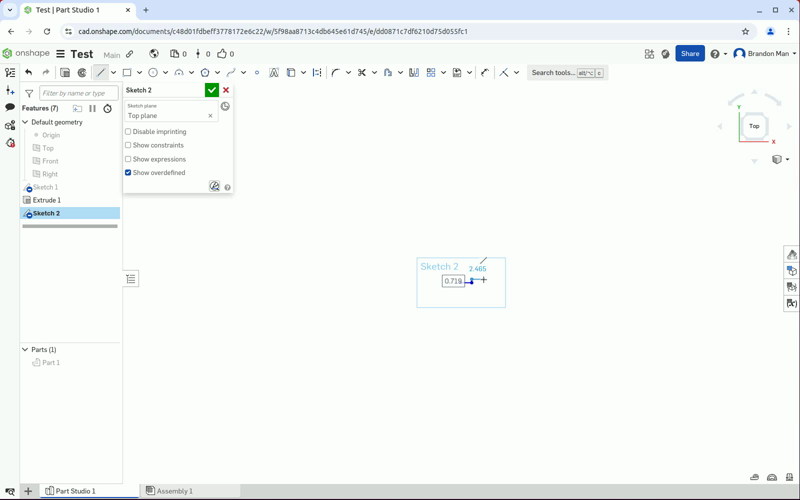
key_up(shift)
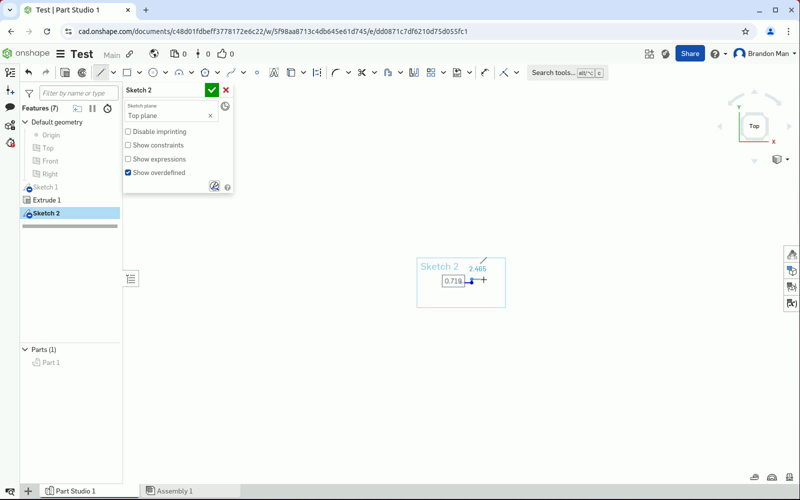
key_down(shift)
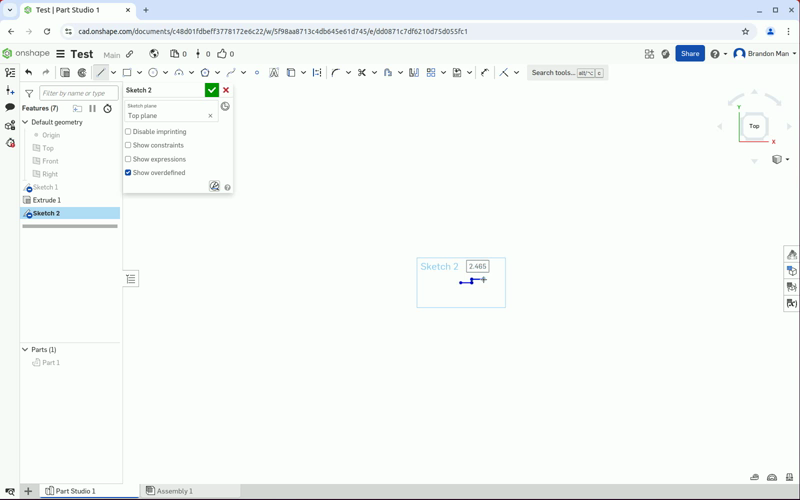
mouse_move(483, 211)
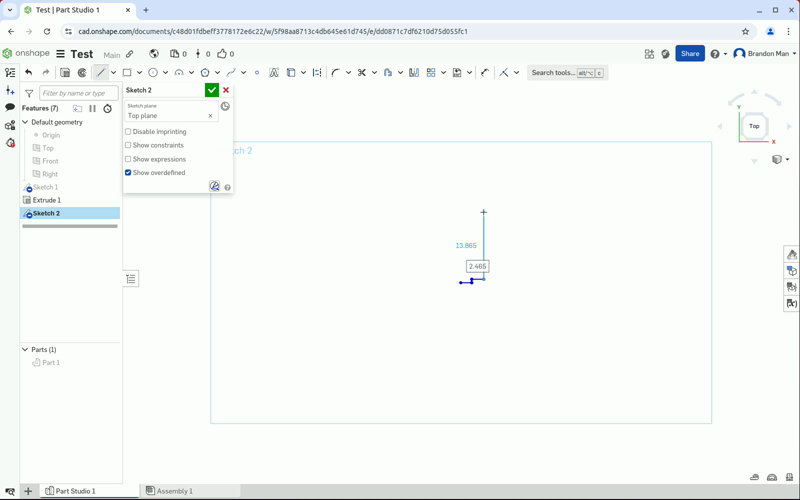
click(483, 211)
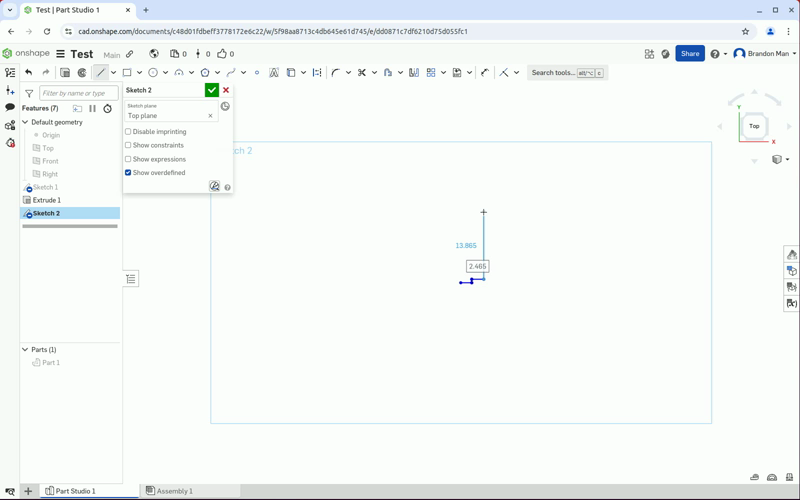
key_up(shift)
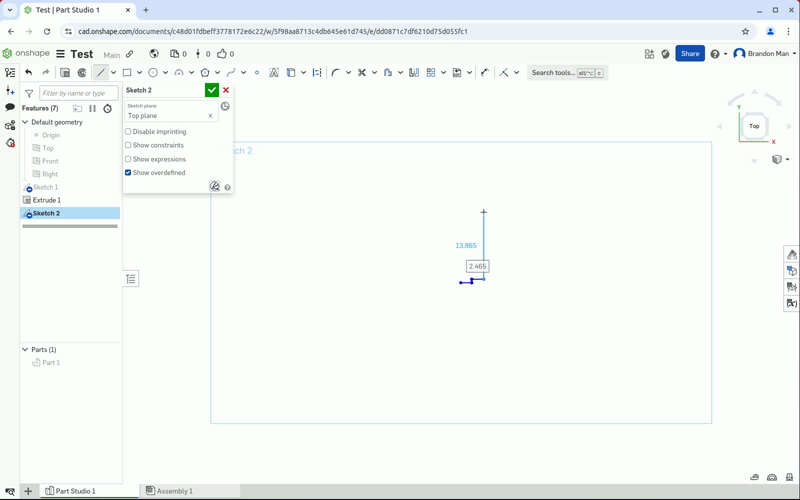
key_down(shift)
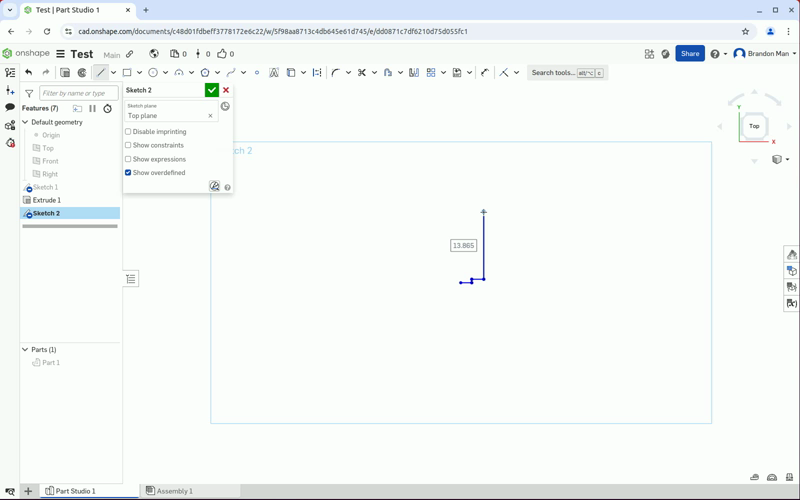
mouse_move(513, 211)
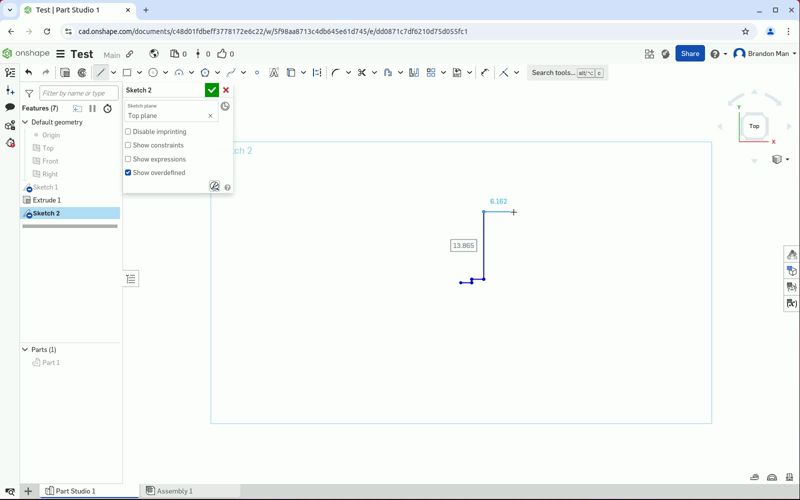
mouse_move(483, 199)
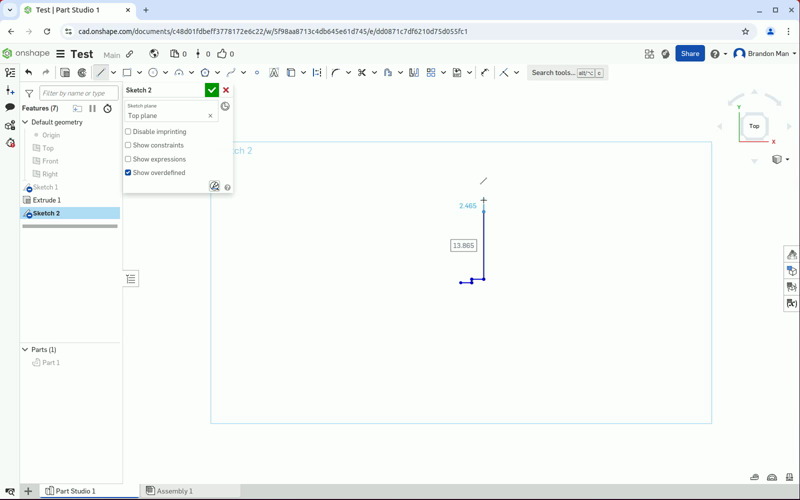
click(483, 199)
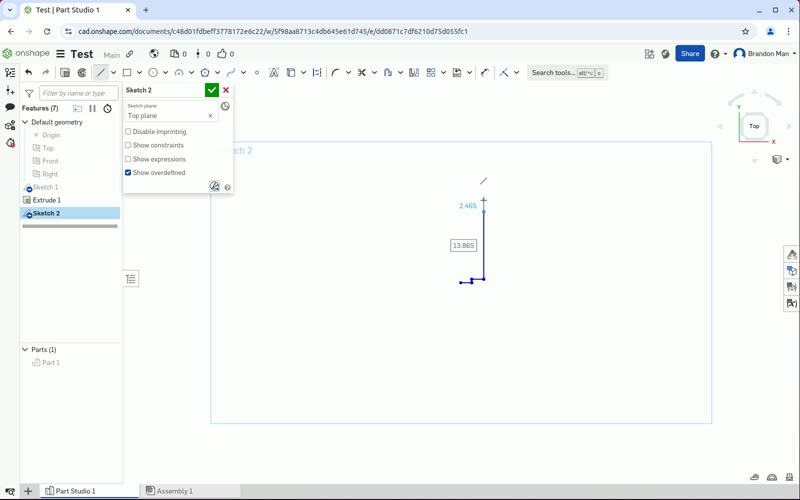
key_up(shift)
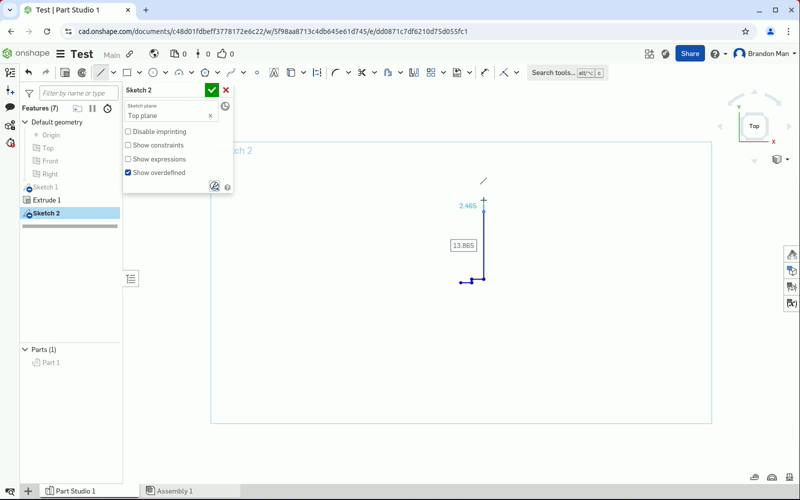
key_down(shift)
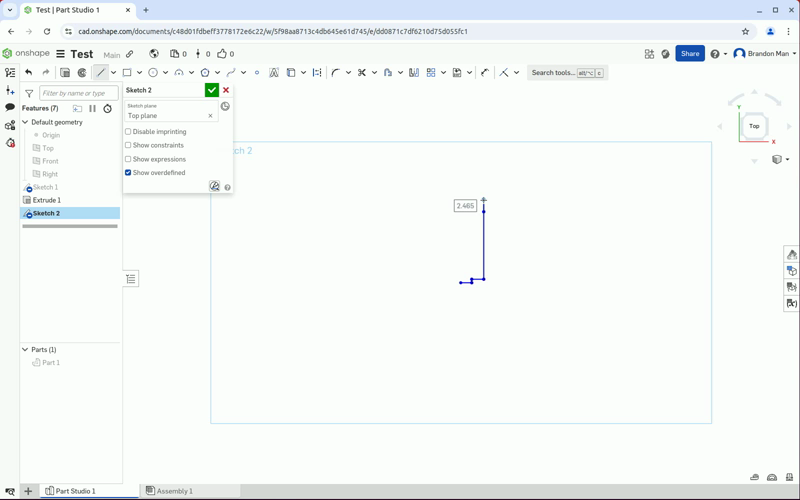
mouse_move(513, 199)
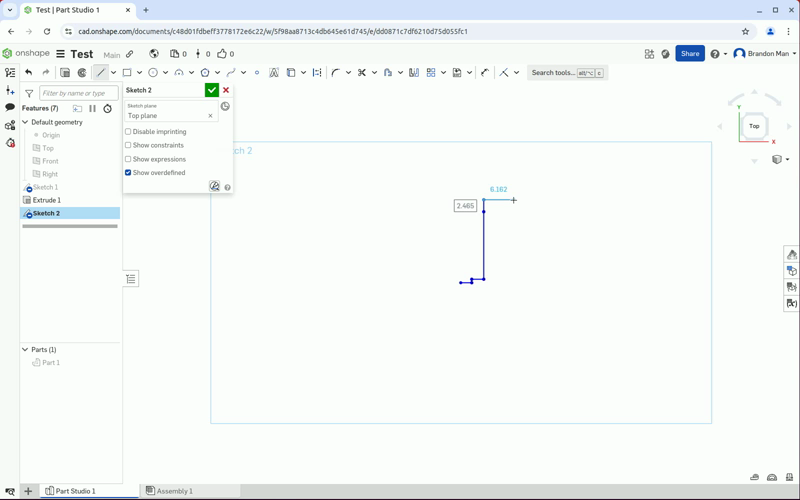
mouse_move(479, 199)
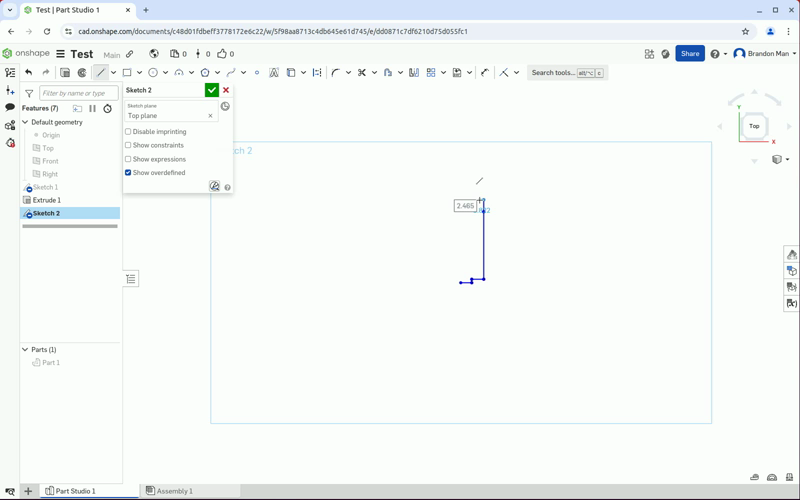
scroll(6)
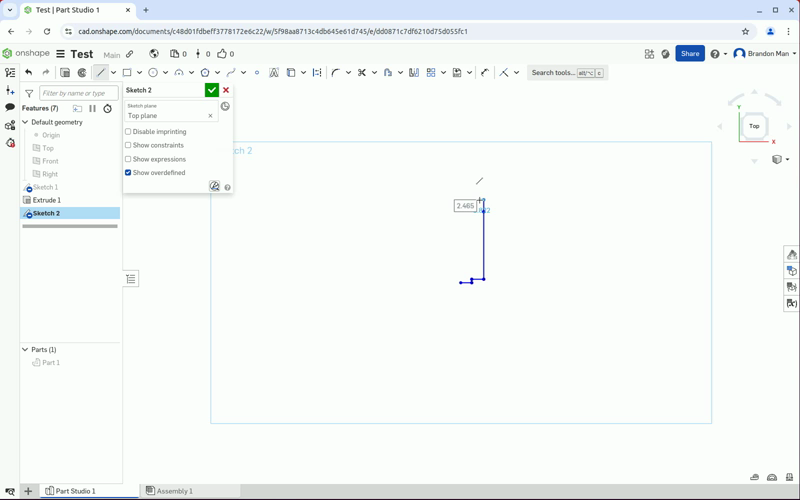
scroll(6)
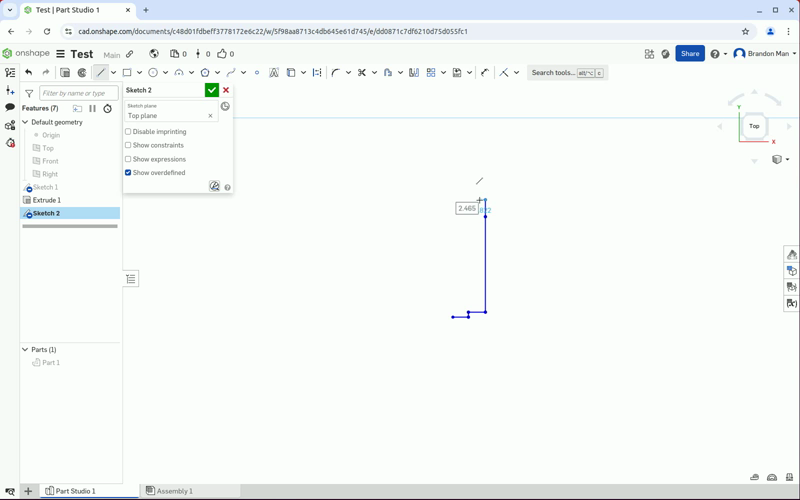
scroll(6)
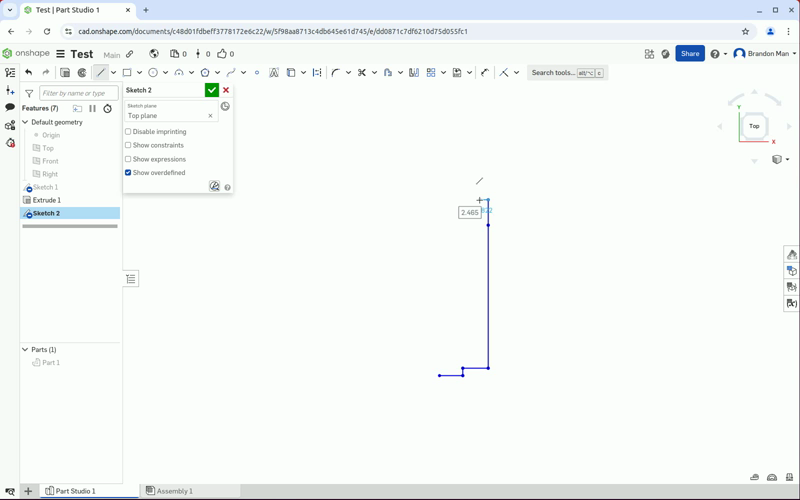
scroll(6)
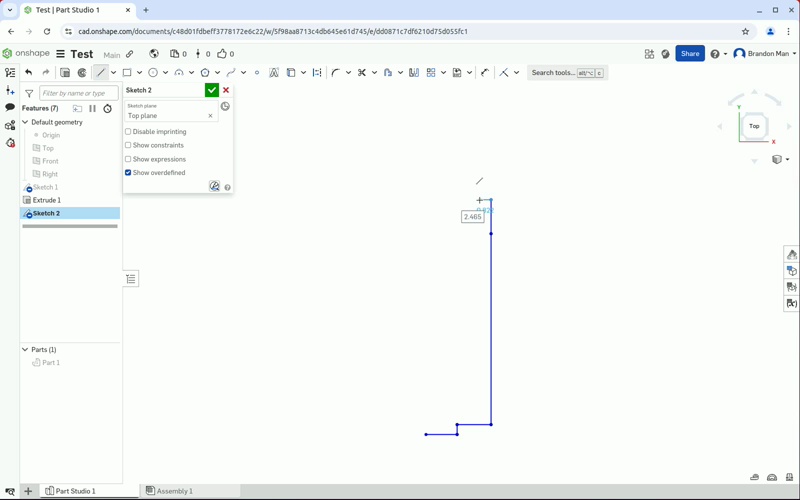
scroll(6)
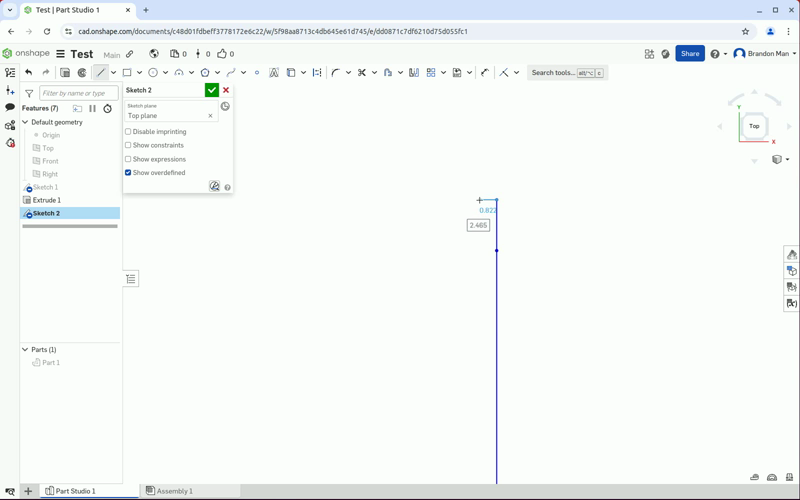
scroll(6)
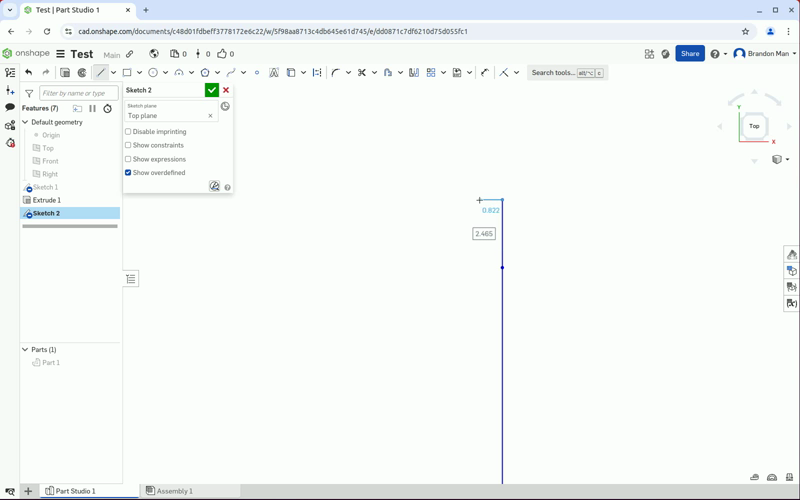
scroll(6)
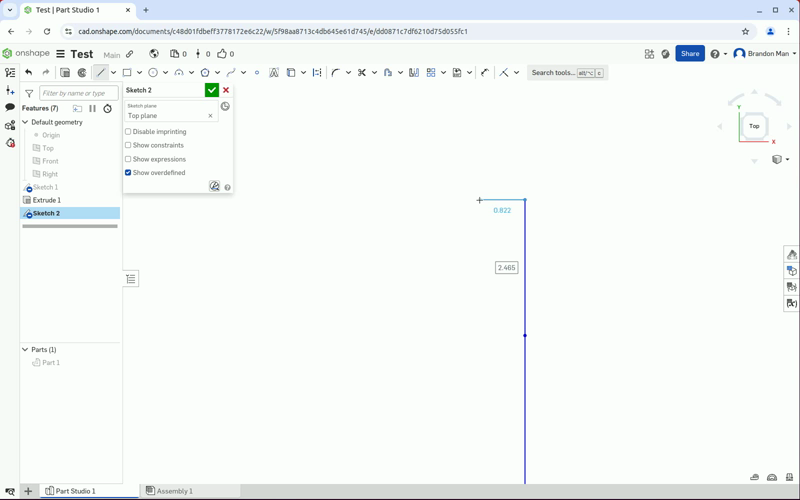
click(479, 199)
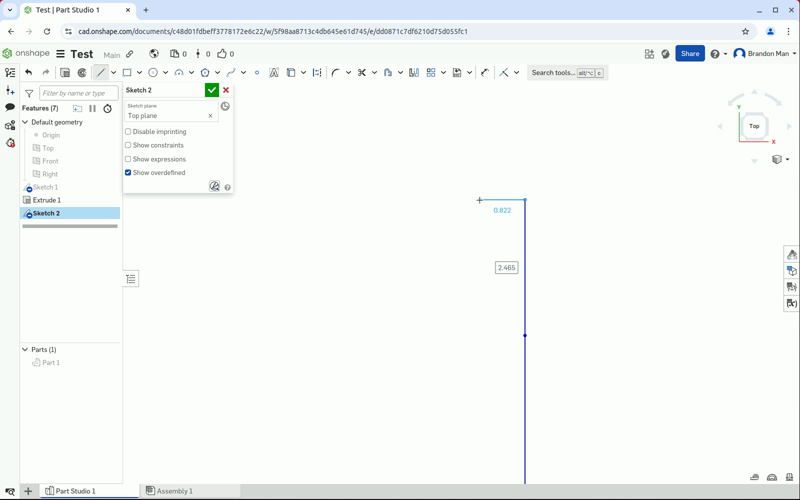
scroll(-6)
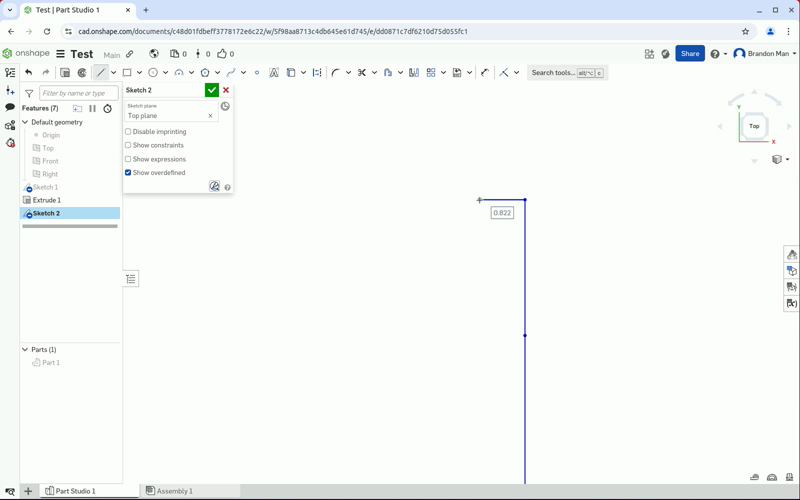
scroll(-6)
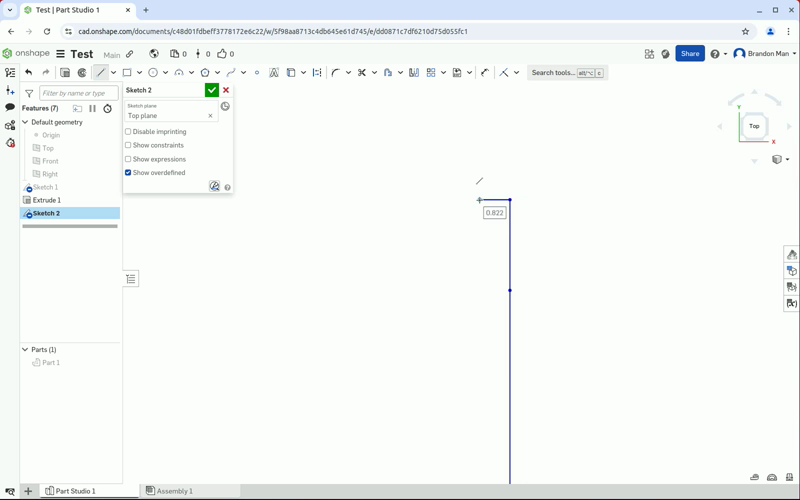
scroll(-6)
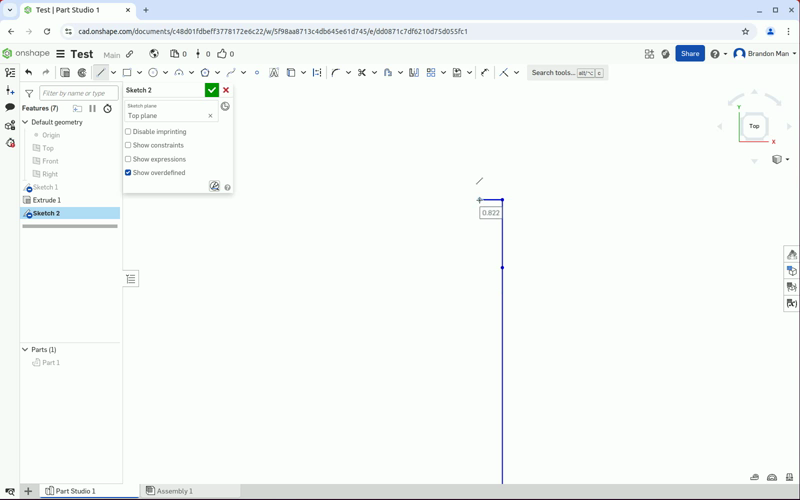
scroll(-6)
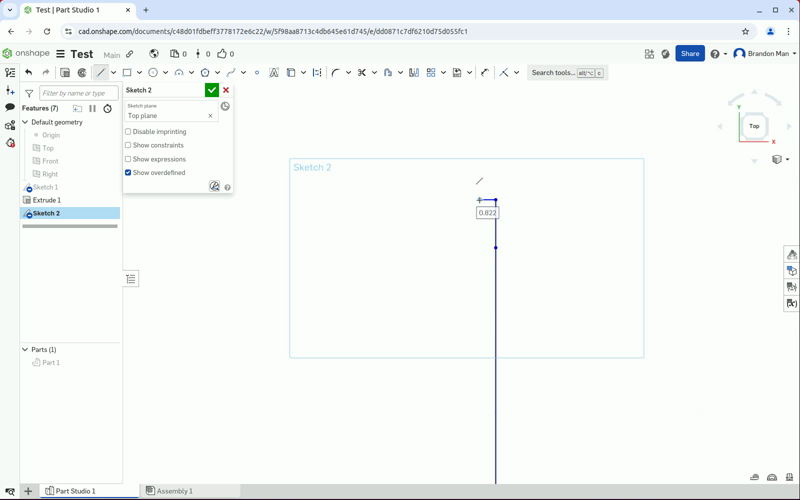
scroll(-6)
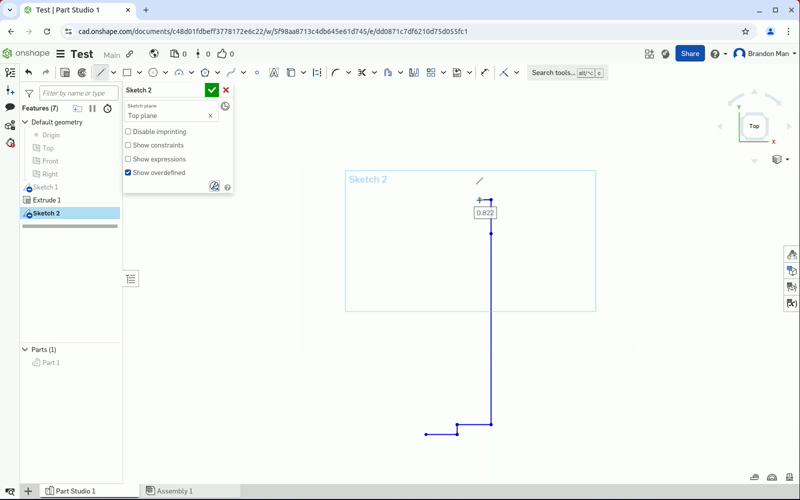
scroll(-6)
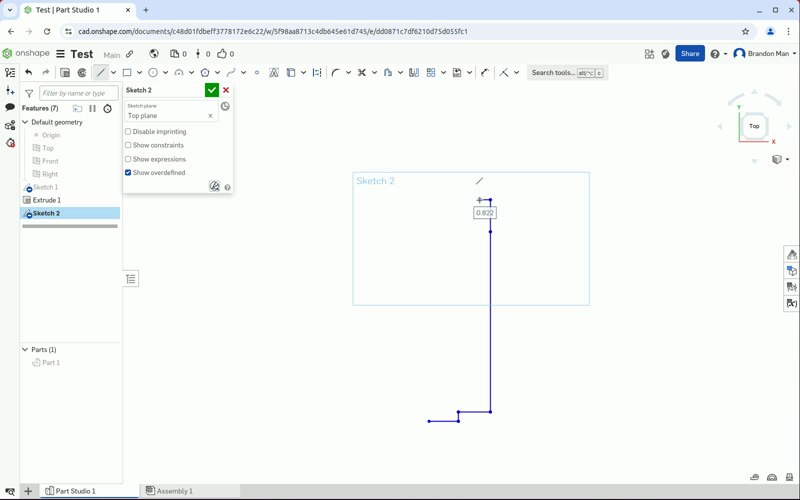
scroll(-6)
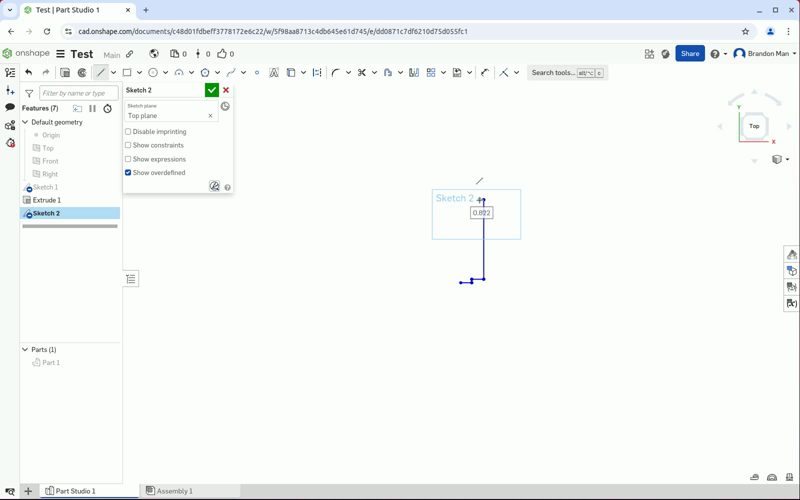
key_up(shift)
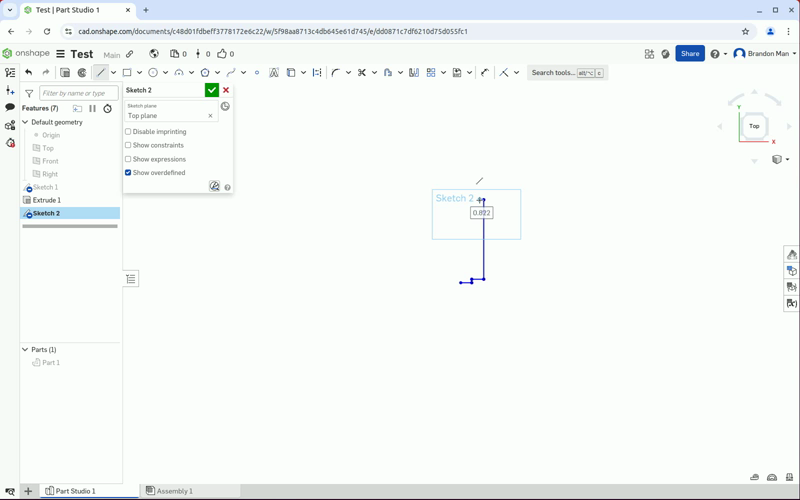
key_down(shift)
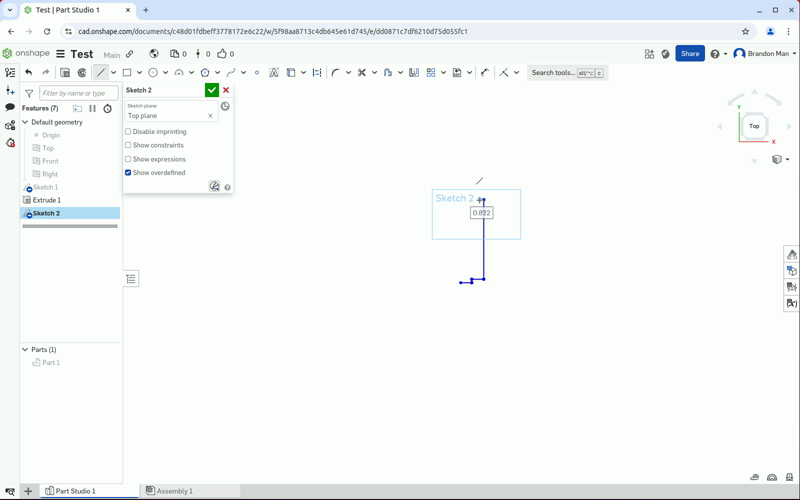
mouse_move(509, 199)
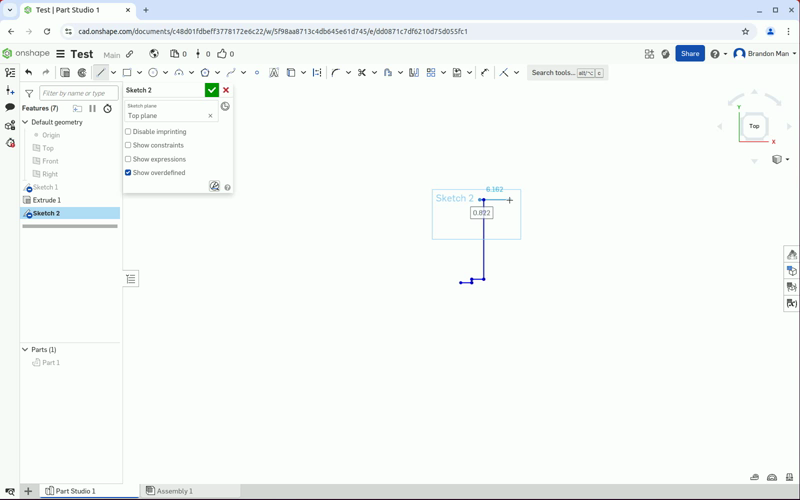
mouse_move(479, 189)
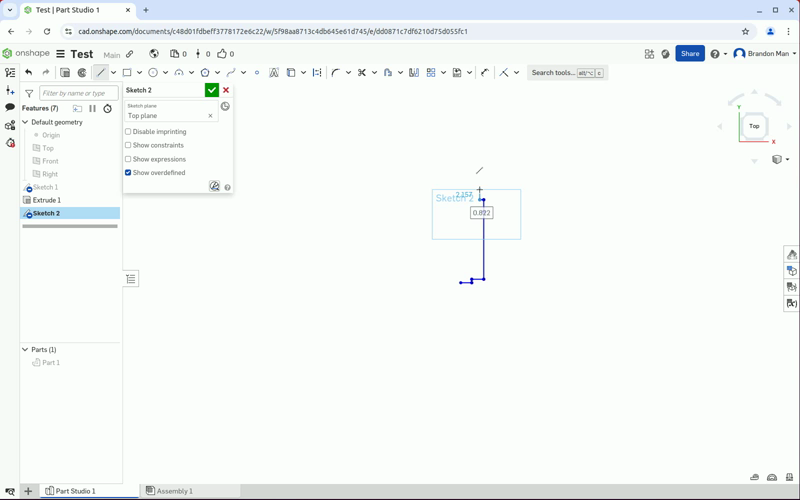
click(479, 189)
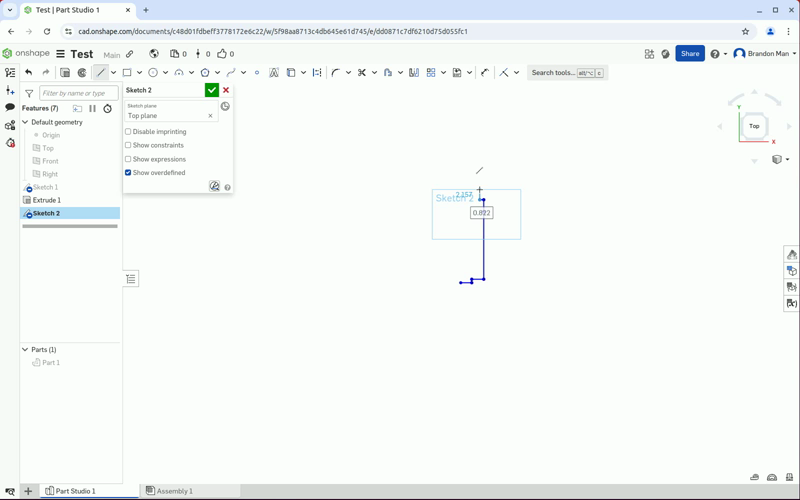
key_up(shift)
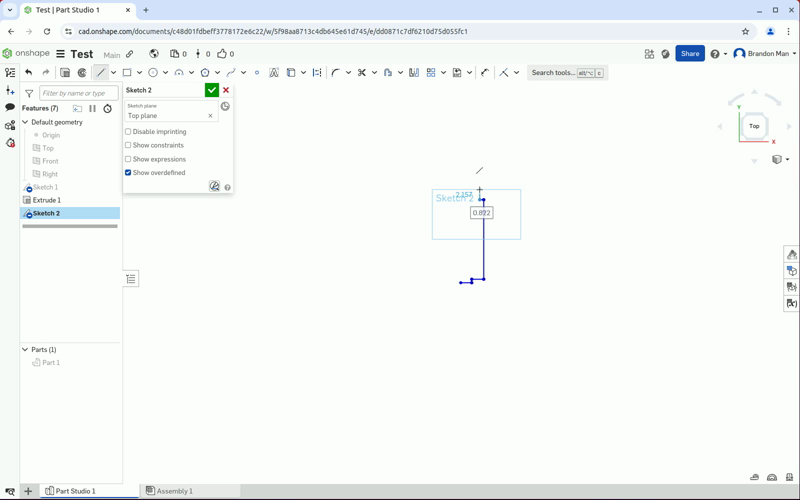
key_down(shift)
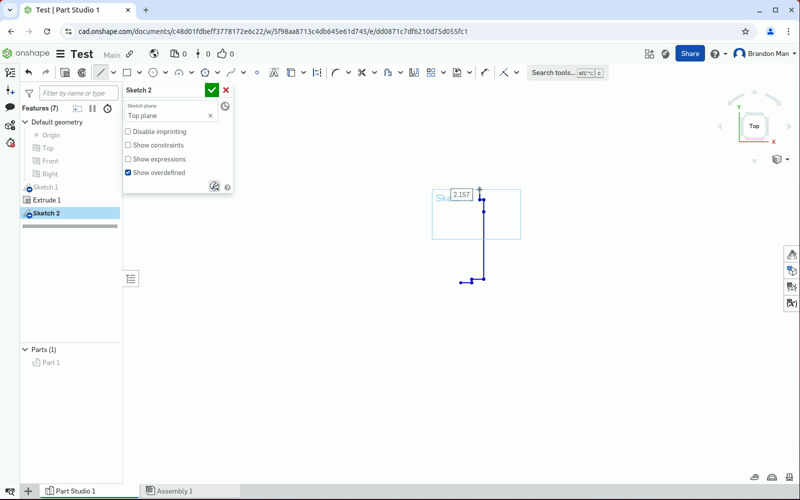
mouse_move(509, 189)
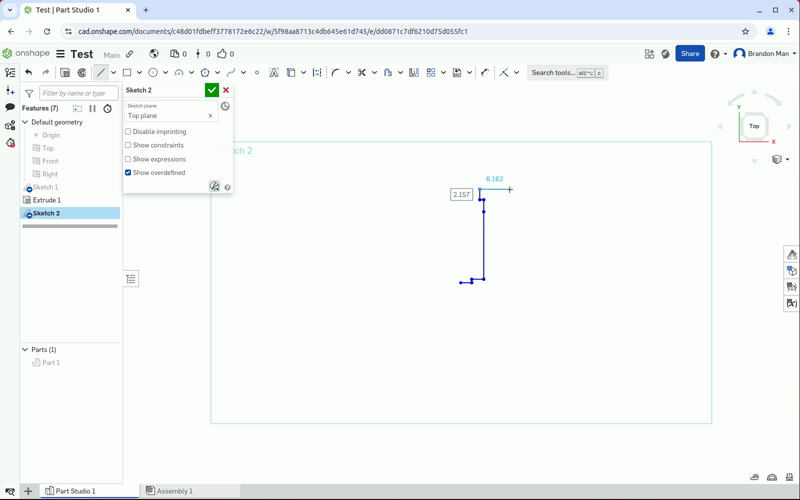
mouse_move(460, 189)
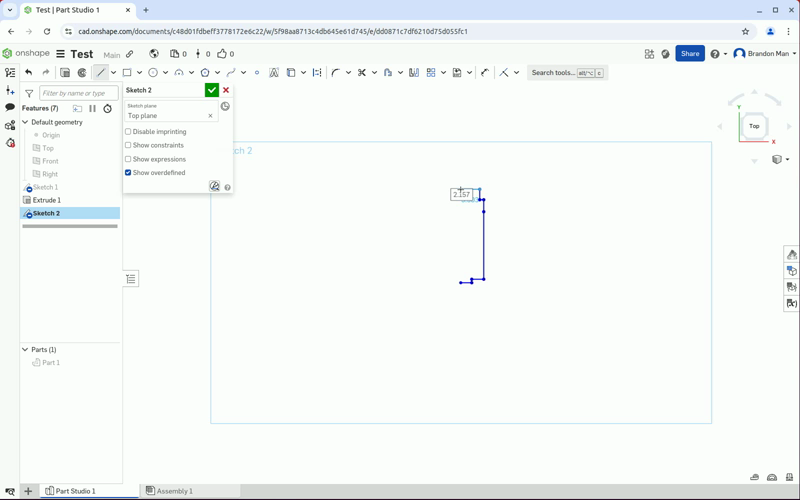
click(460, 189)
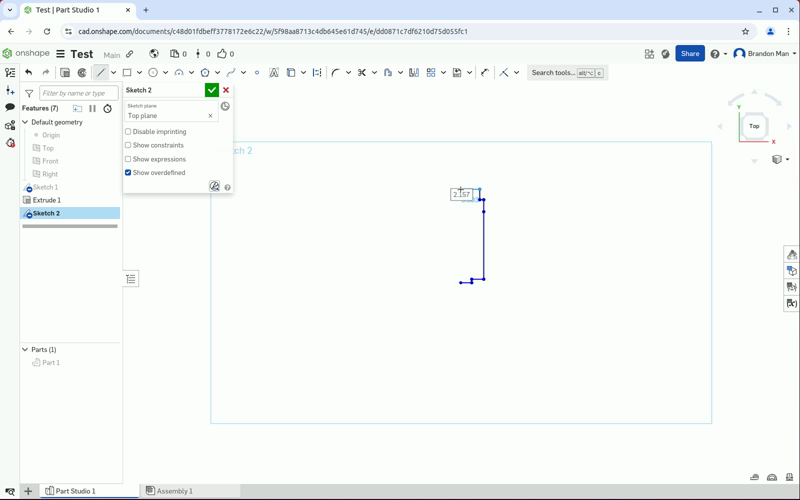
key_up(shift)
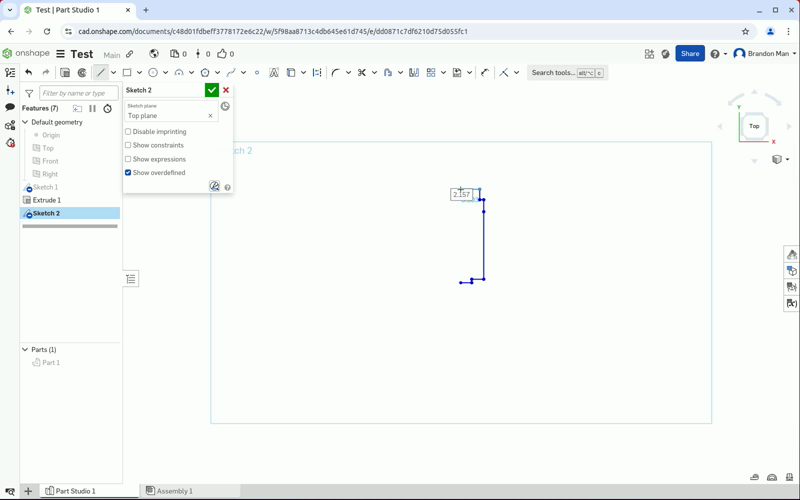
key_down(shift)
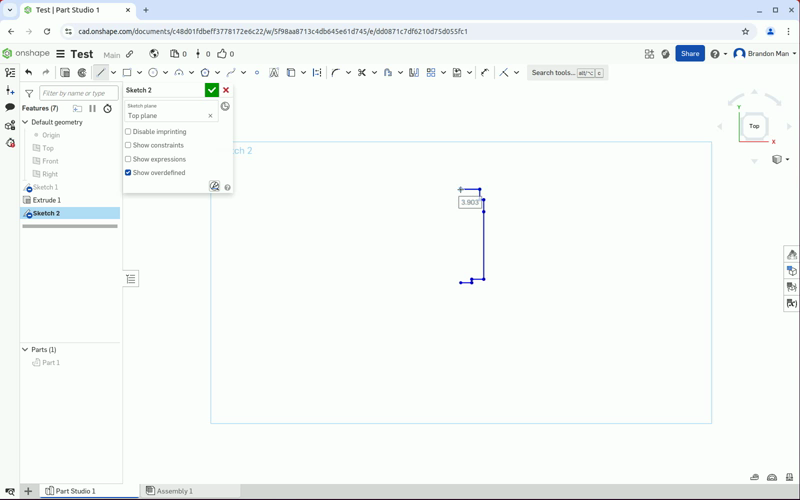
mouse_move(460, 282)
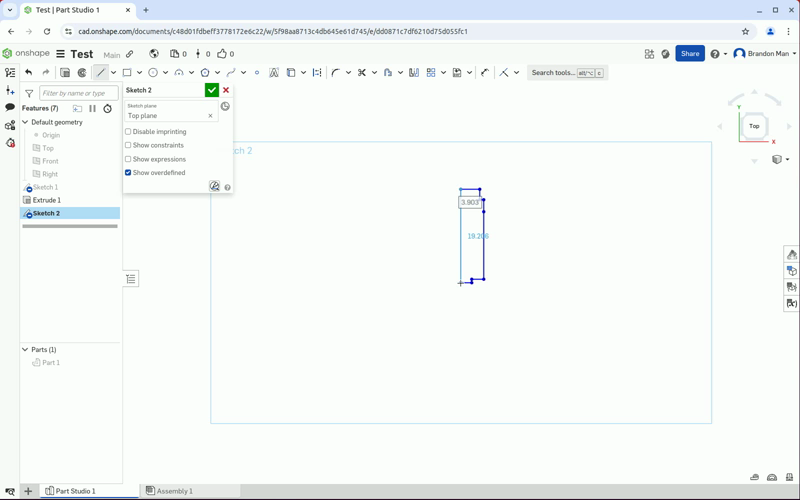
key_up(shift)
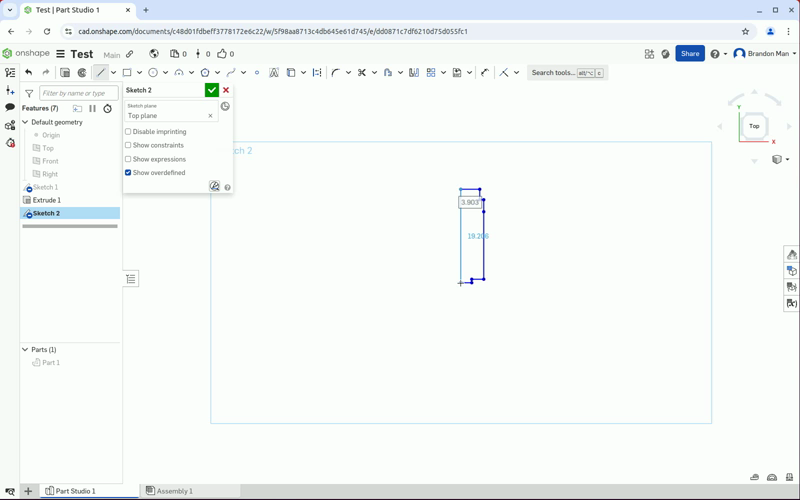
click(460, 282)
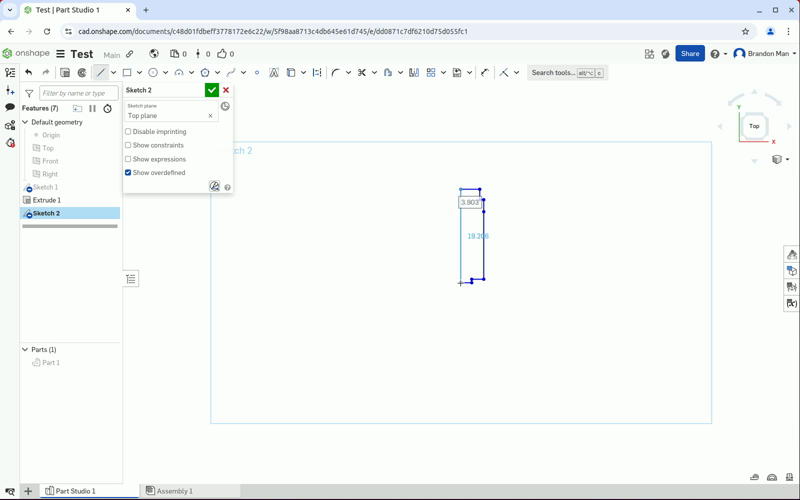
key(esc)
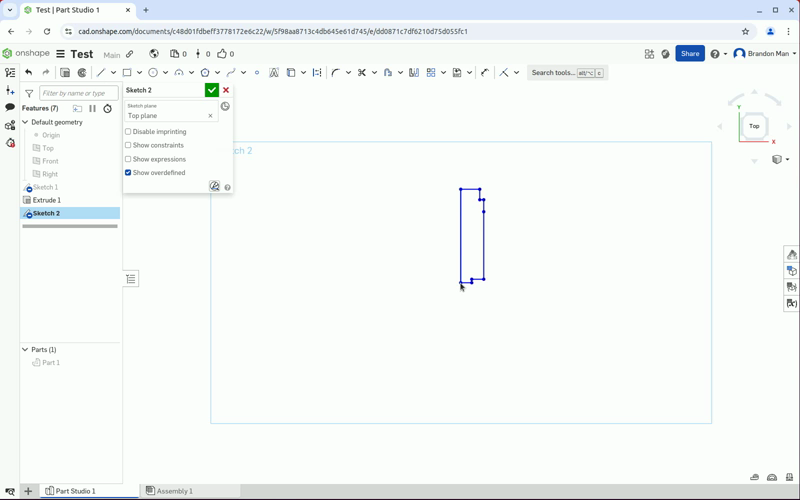
mouse_move(468, 239)
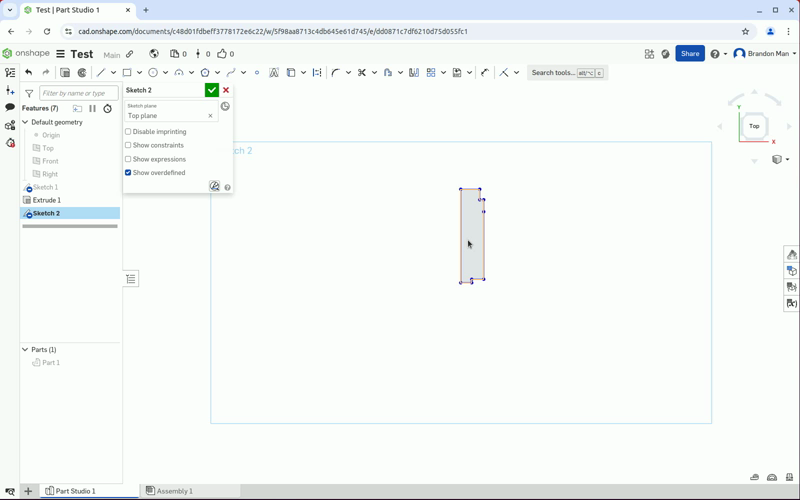
click(468, 239)
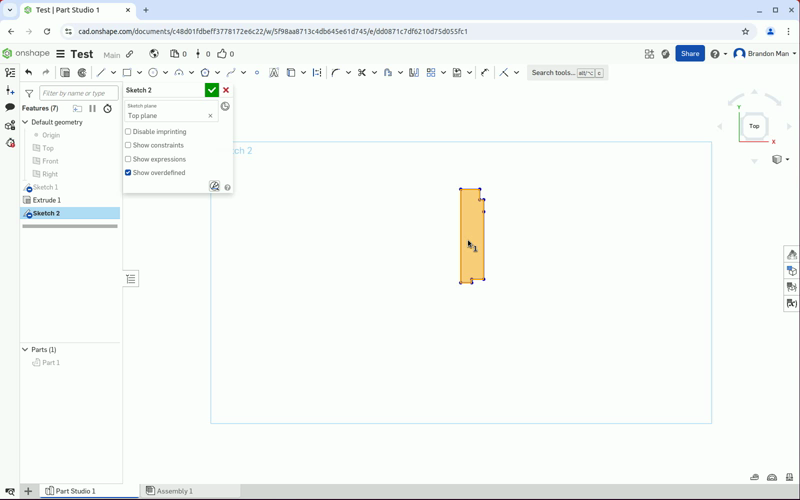
mouse_move(73, 352)
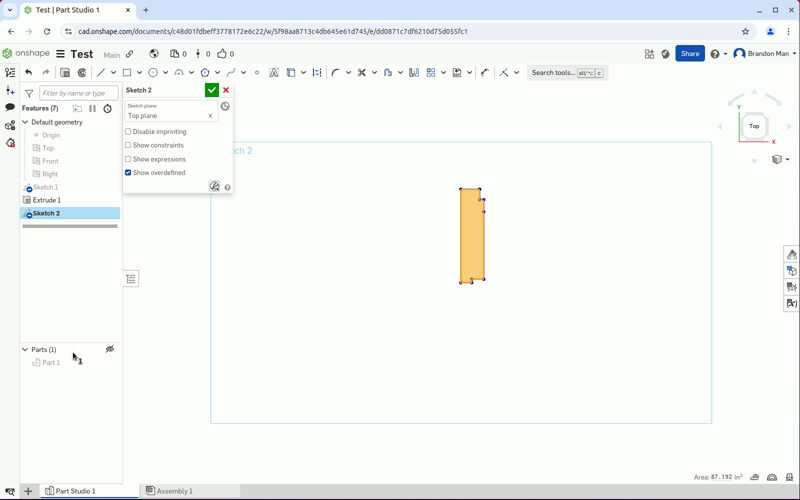
key(shift+y)
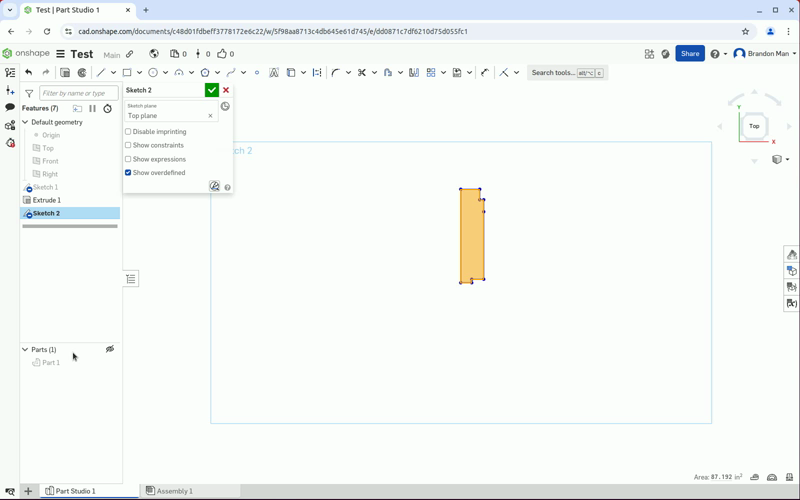
key(shift+e)
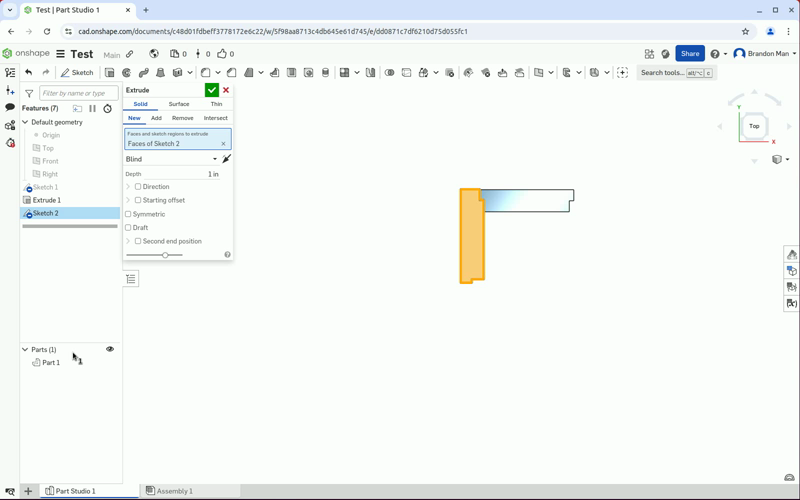
mouse_move(143, 106)
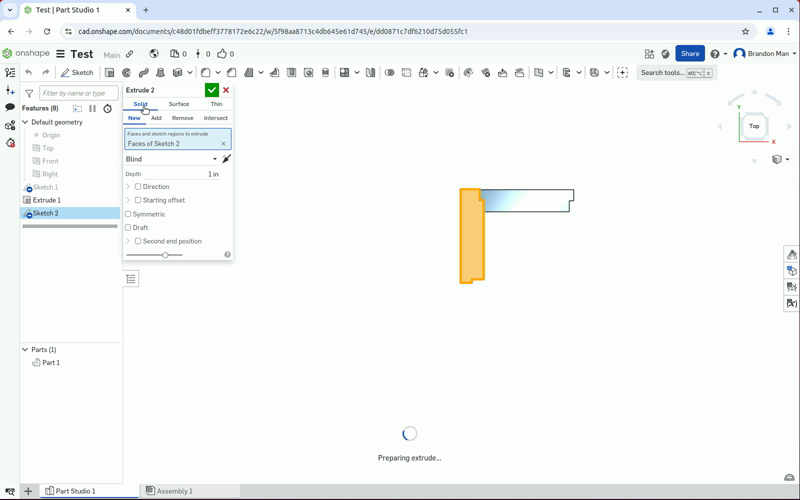
click(143, 106)
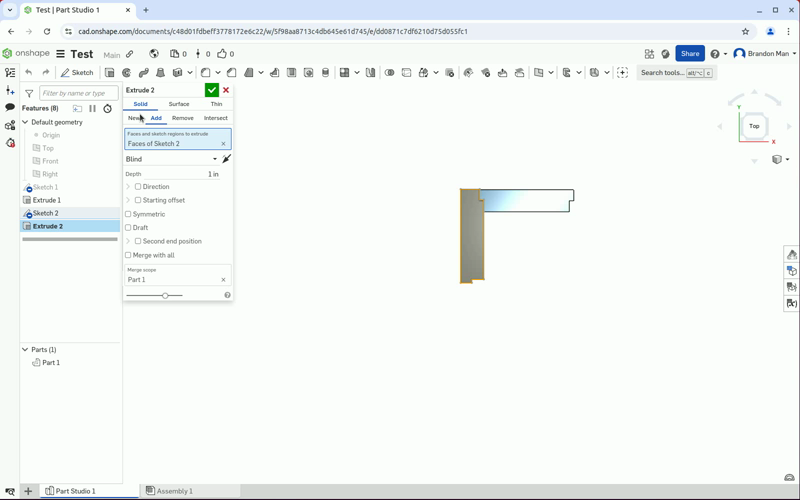
mouse_move(137, 120)
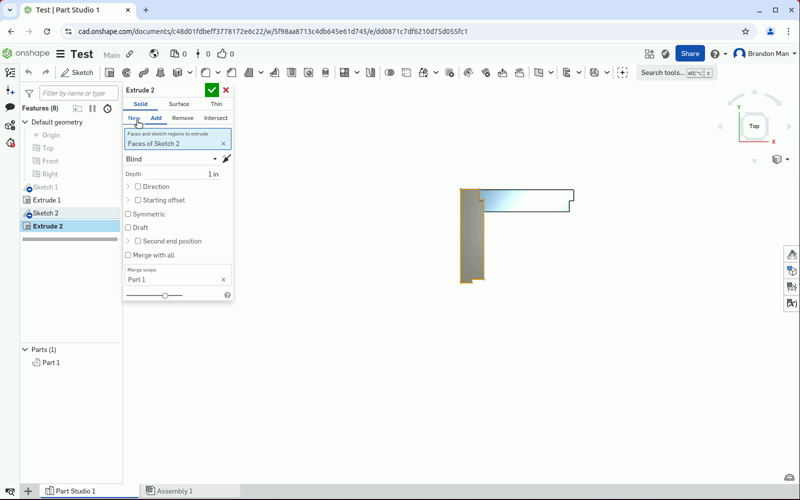
click(137, 120)
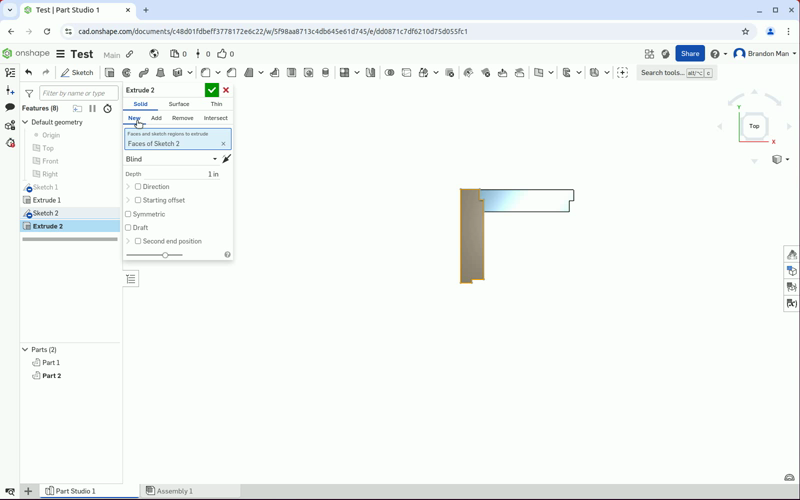
key(tab, 4)
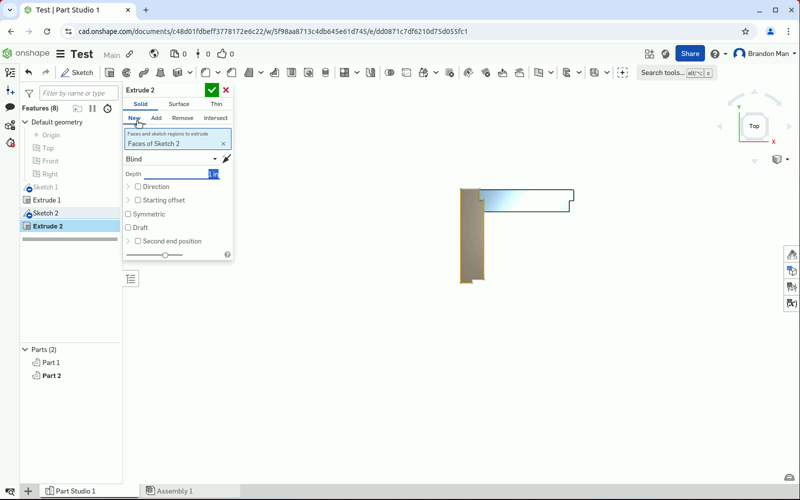
text(9.147)
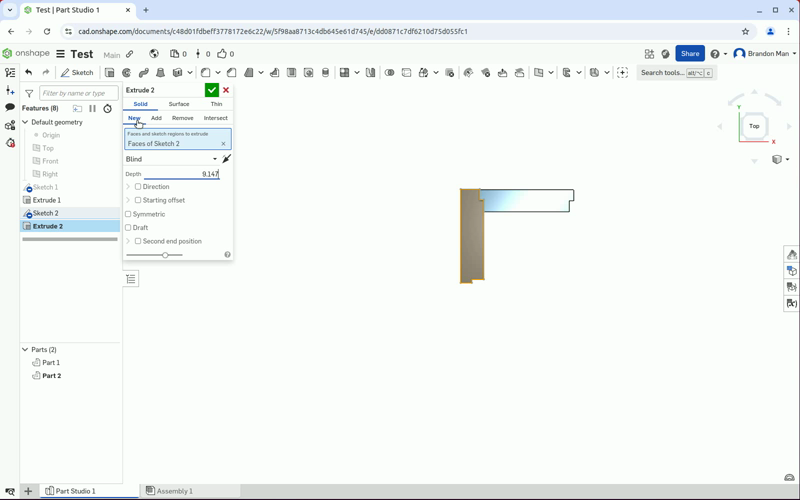
key(enter)
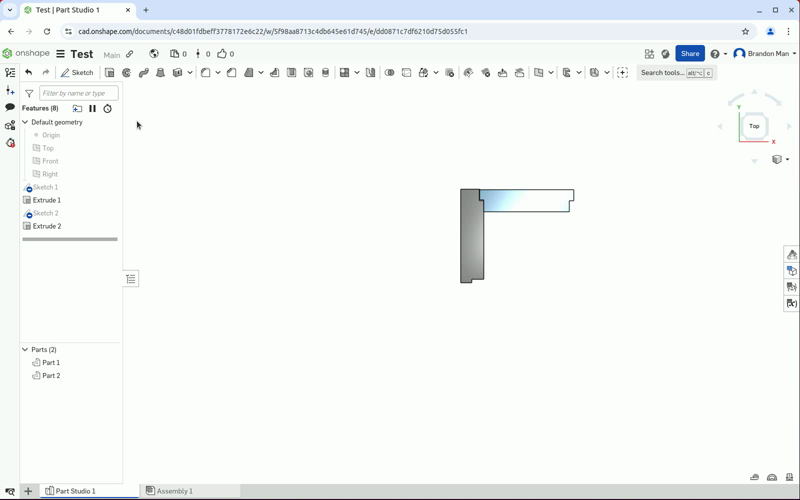
key(shift+h)
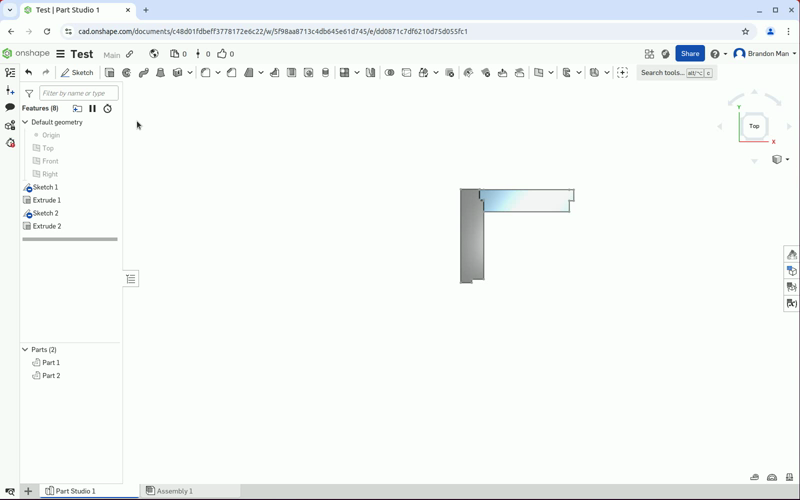
key(shift+h)
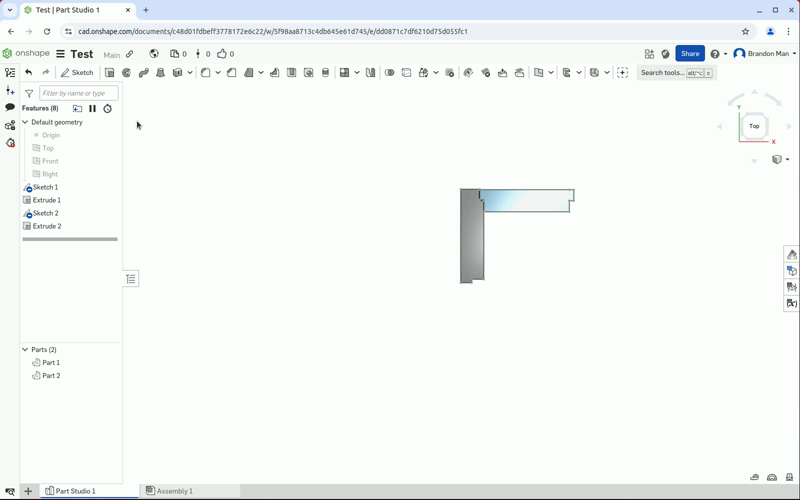
key(shift+7)
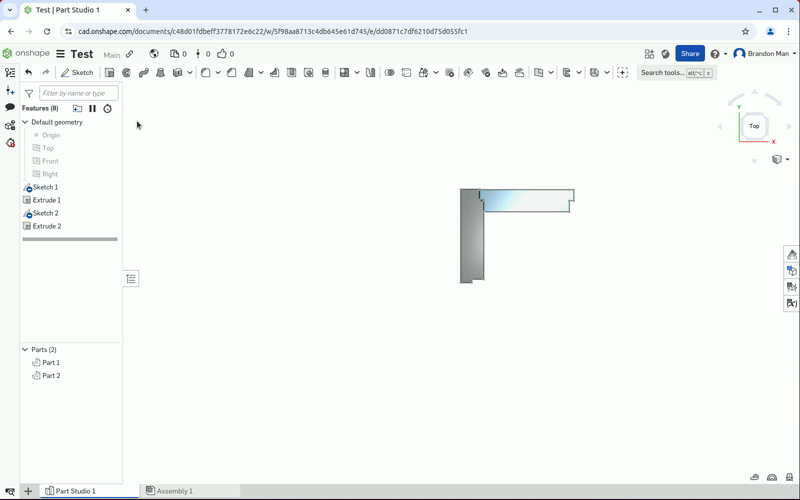
key(up, 3)
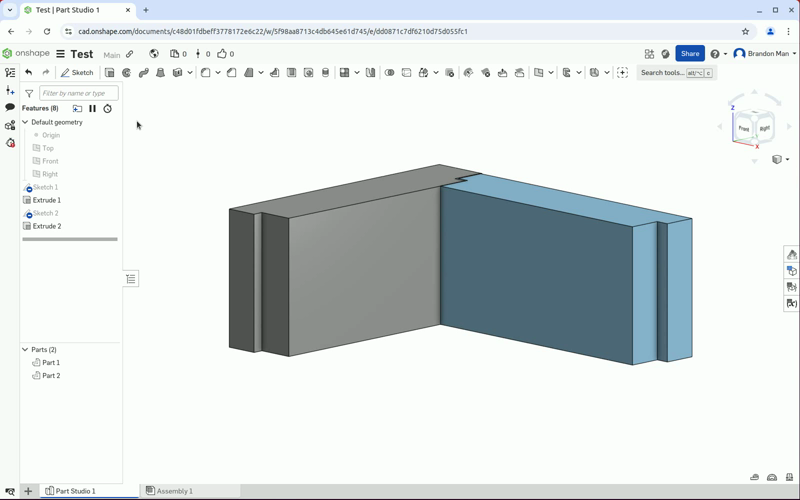
key(left, 3)
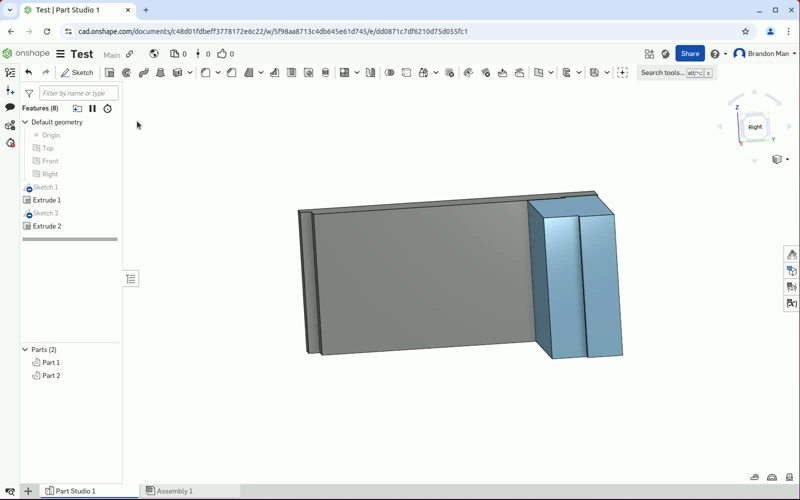
key(right, 3)
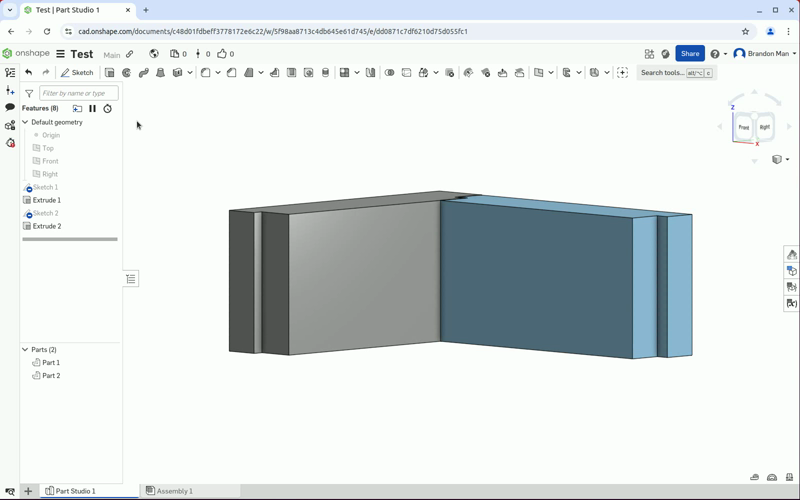
key(down, 3)
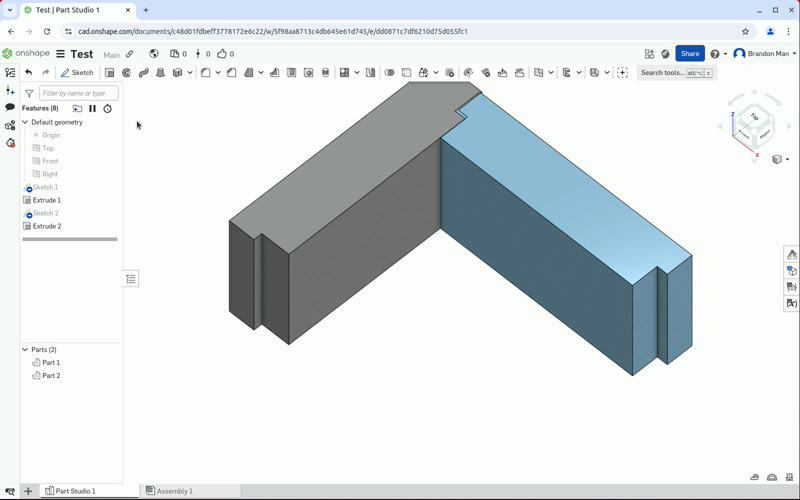
mouse_move(73, 189)
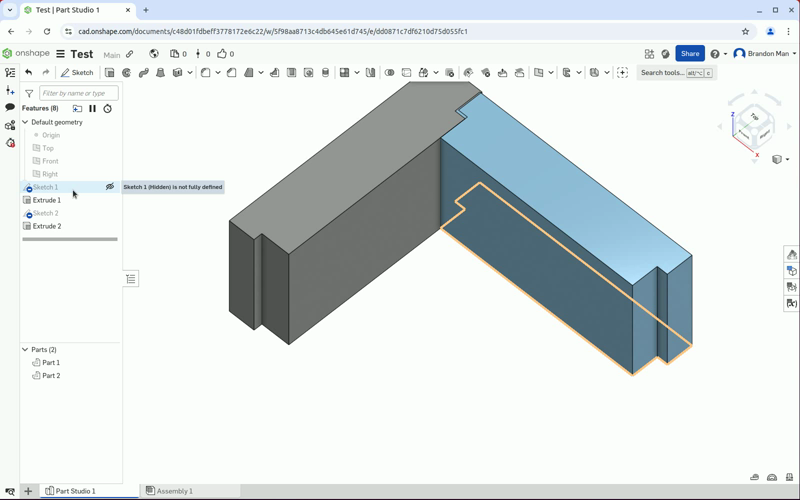
click(73, 189)